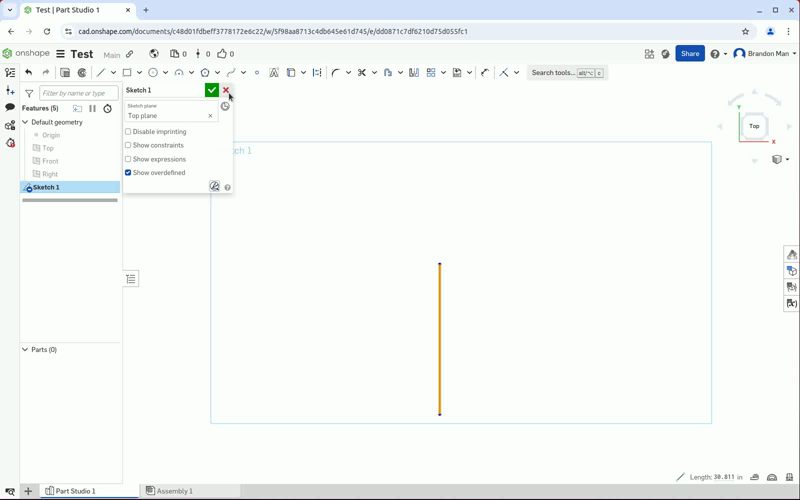
key(shift+h)
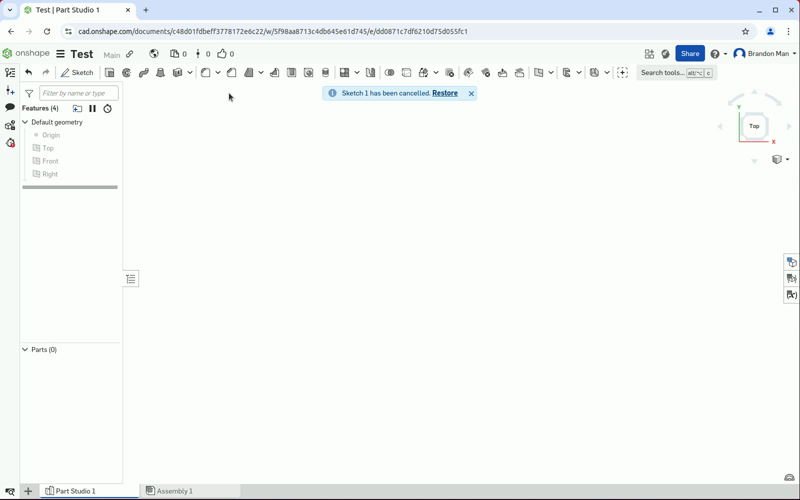
mouse_move(73, 352)
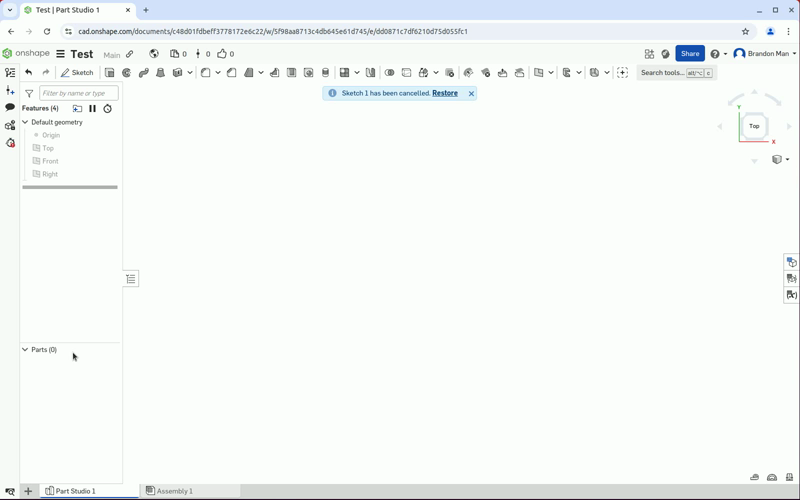
key(y)
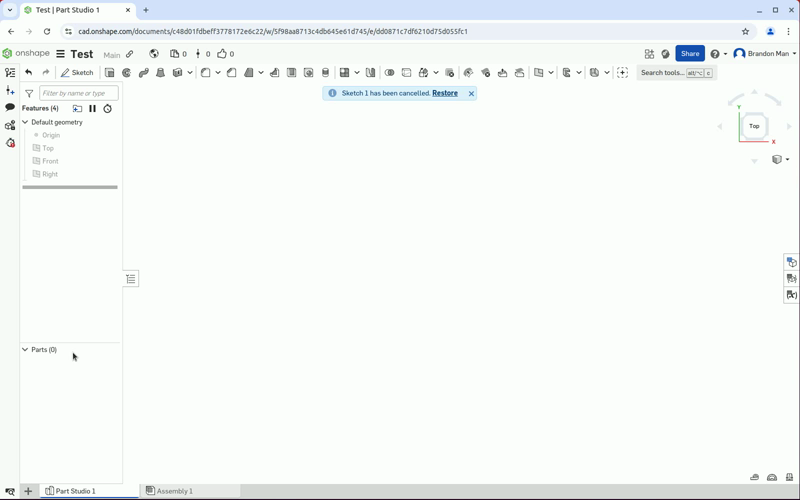
key(shift+p)
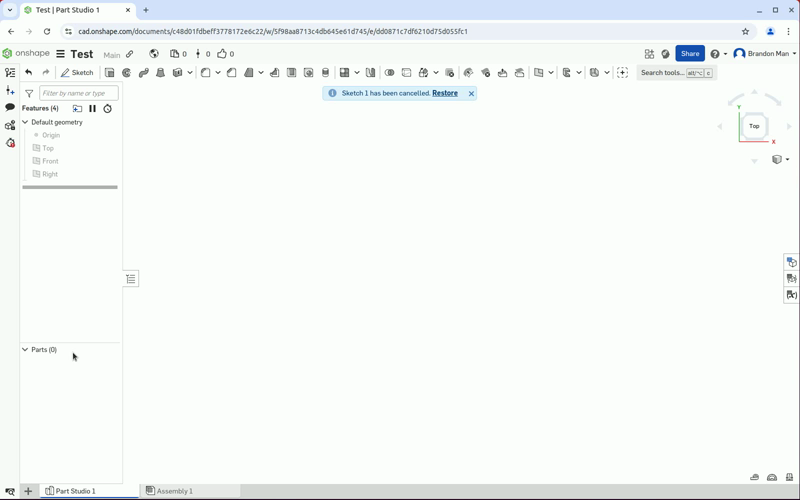
key(space)
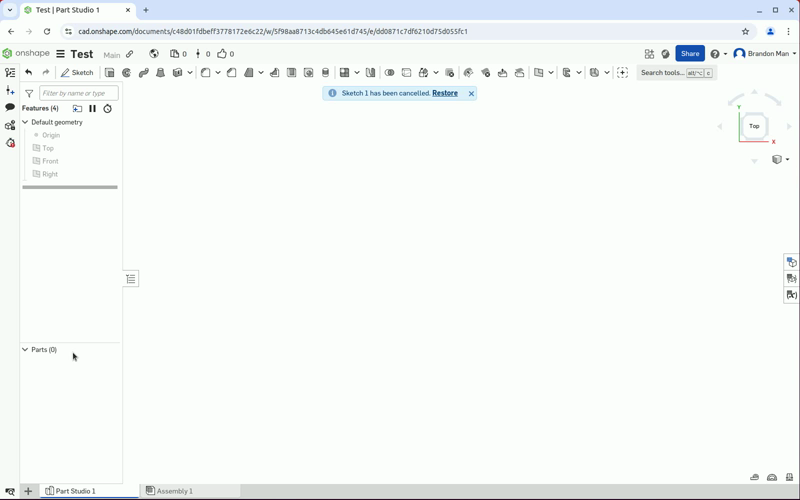
key_down(shift)
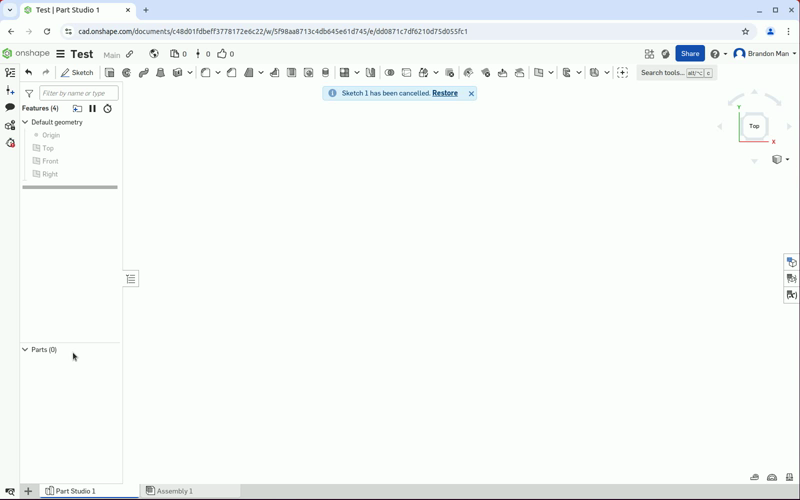
key(up)
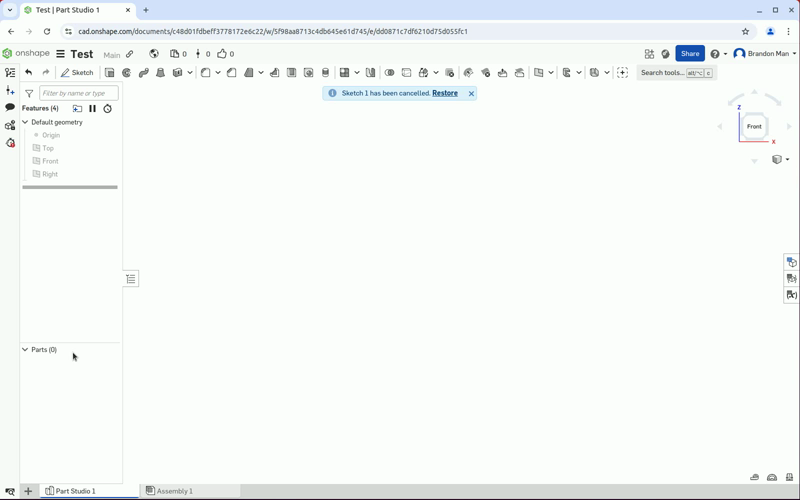
key_up(shift)
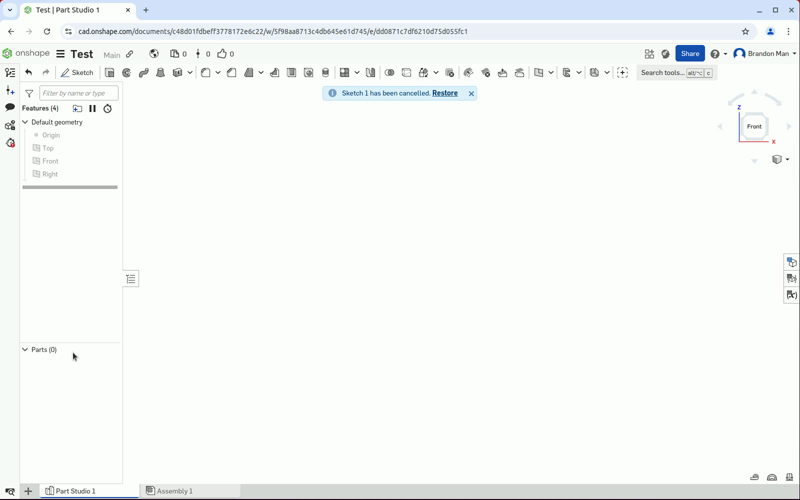
mouse_move(73, 352)
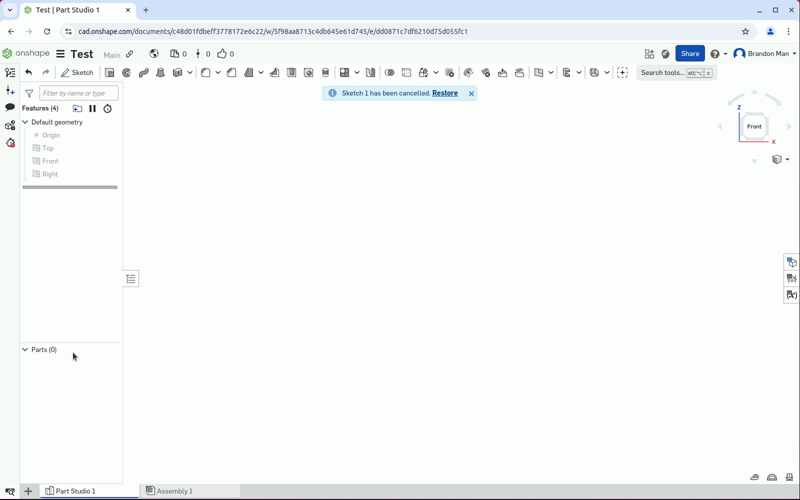
key(shift+y)
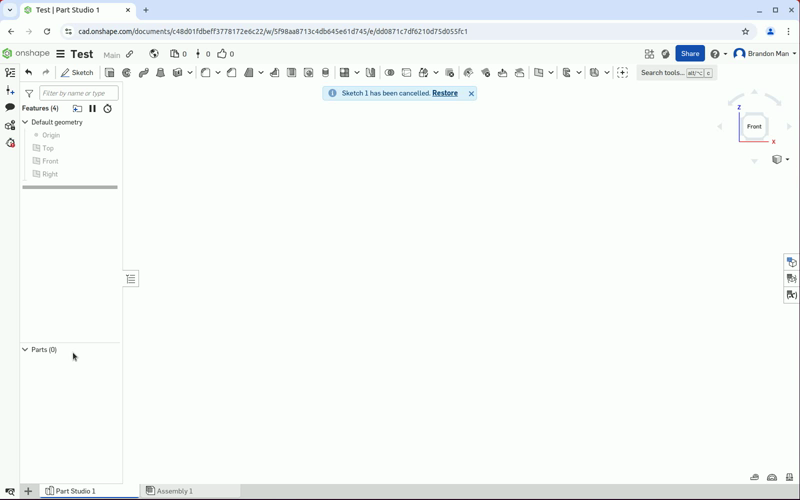
key(shift+s)
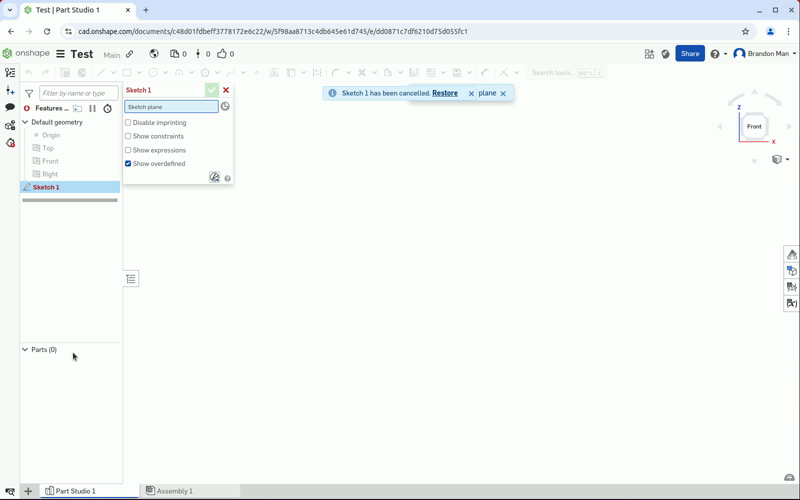
mouse_move(73, 163)
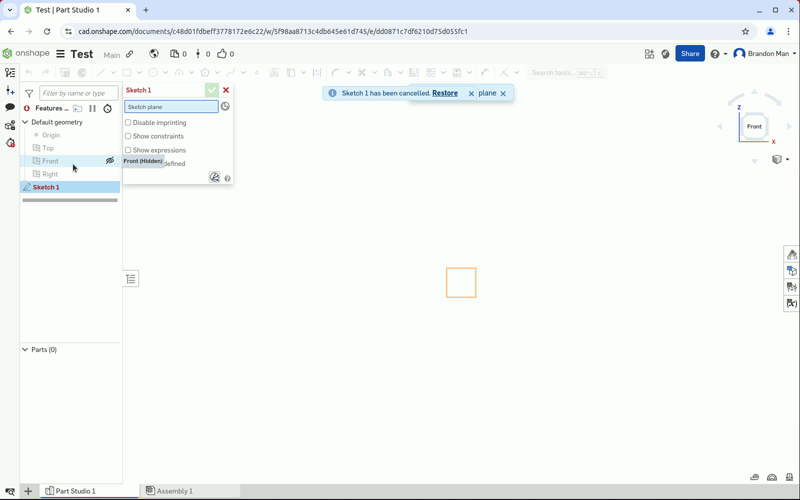
click(73, 163)
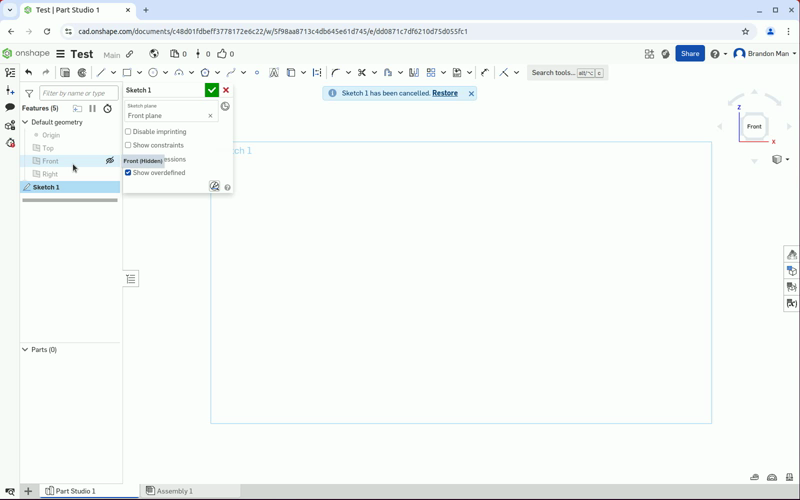
mouse_move(73, 352)
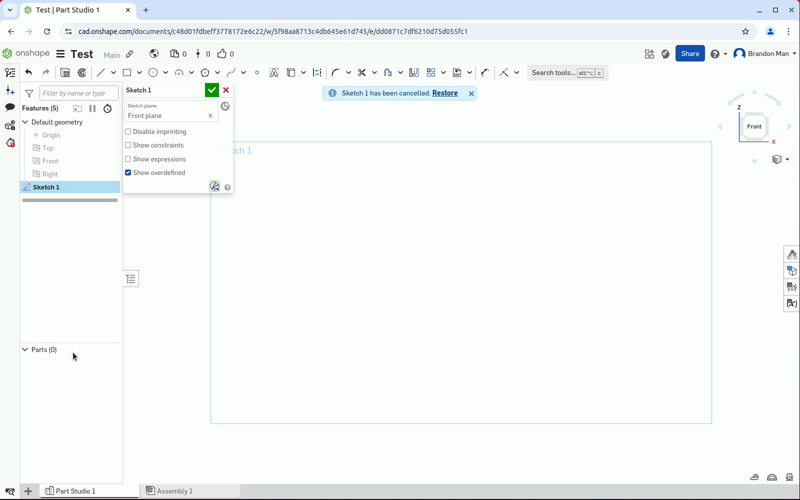
key(y)
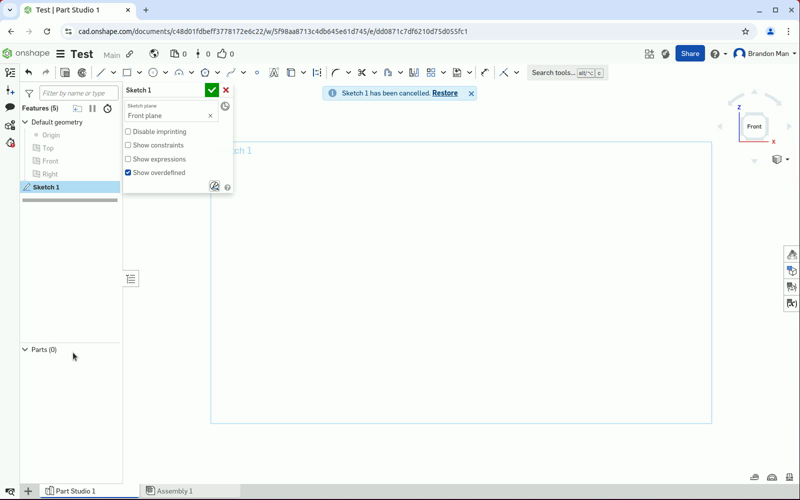
key(l)
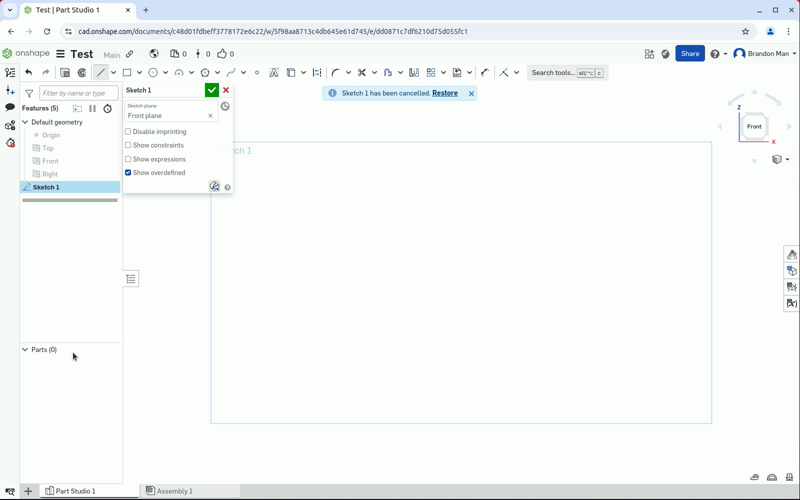
key_down(shift)
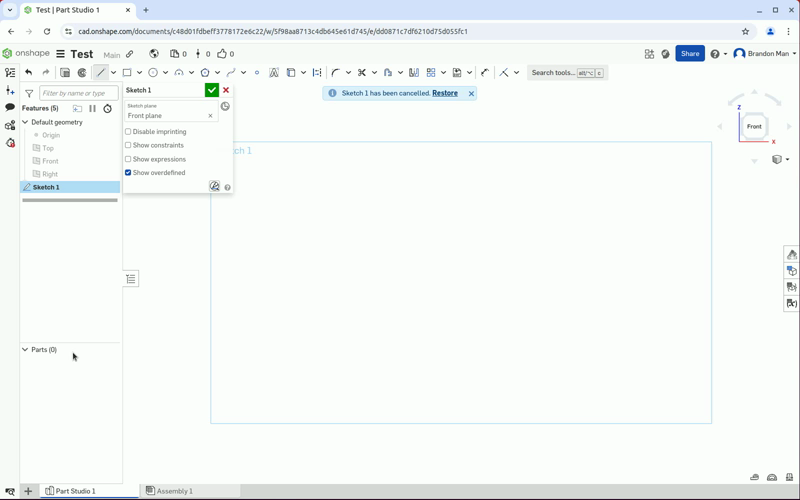
mouse_move(348, 279)
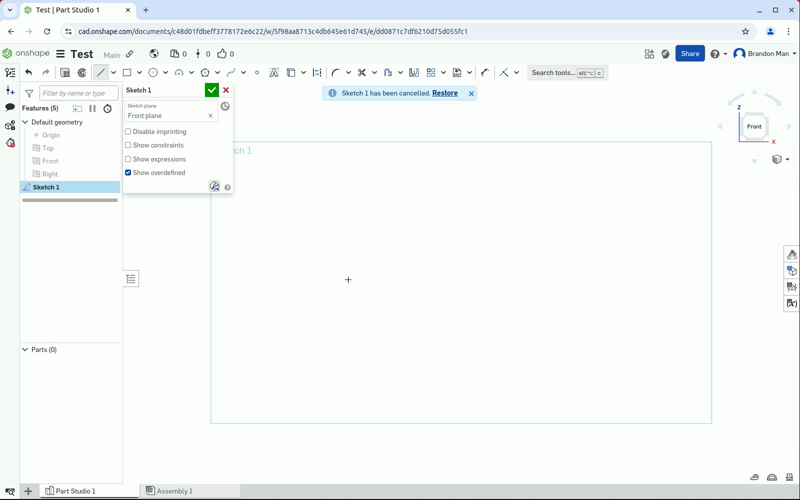
click(348, 279)
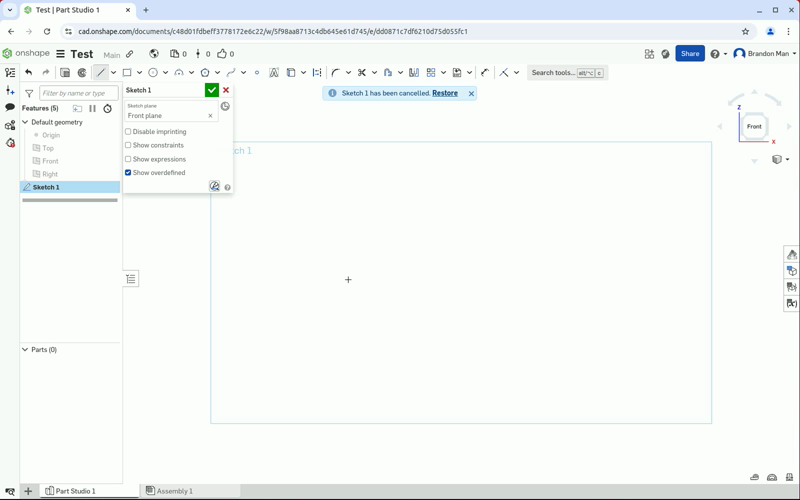
key_up(shift)
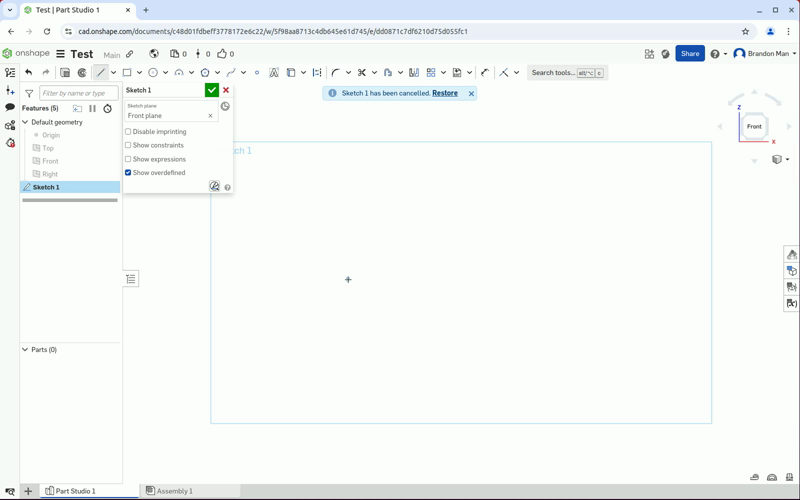
key_down(shift)
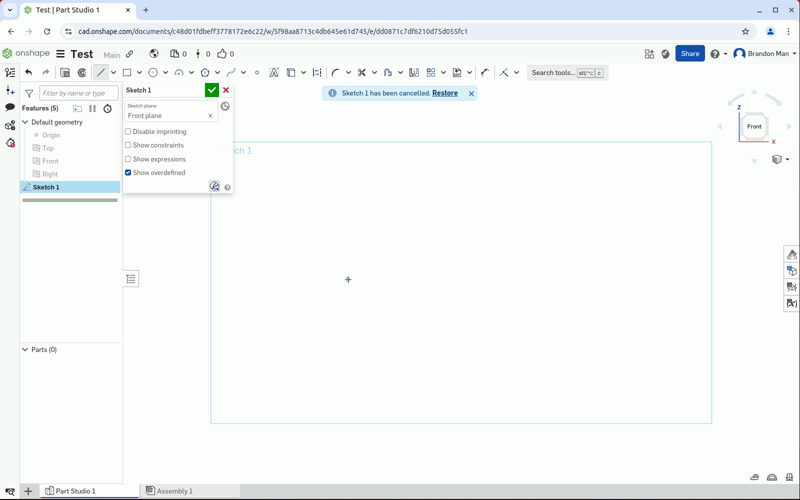
mouse_move(486, 279)
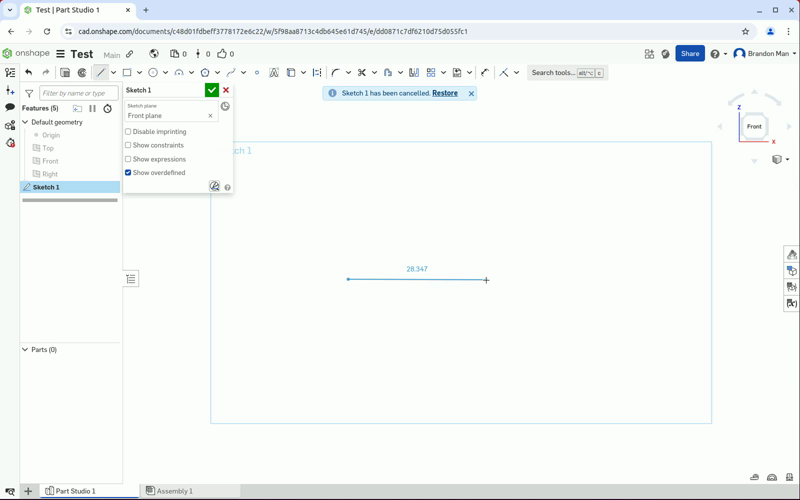
click(486, 279)
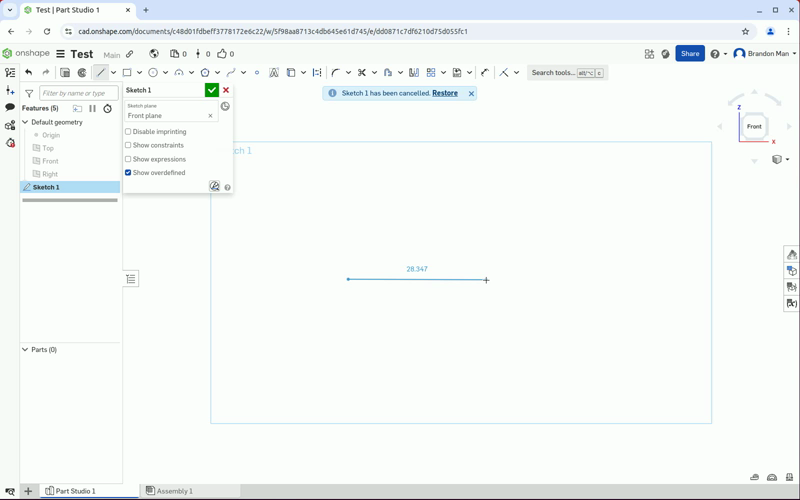
key_up(shift)
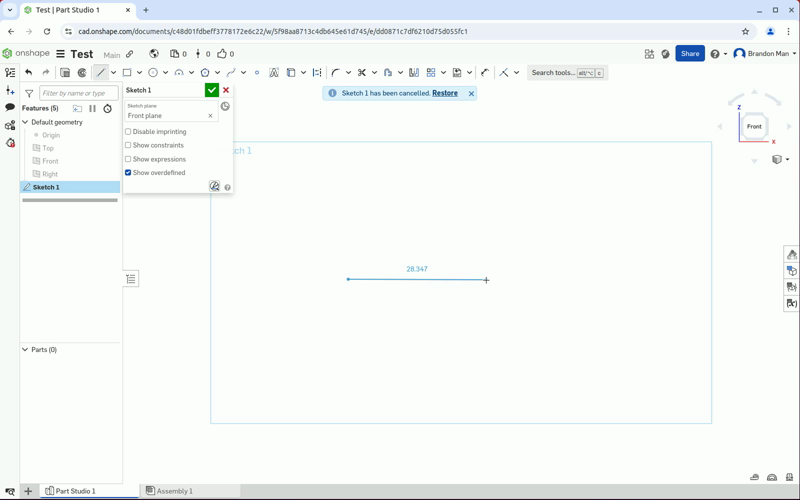
key_down(shift)
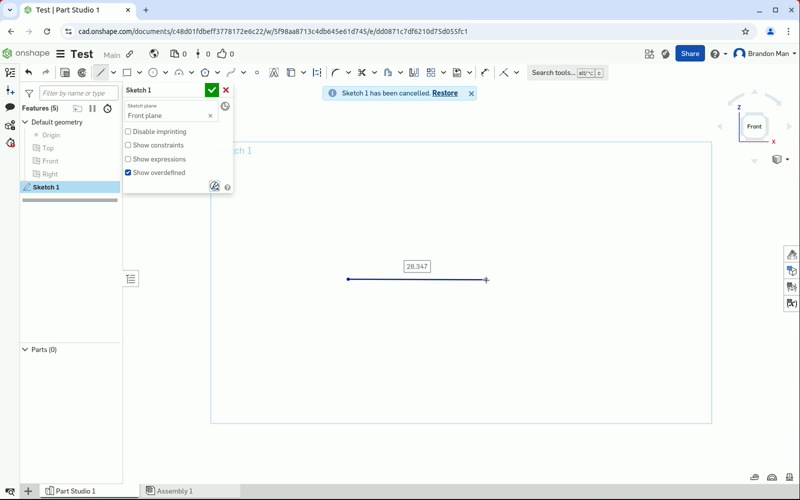
mouse_move(516, 279)
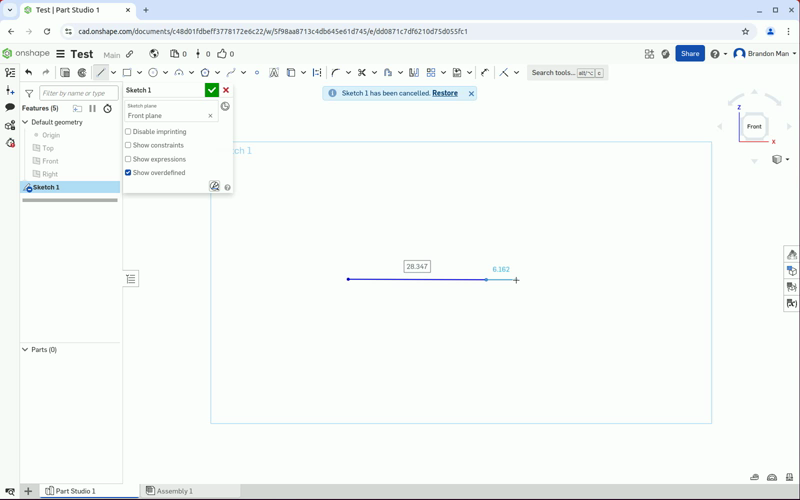
mouse_move(486, 267)
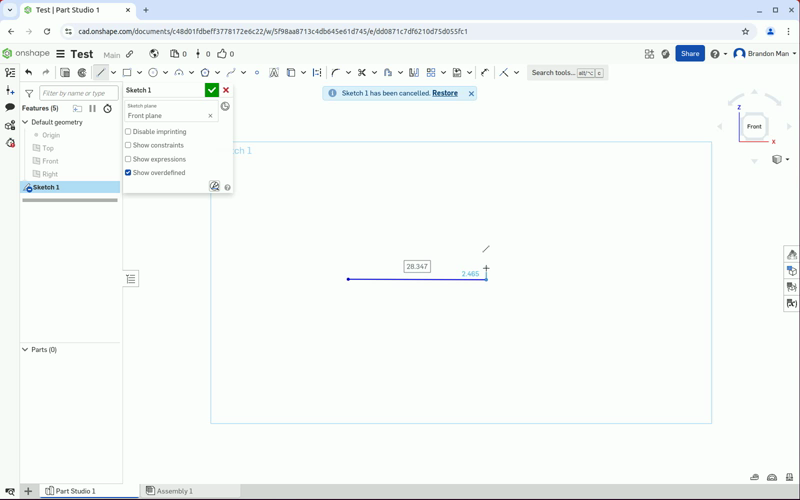
click(486, 267)
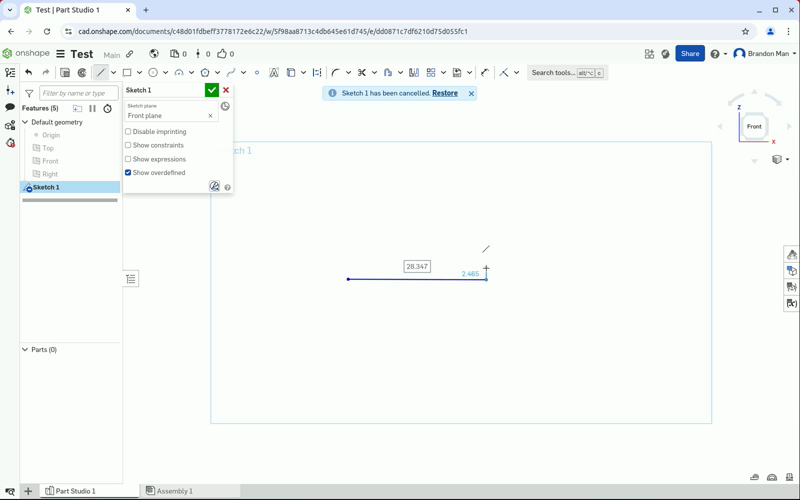
key_up(shift)
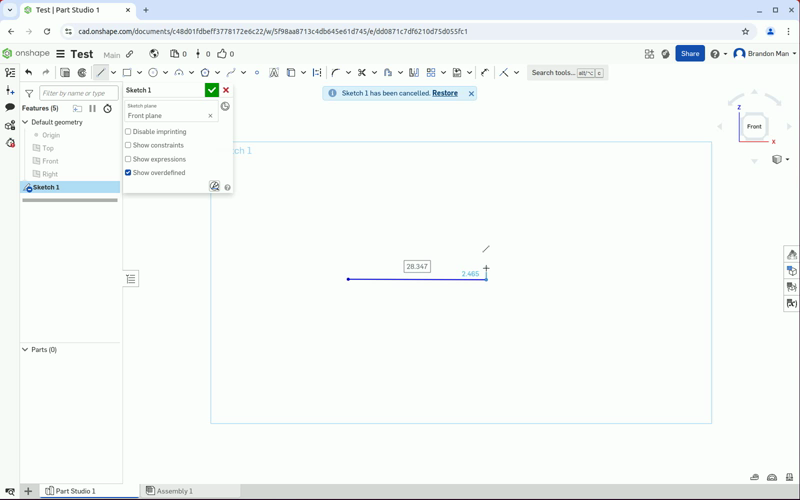
key_down(shift)
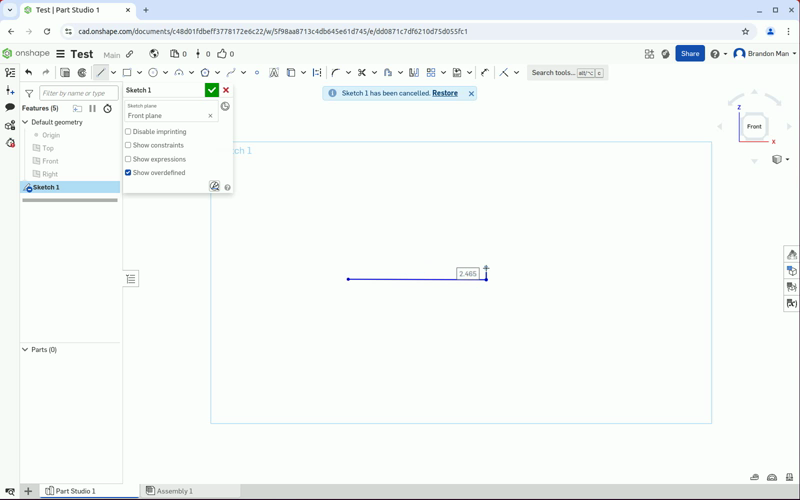
mouse_move(516, 267)
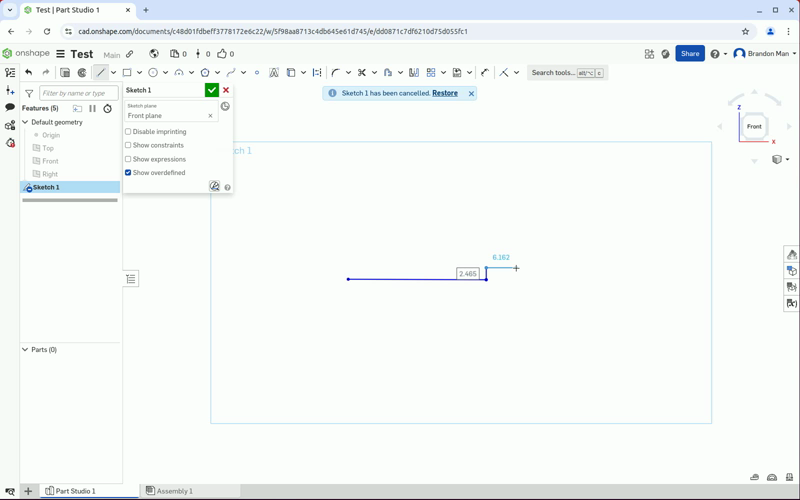
mouse_move(457, 267)
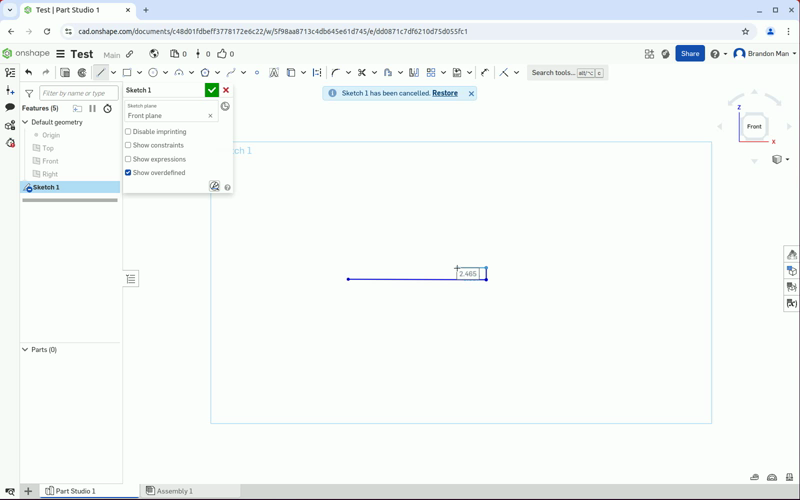
click(457, 267)
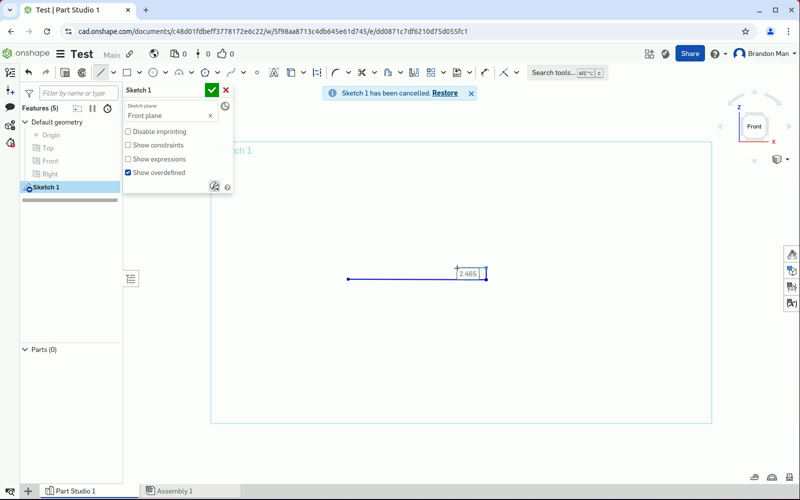
key_up(shift)
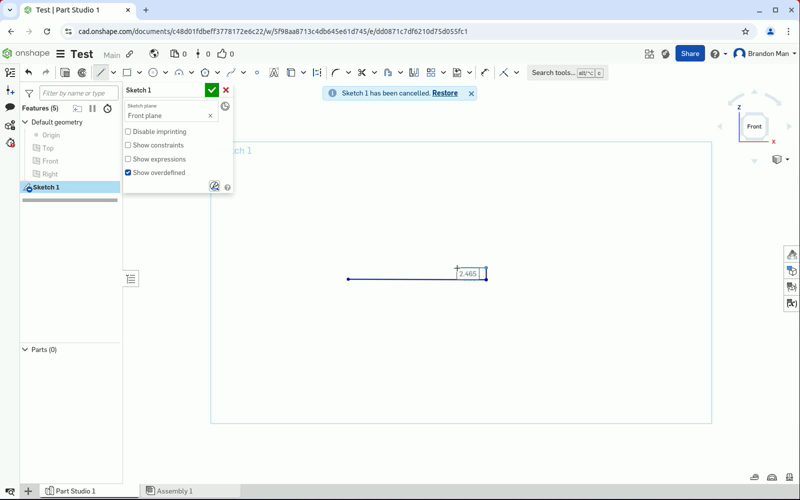
key_down(shift)
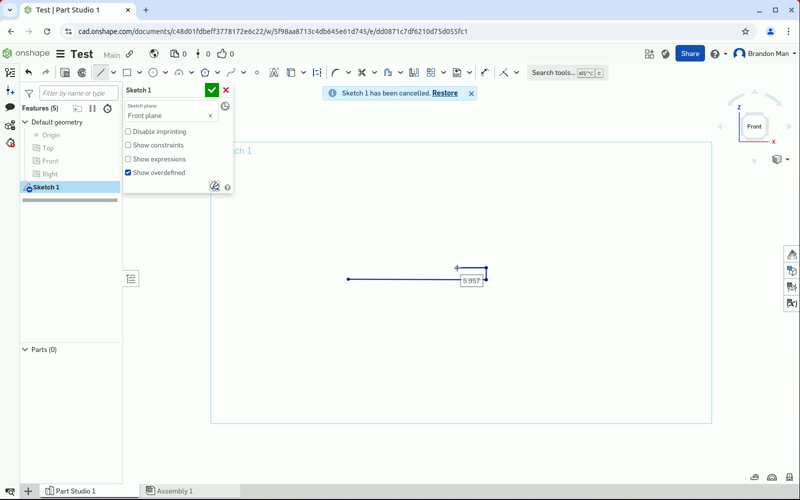
mouse_move(487, 267)
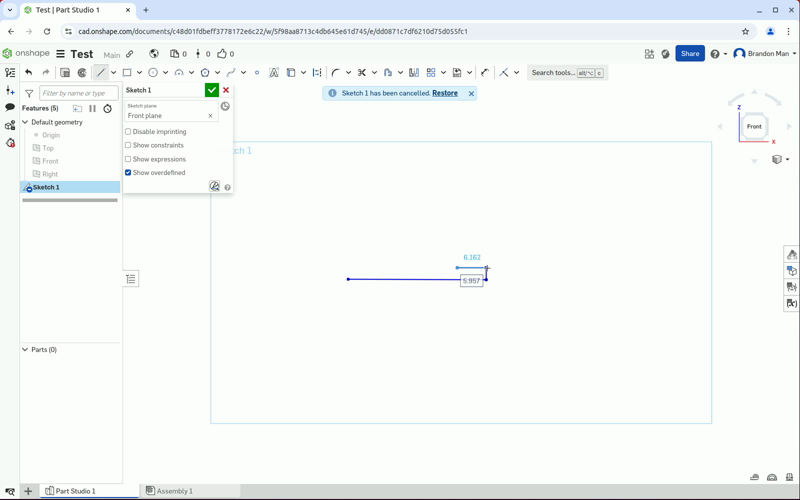
mouse_move(457, 238)
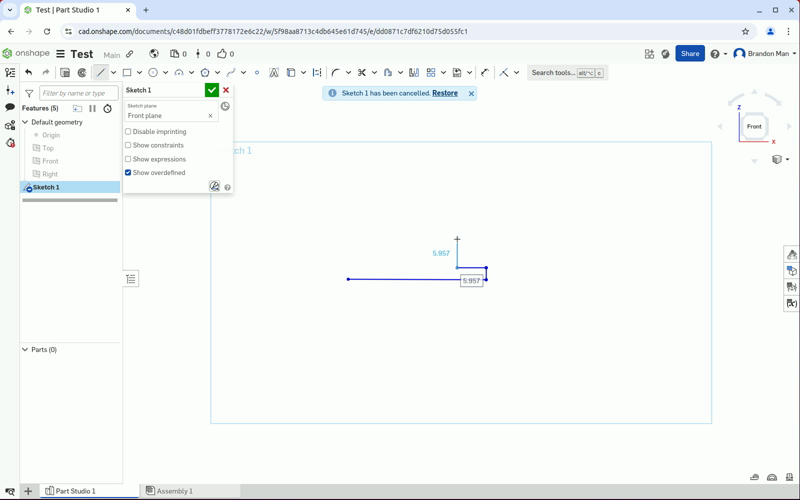
click(457, 238)
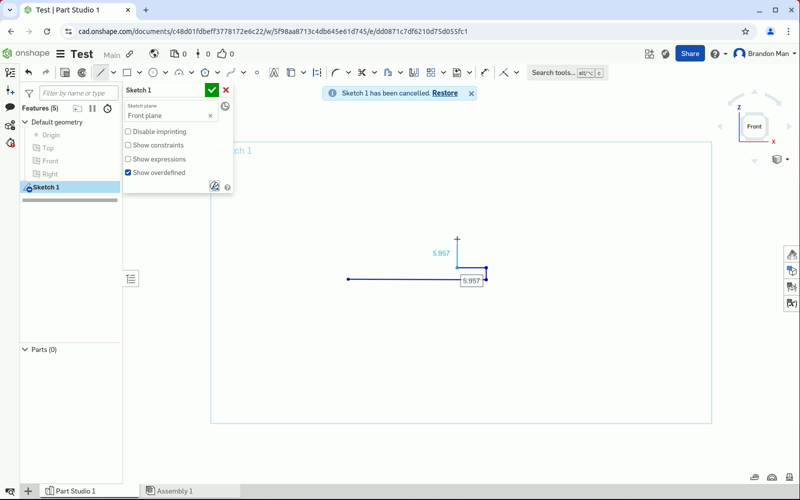
key_up(shift)
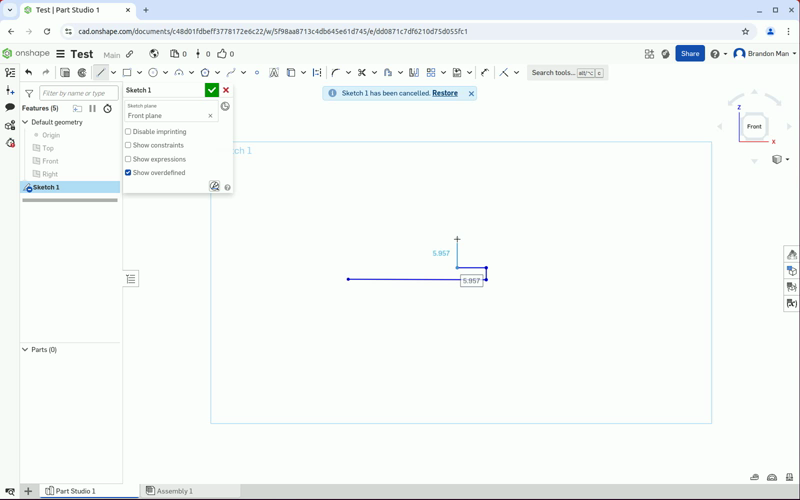
key_down(shift)
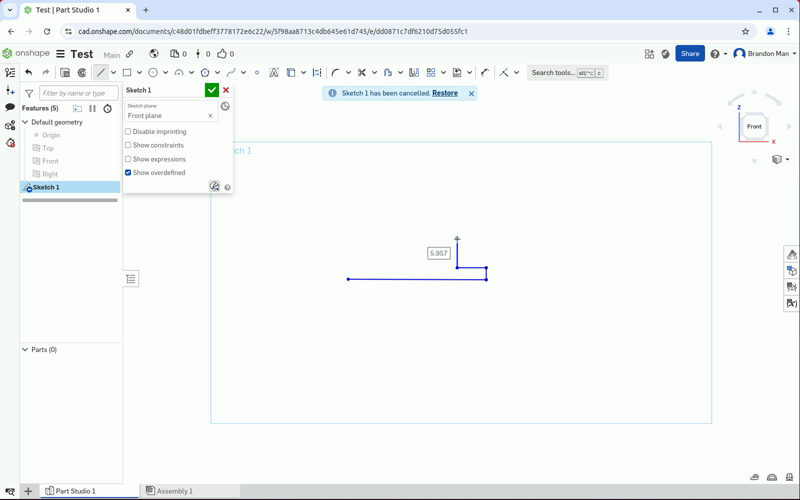
mouse_move(487, 238)
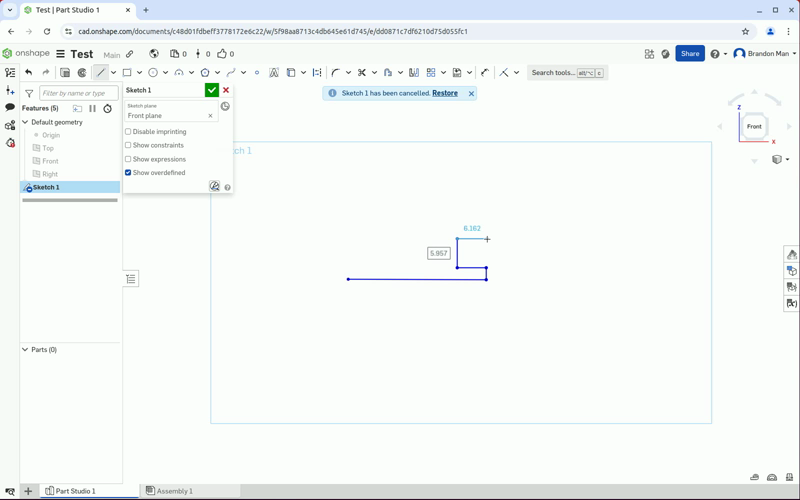
mouse_move(445, 238)
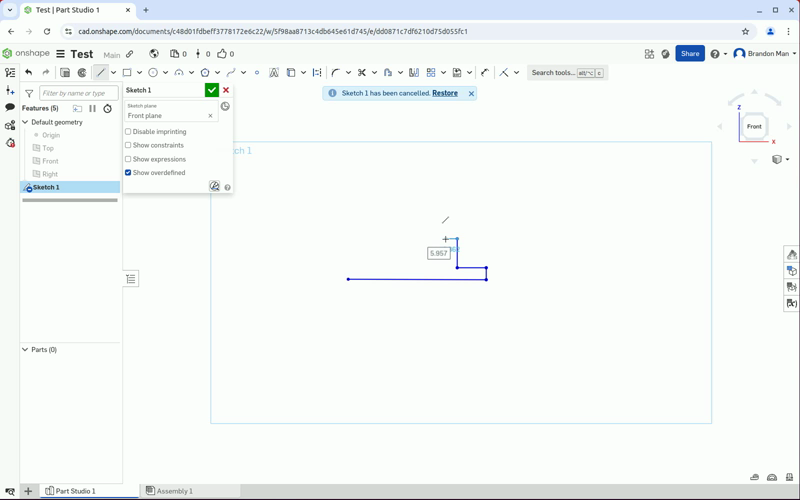
click(445, 238)
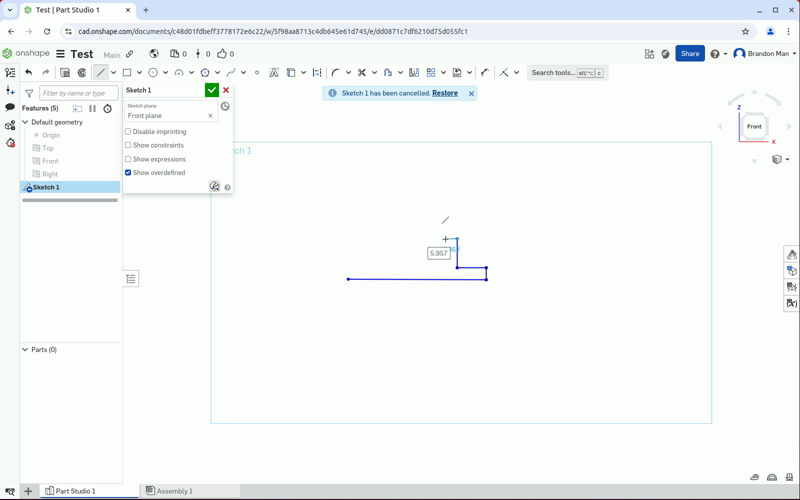
key_up(shift)
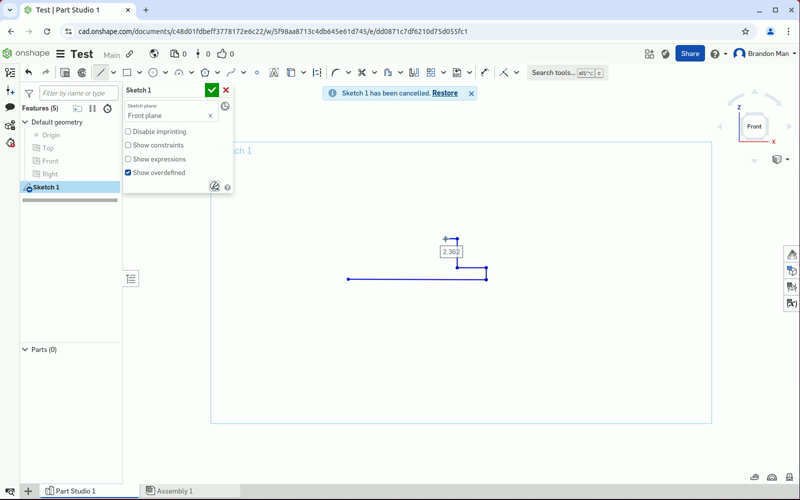
key(esc)
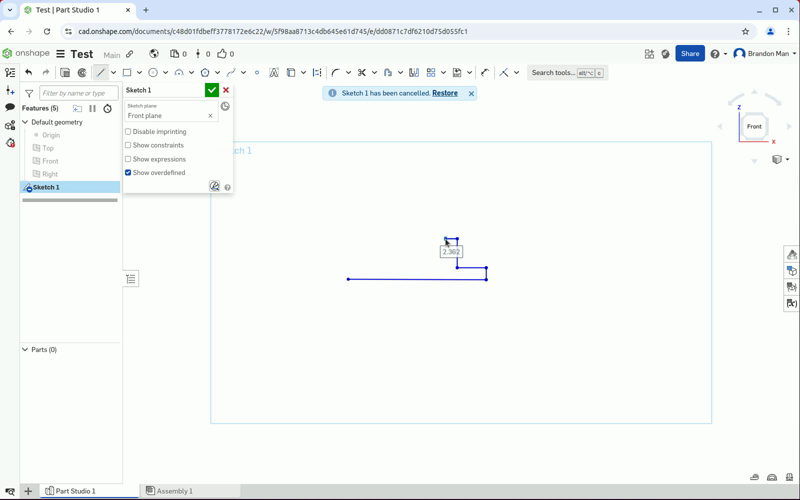
key(a)
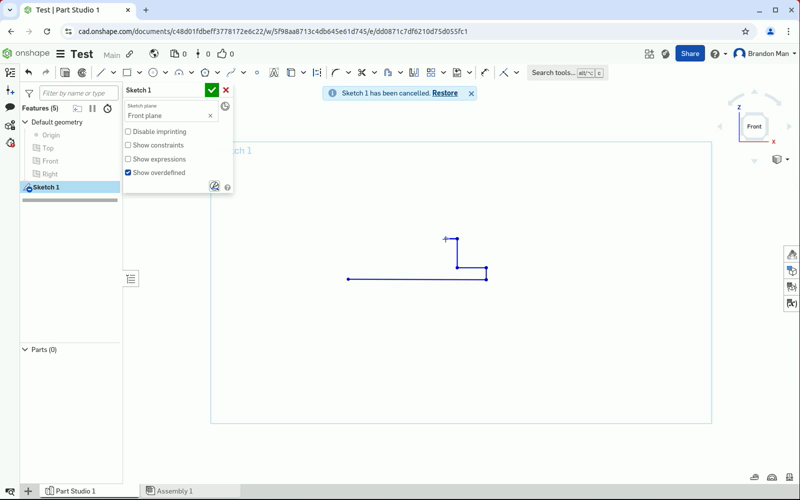
mouse_move(445, 238)
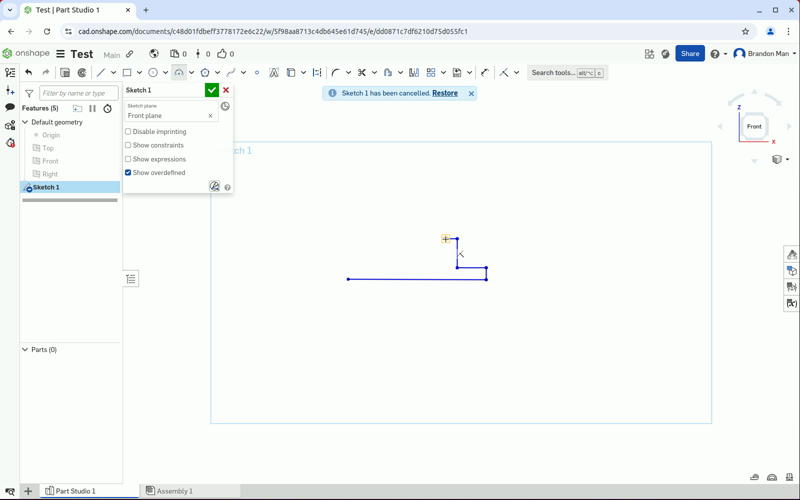
click(445, 238)
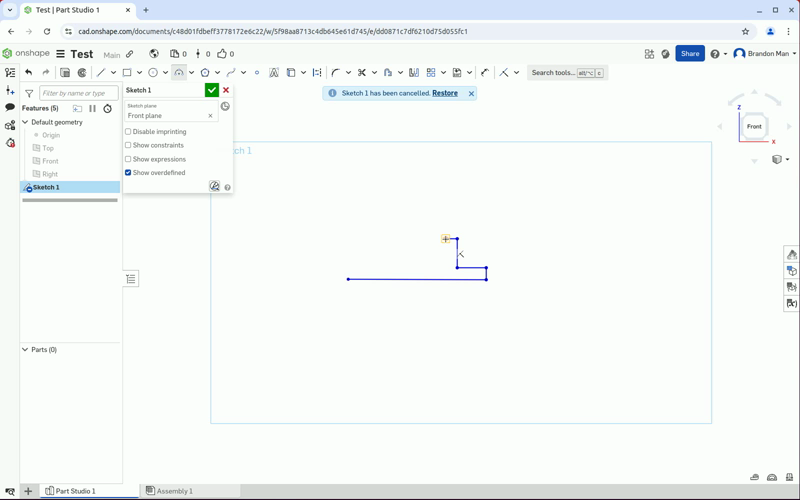
key_down(shift)
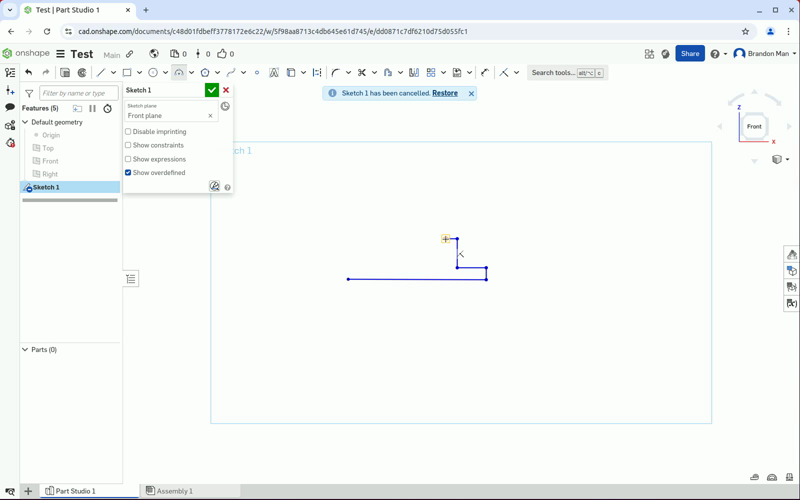
mouse_move(389, 238)
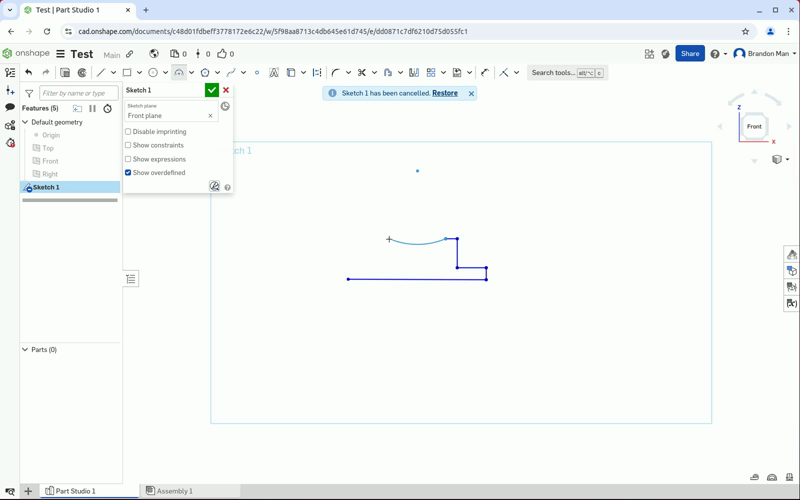
click(389, 238)
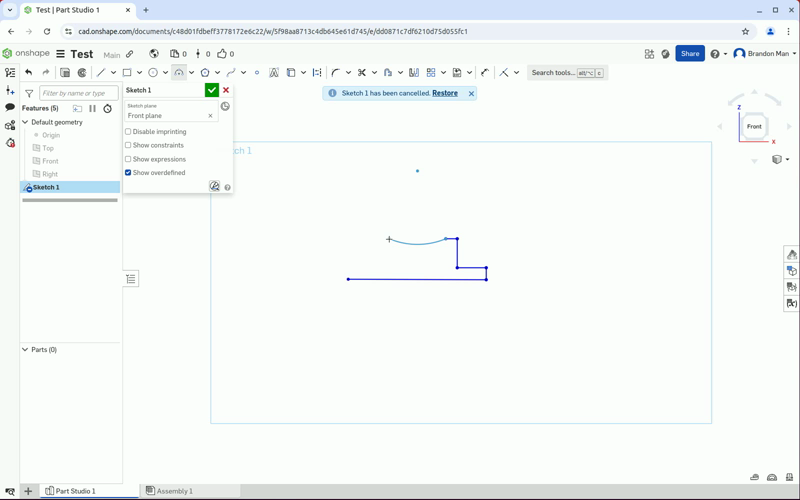
mouse_move(417, 267)
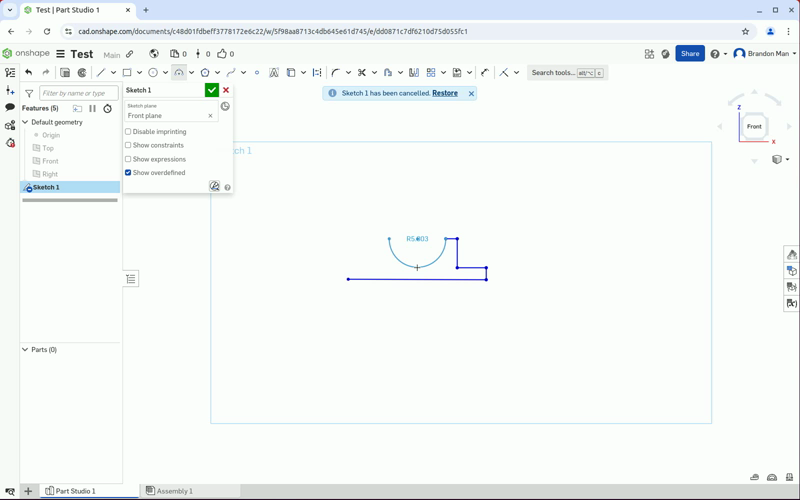
click(417, 267)
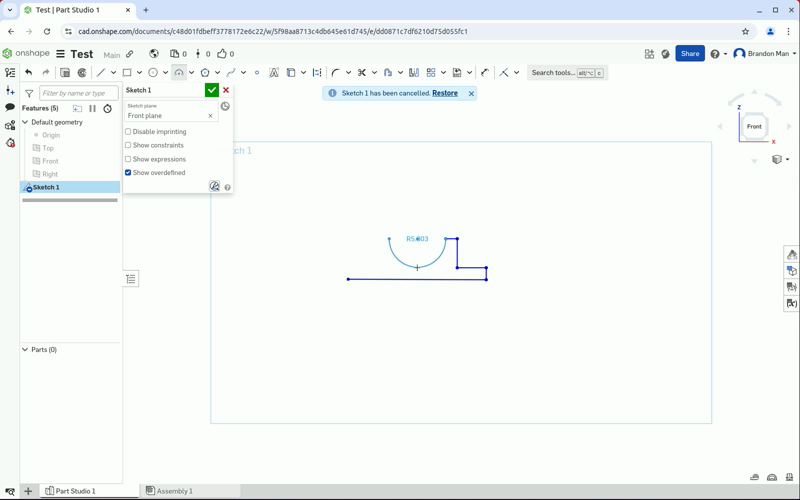
key_up(shift)
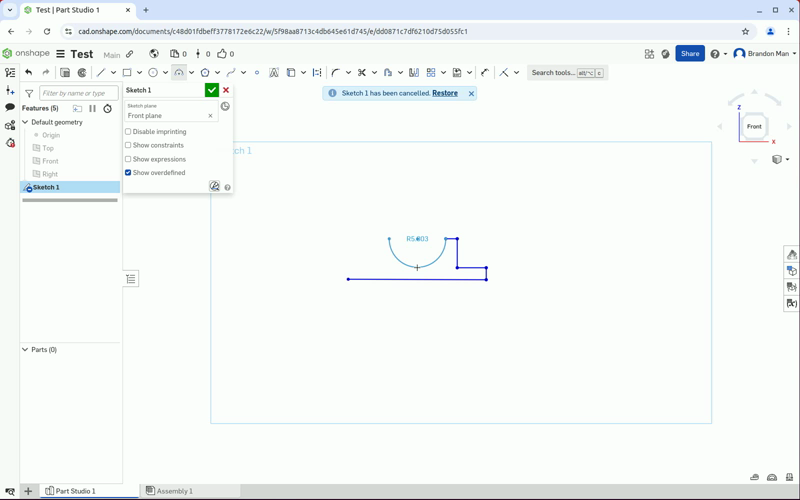
key(esc)
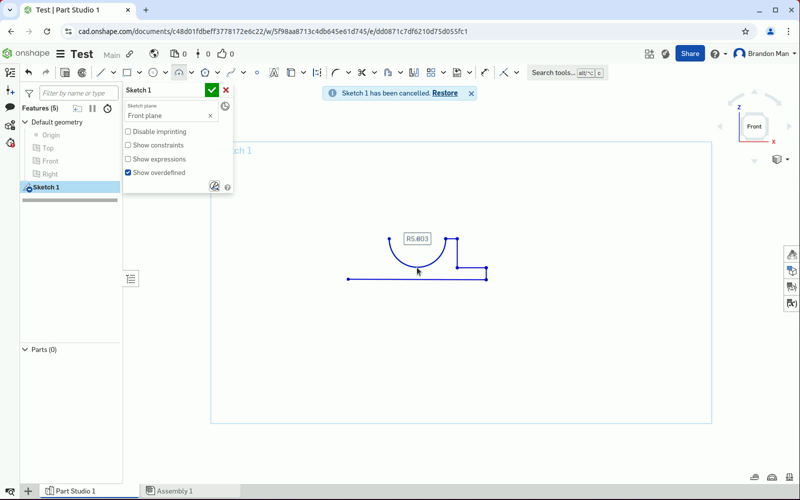
key(l)
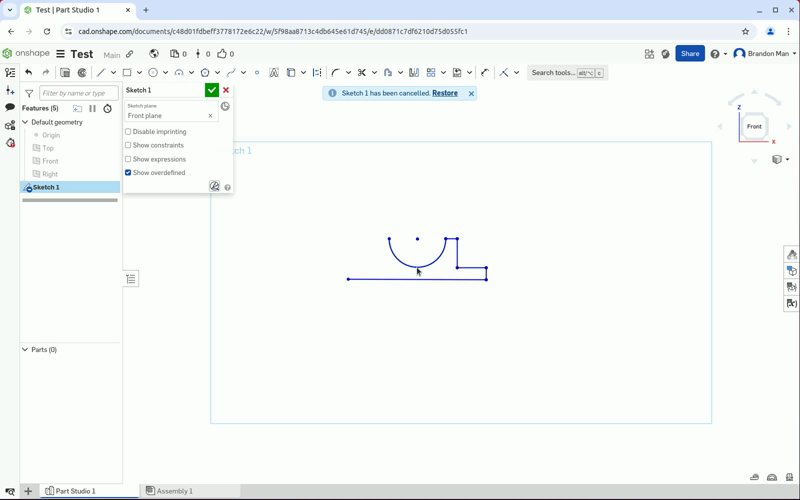
mouse_move(389, 238)
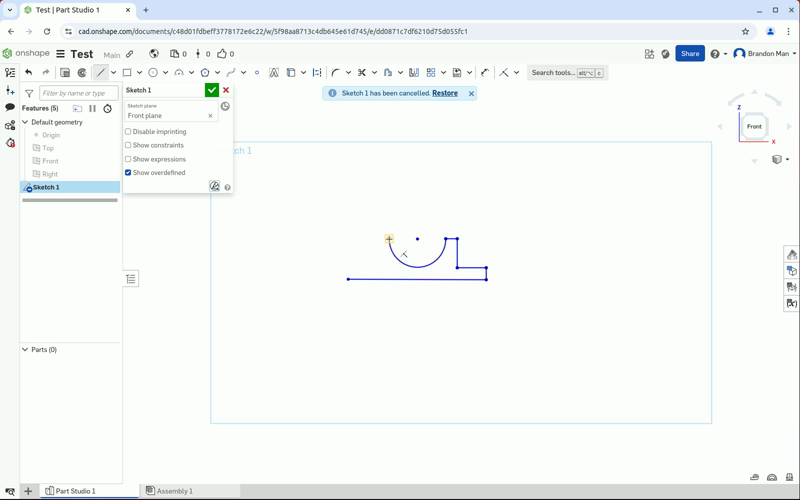
click(389, 238)
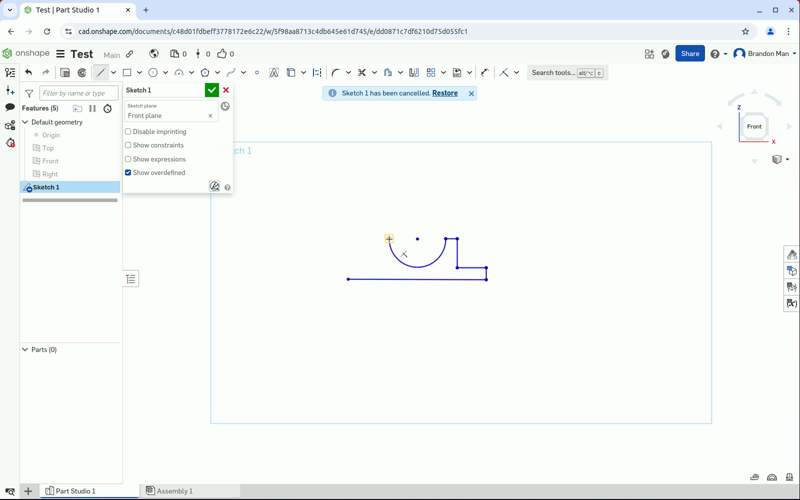
key_down(shift)
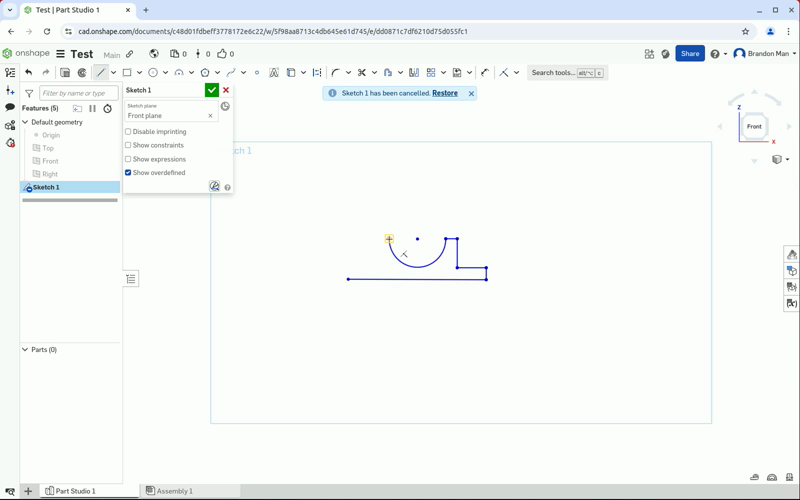
mouse_move(419, 238)
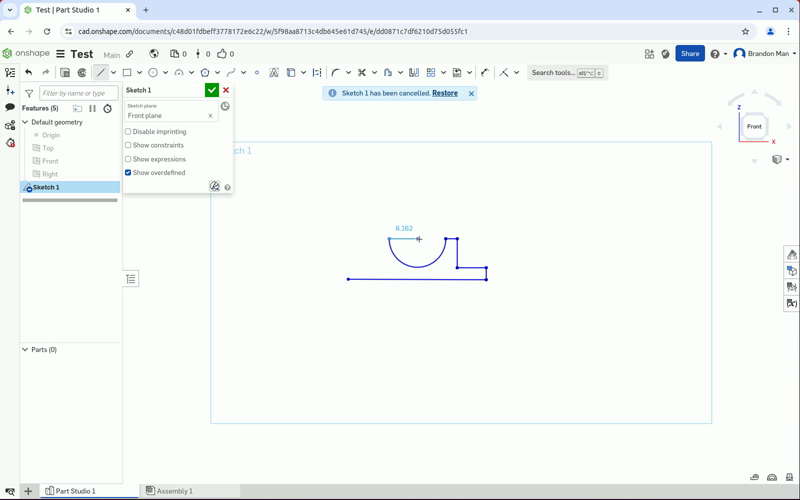
mouse_move(377, 238)
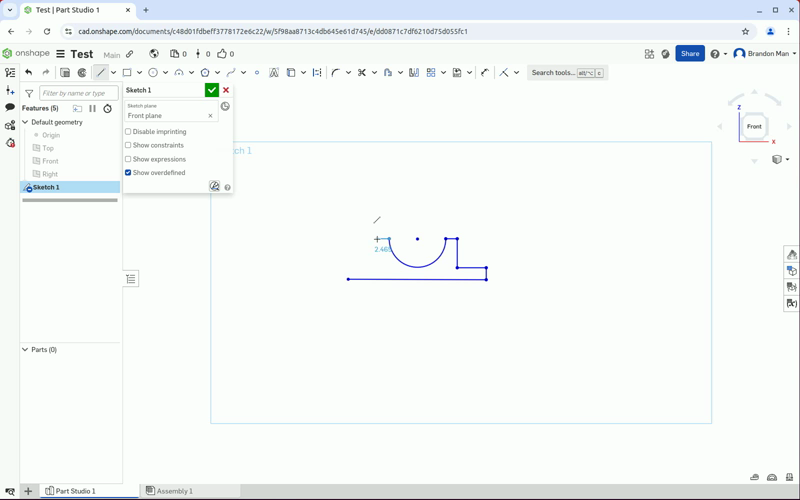
click(377, 238)
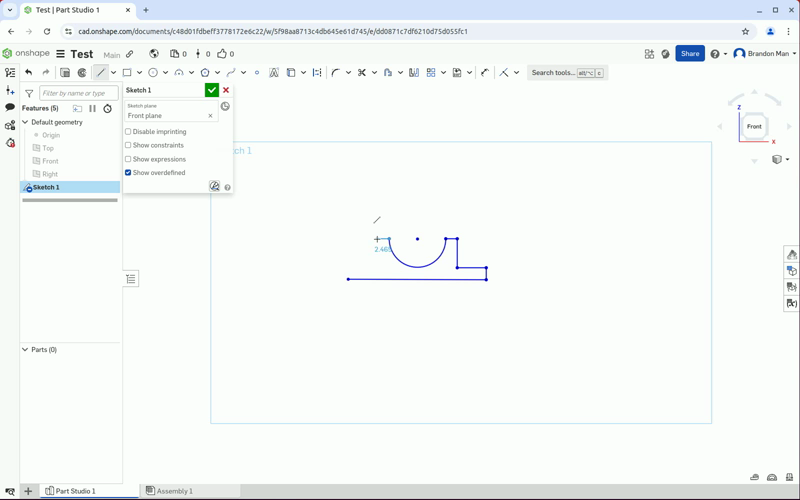
key_up(shift)
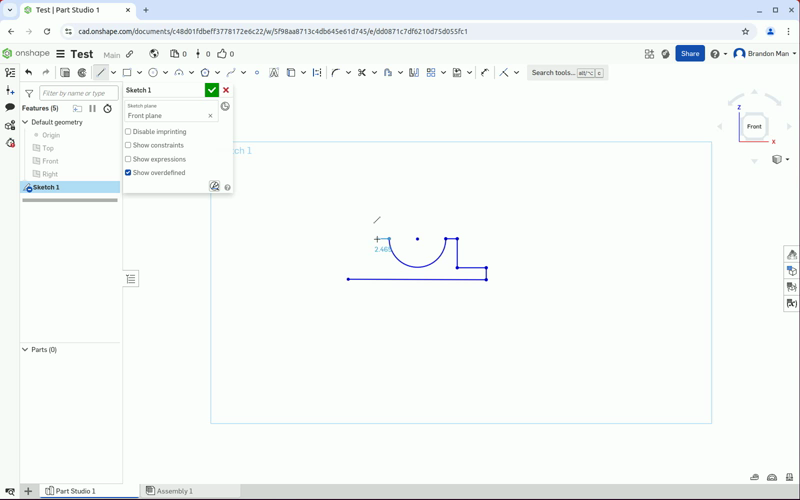
key_down(shift)
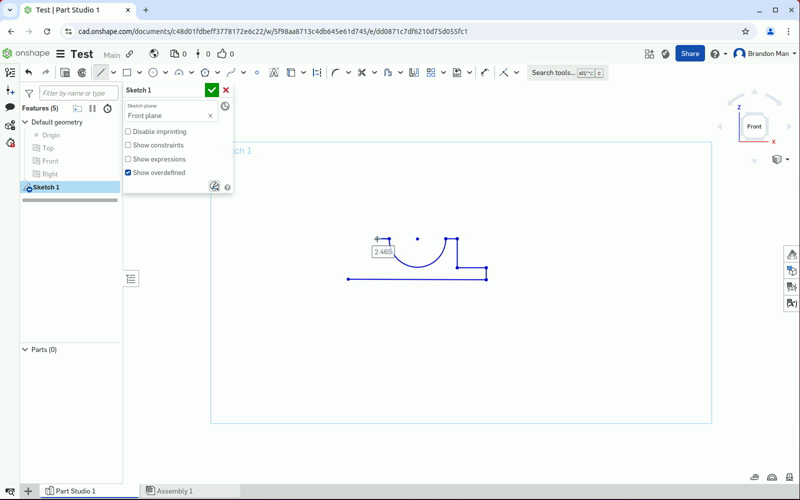
mouse_move(407, 238)
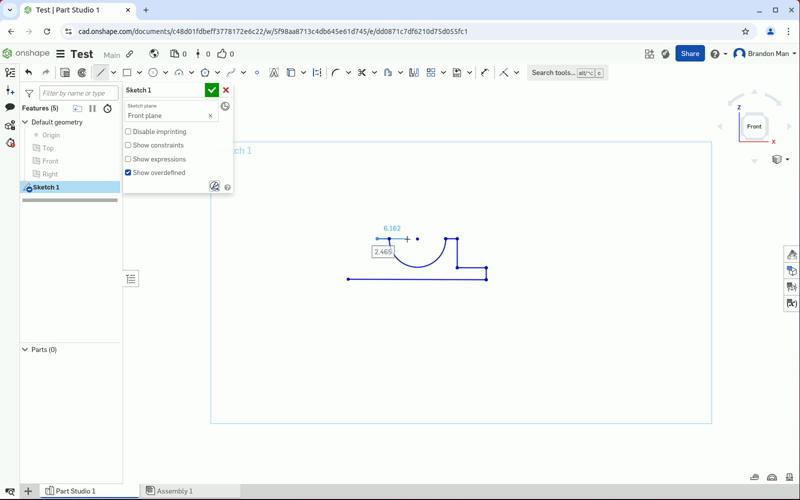
mouse_move(377, 267)
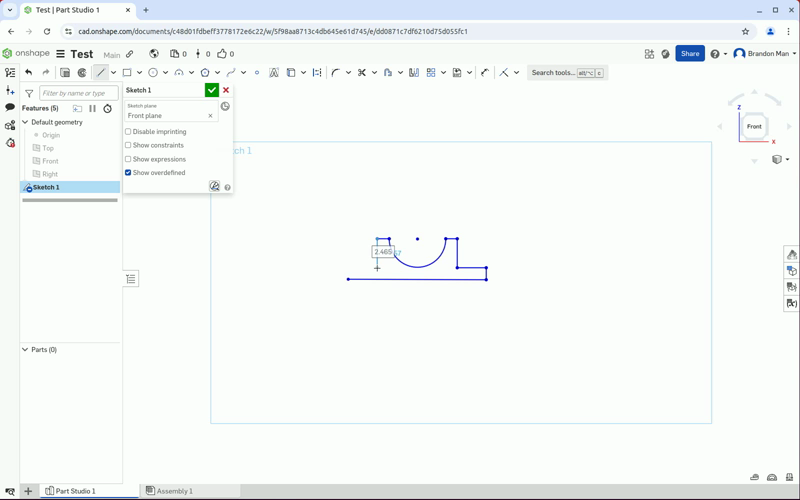
click(377, 267)
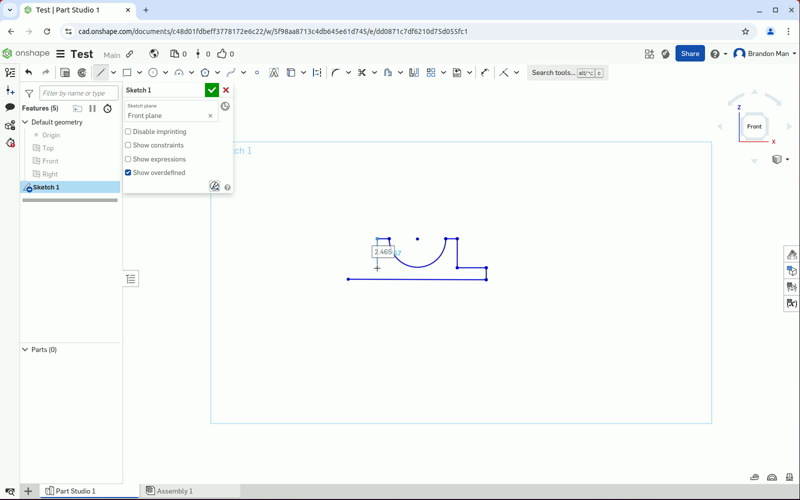
key_up(shift)
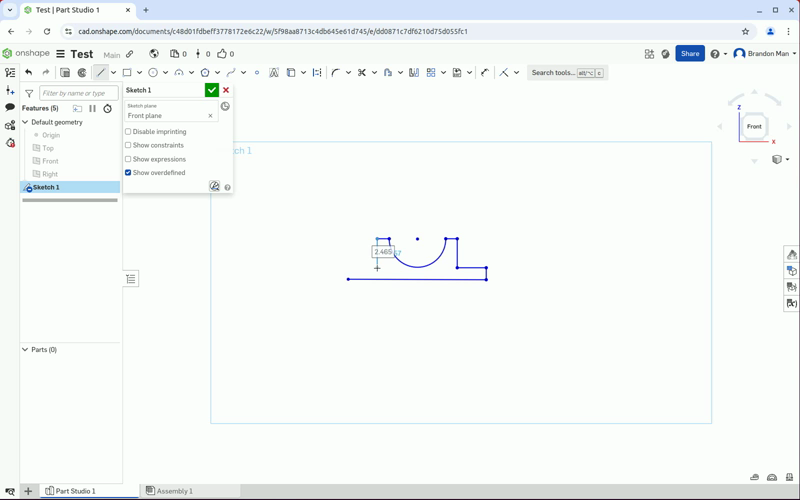
key_down(shift)
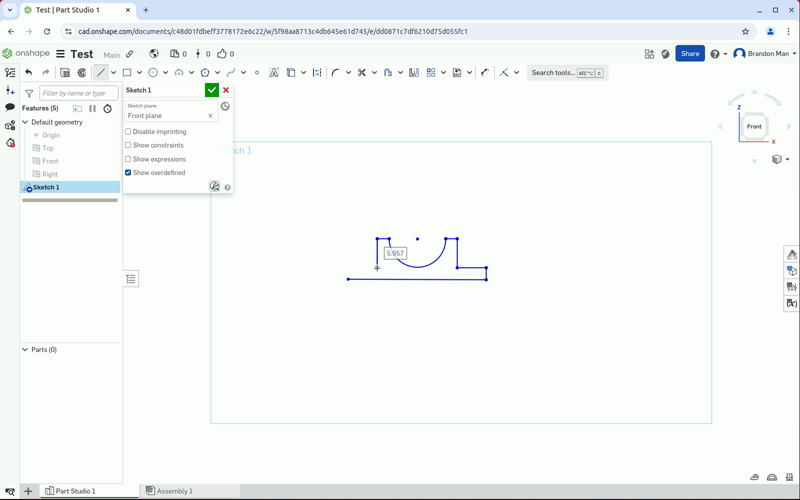
mouse_move(407, 267)
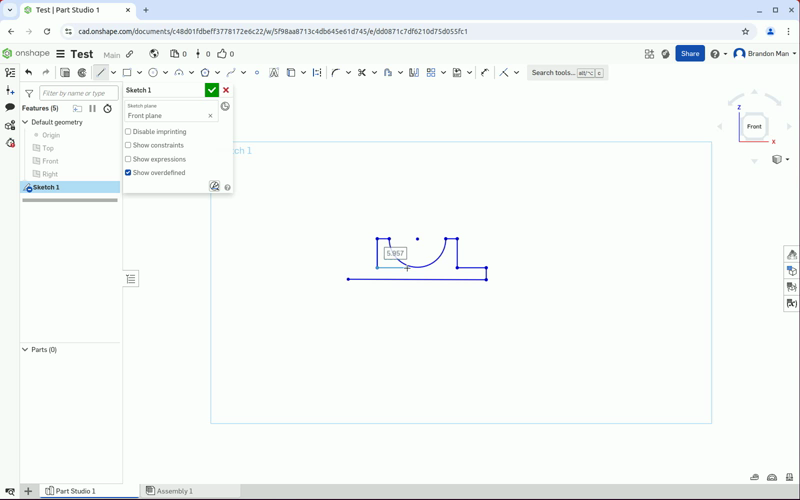
mouse_move(348, 267)
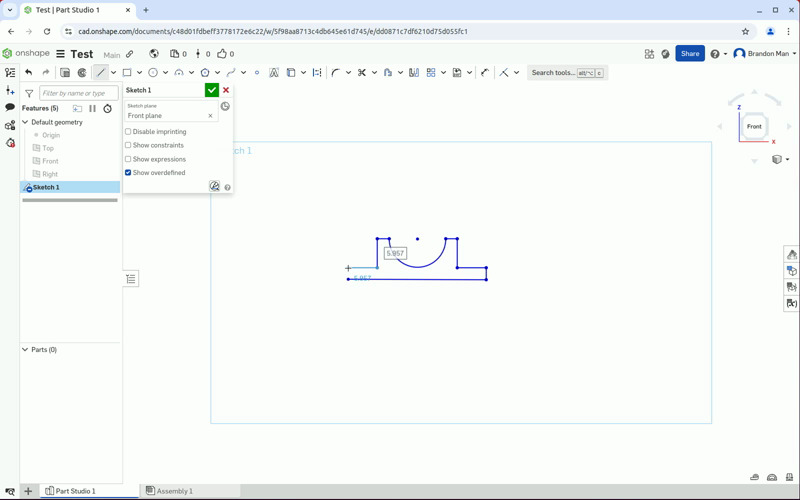
click(348, 267)
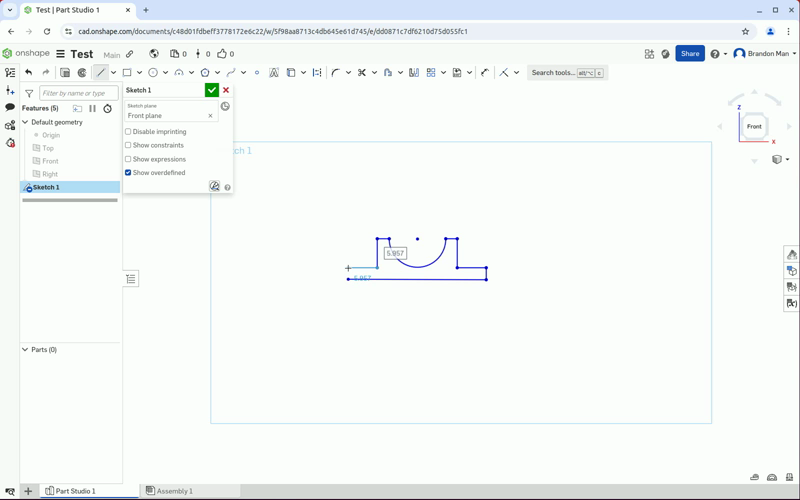
key_up(shift)
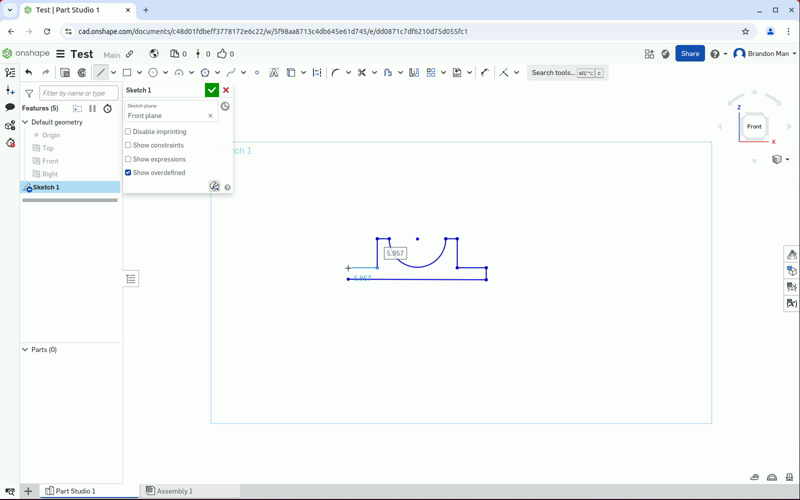
mouse_move(378, 267)
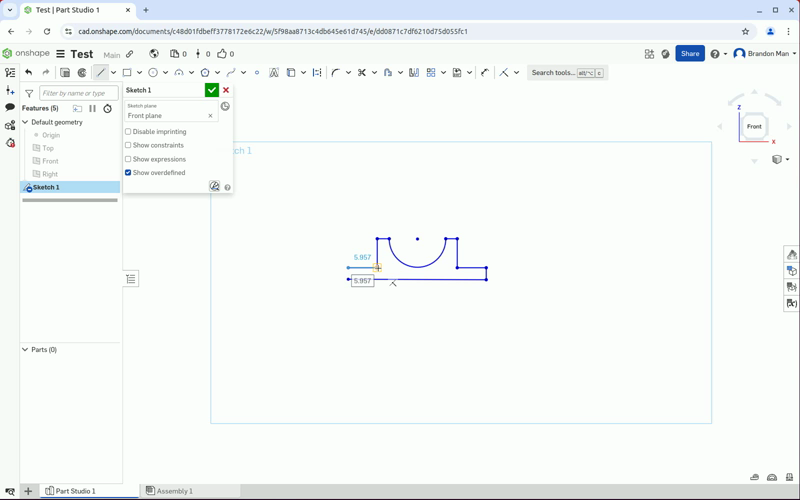
key_down(shift)
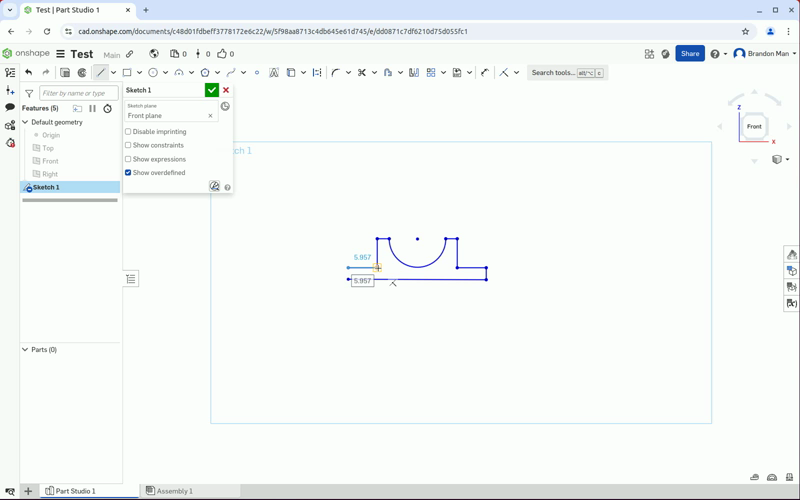
mouse_move(348, 279)
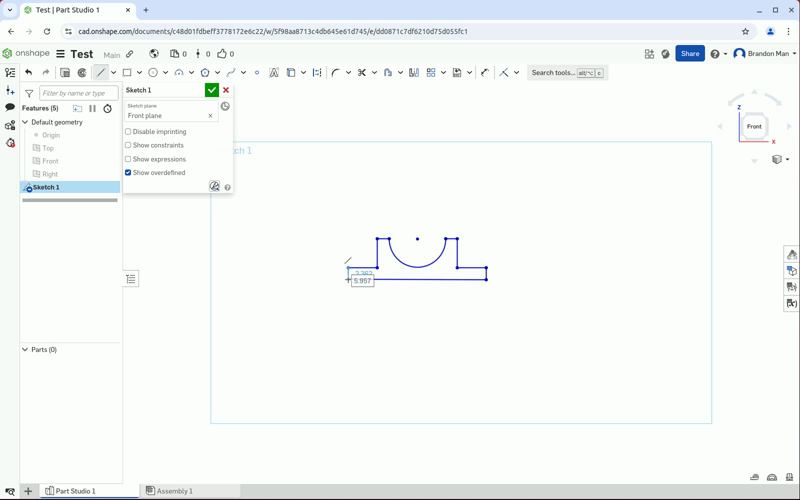
key_up(shift)
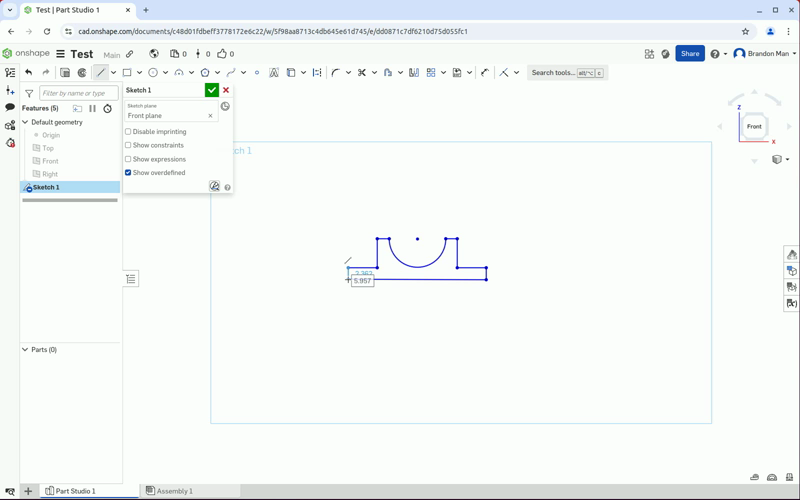
click(348, 279)
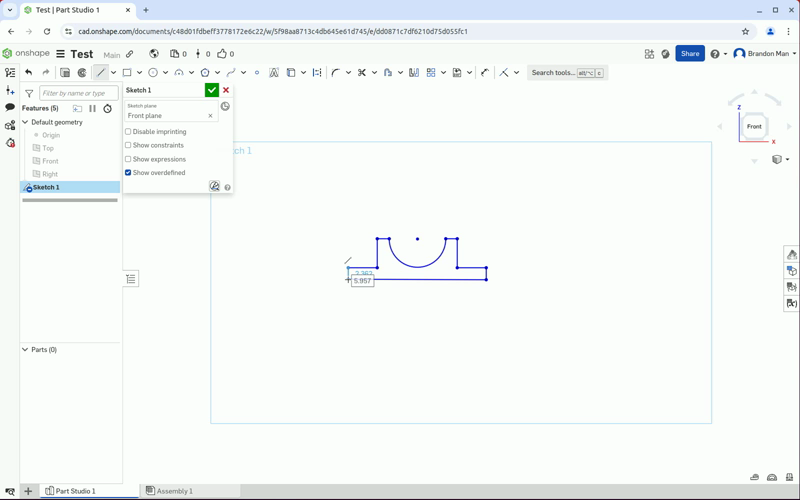
key(esc)
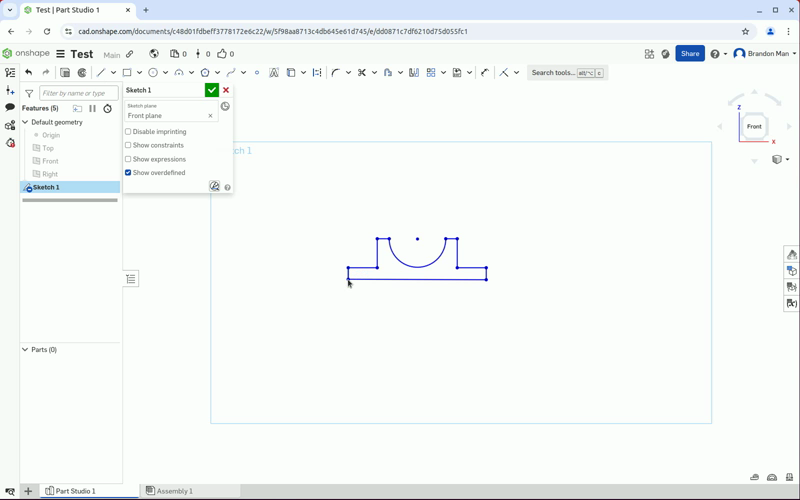
mouse_move(397, 243)
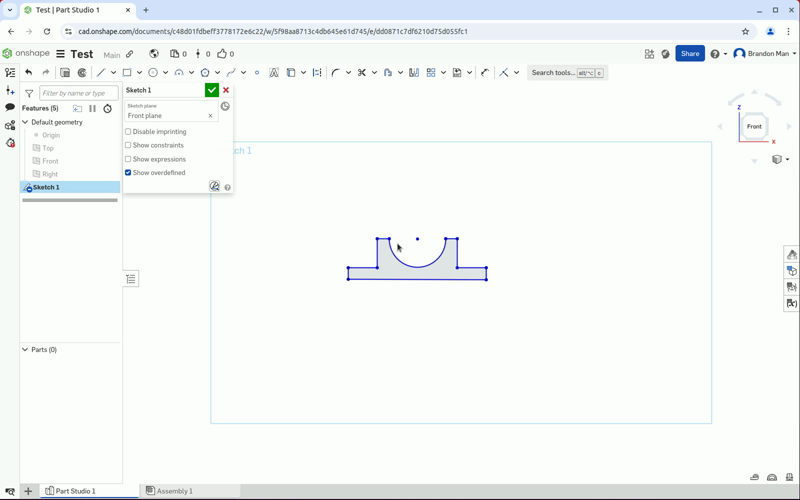
scroll(6)
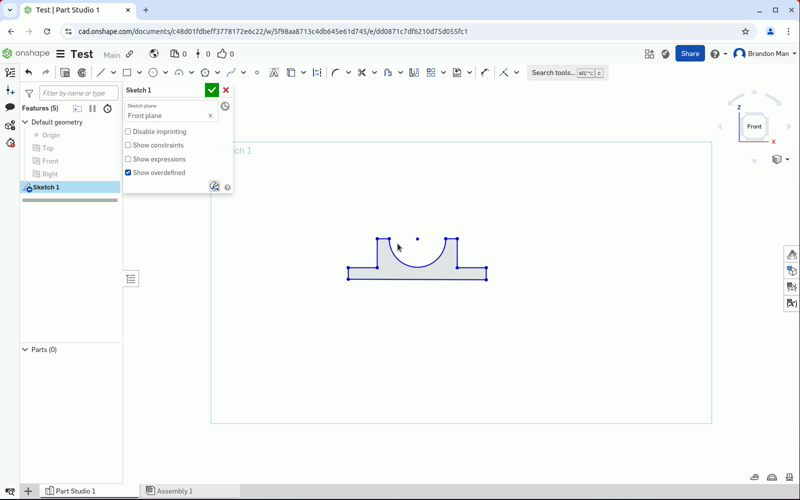
scroll(6)
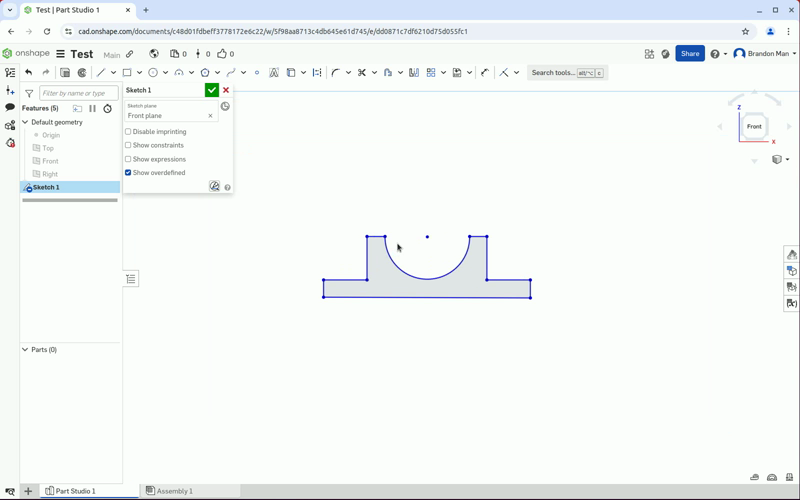
scroll(6)
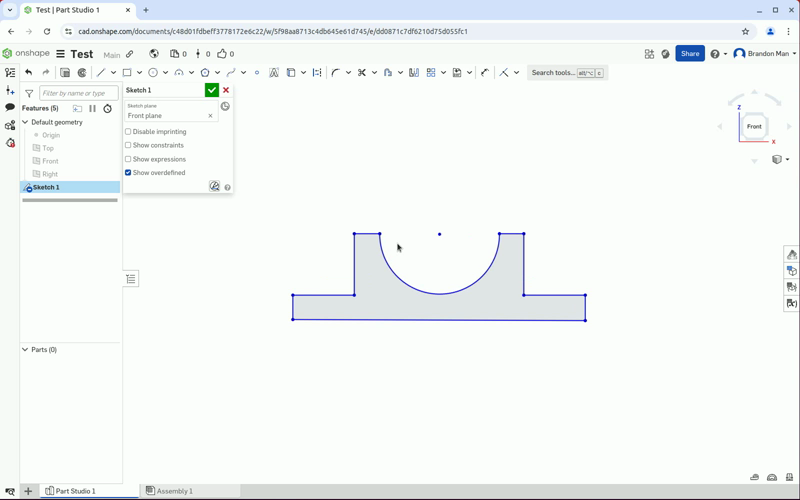
scroll(6)
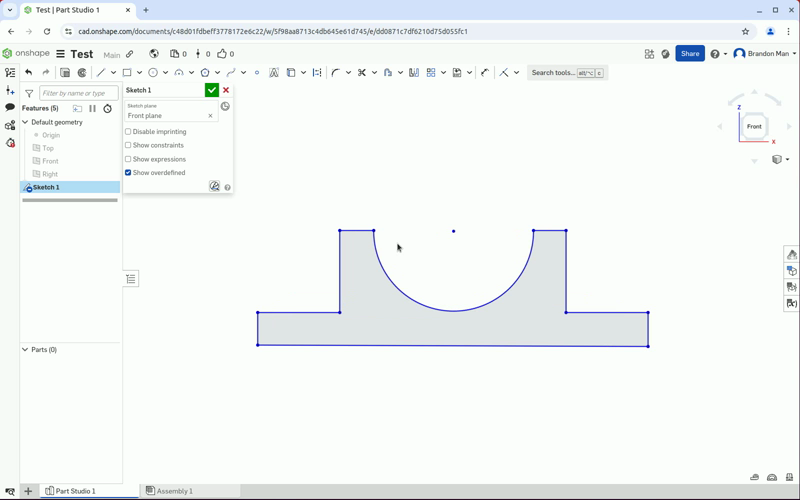
scroll(6)
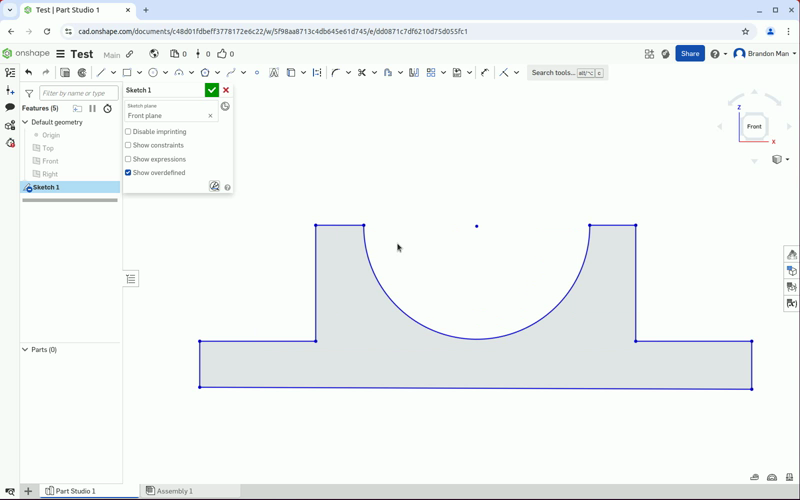
scroll(6)
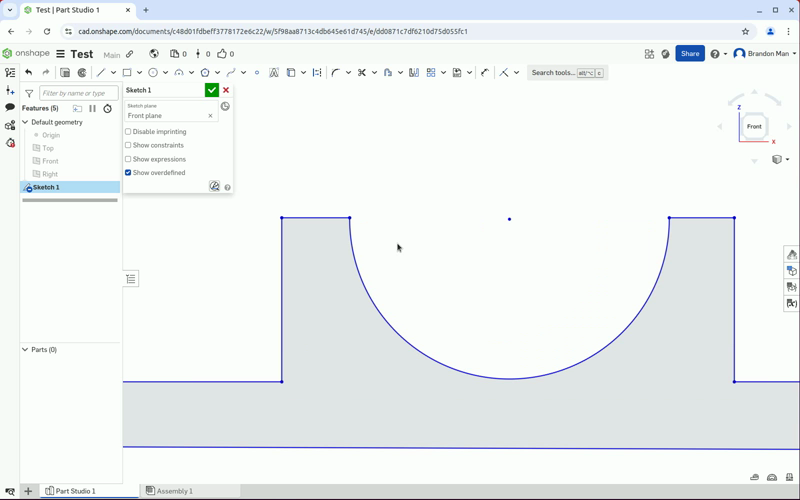
scroll(6)
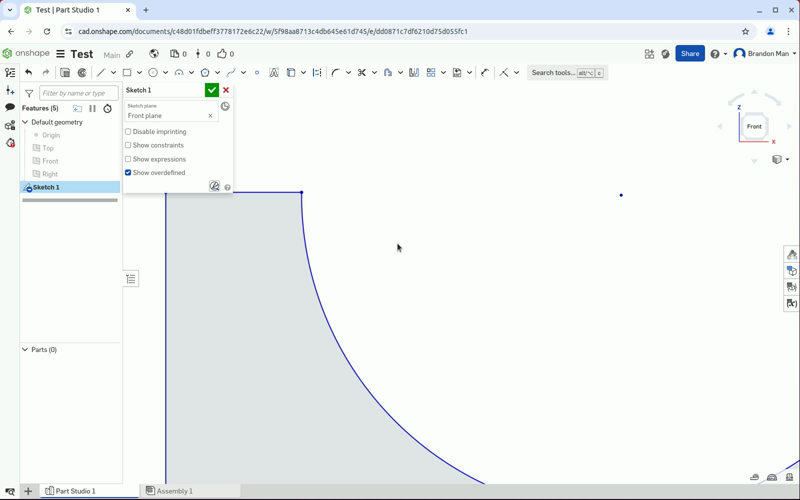
click(397, 243)
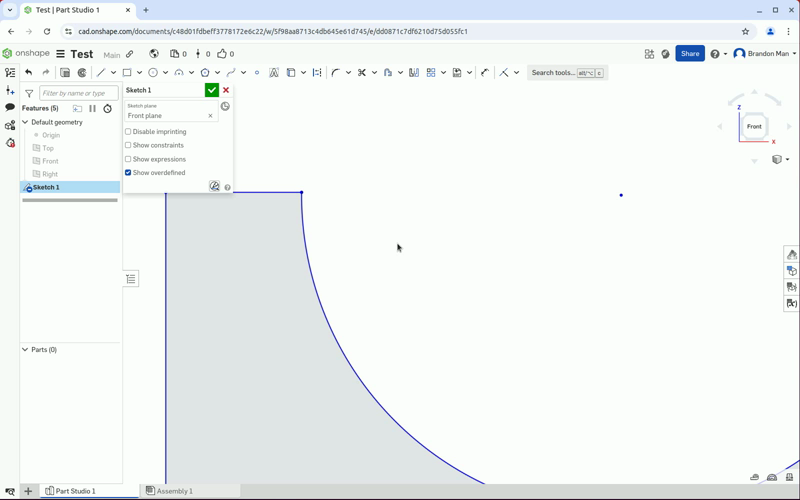
scroll(-6)
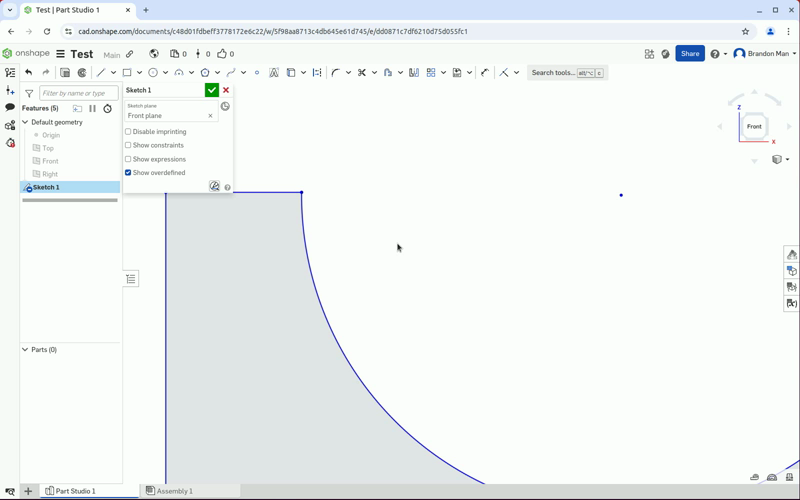
scroll(-6)
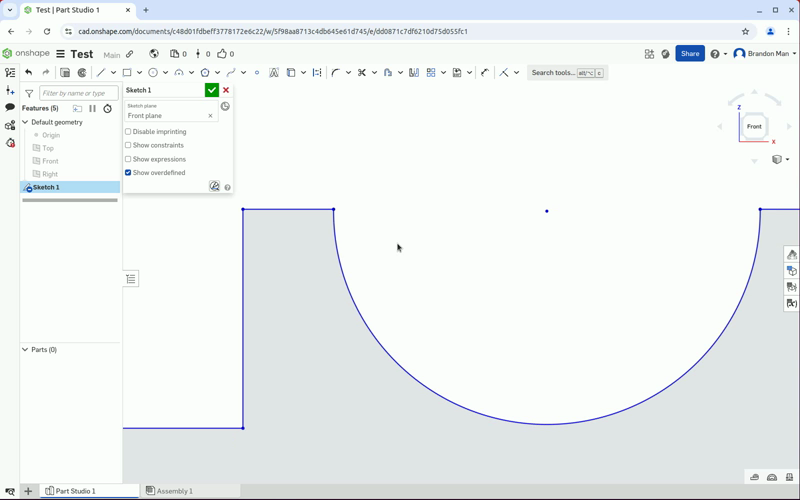
scroll(-6)
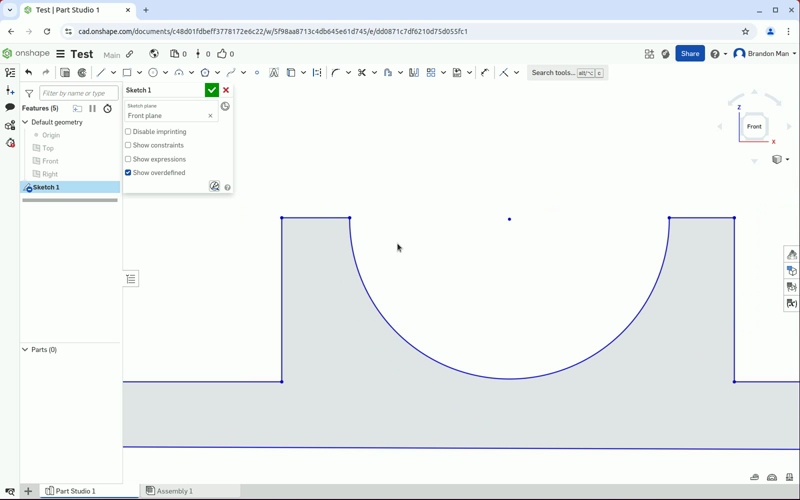
scroll(-6)
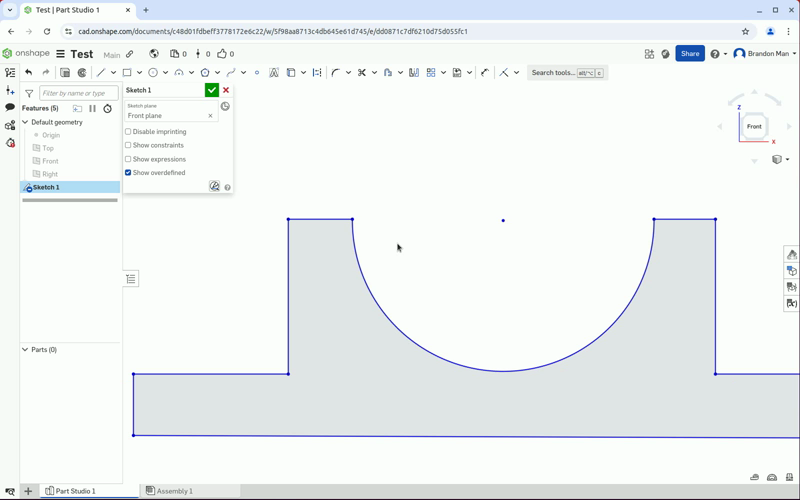
scroll(-6)
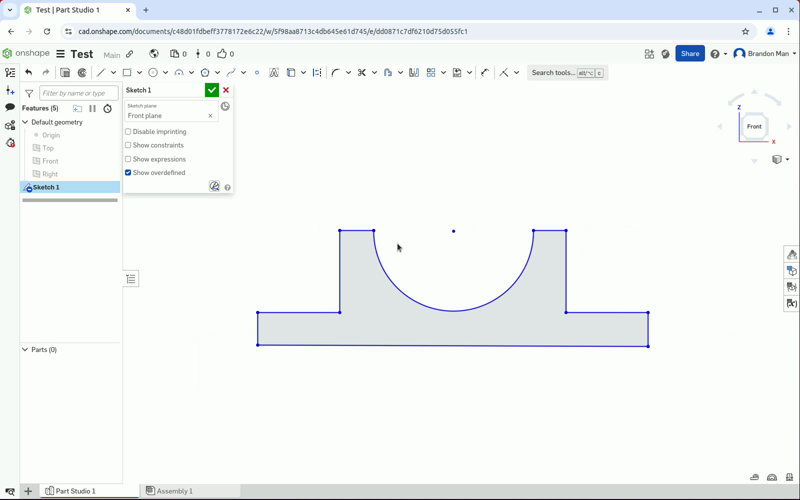
scroll(-6)
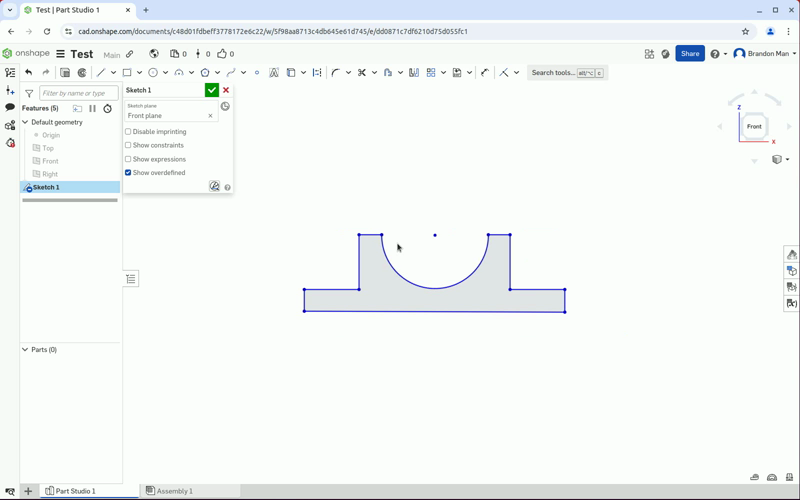
scroll(-6)
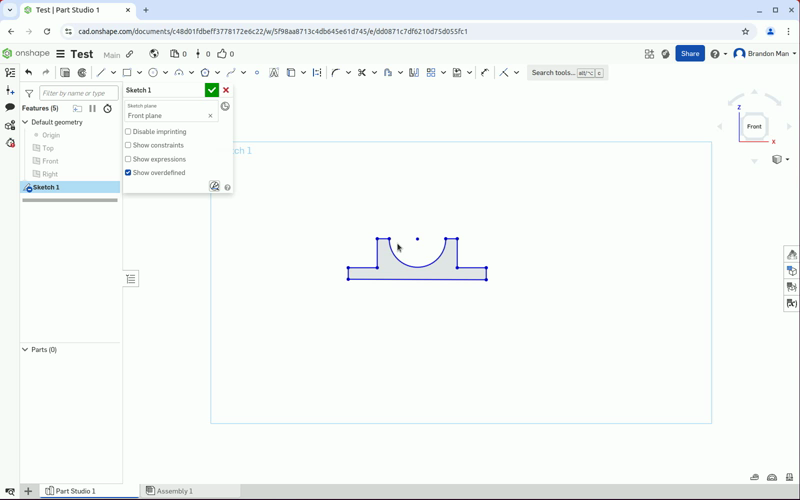
mouse_move(73, 352)
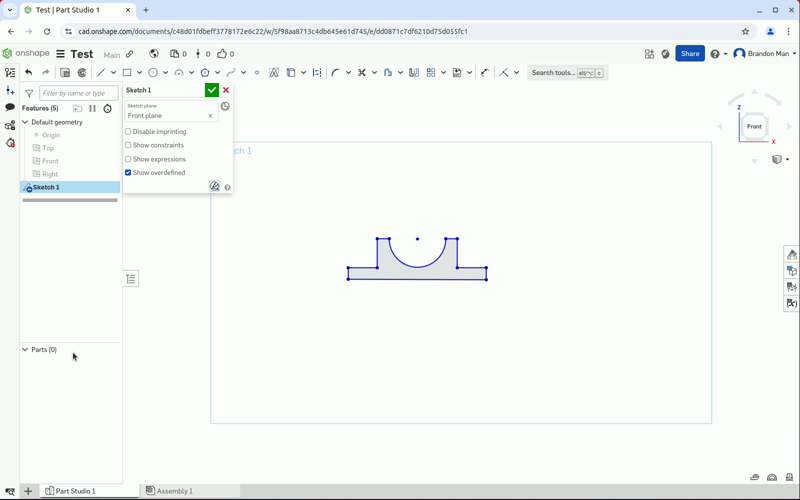
key(shift+y)
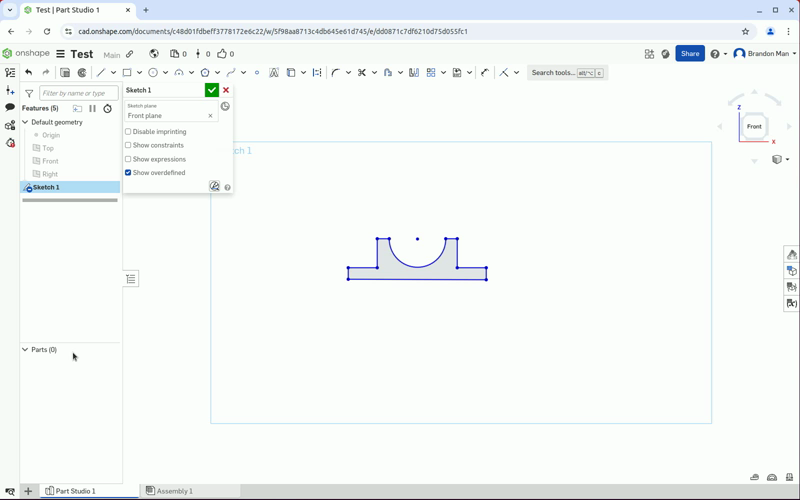
key(shift+e)
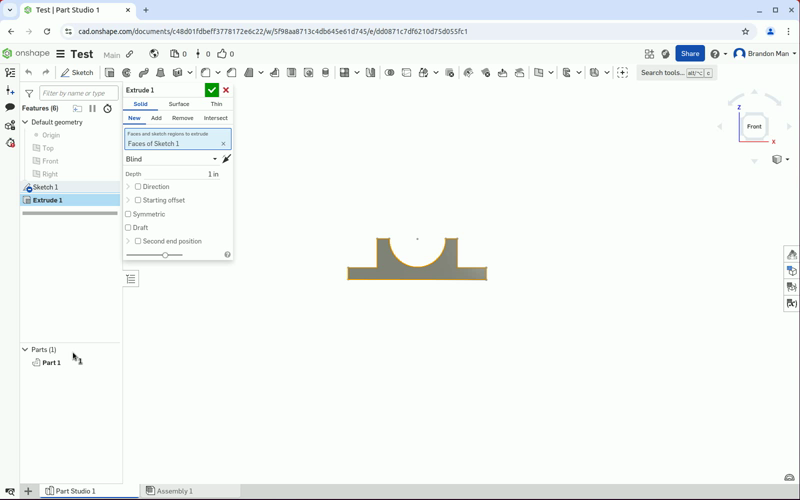
mouse_move(143, 106)
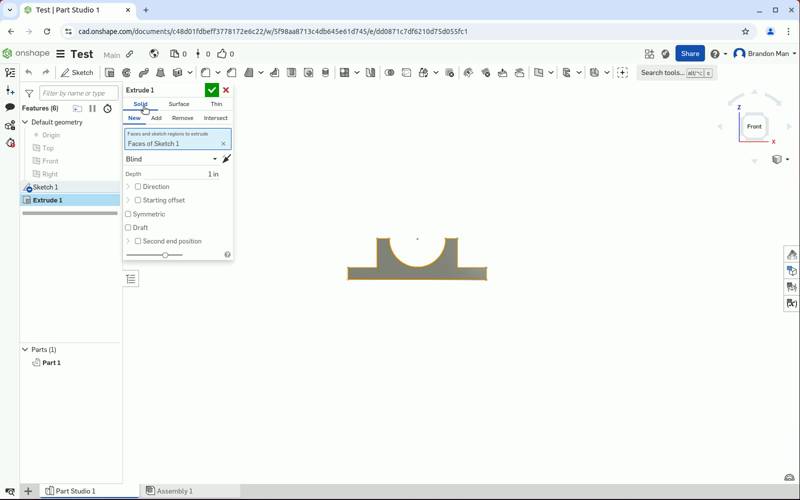
click(143, 106)
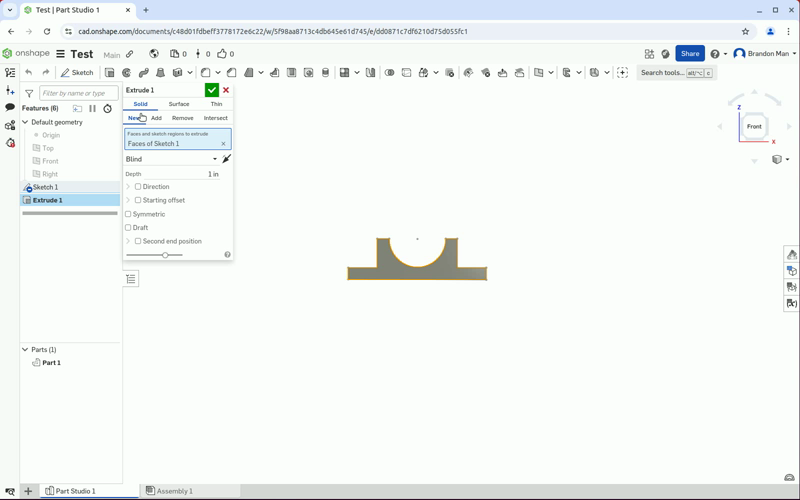
mouse_move(137, 120)
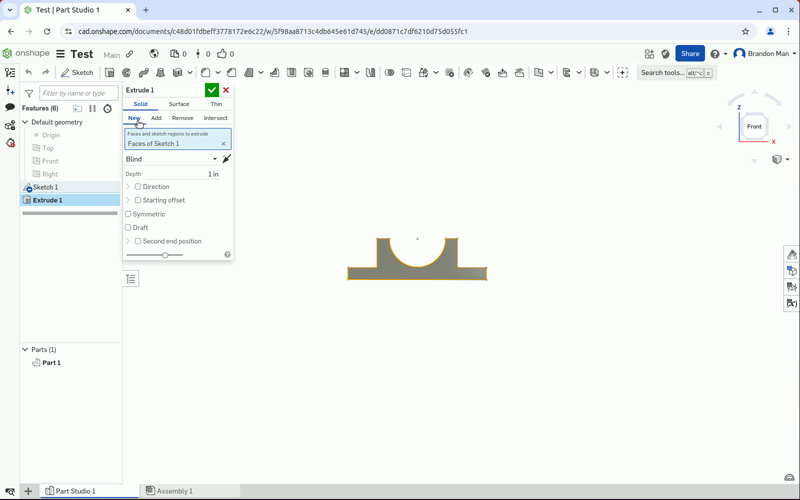
click(137, 120)
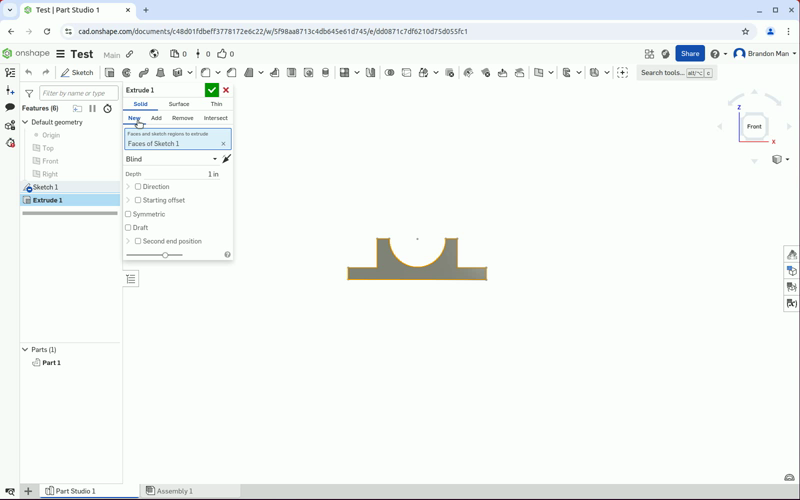
key(tab, 4)
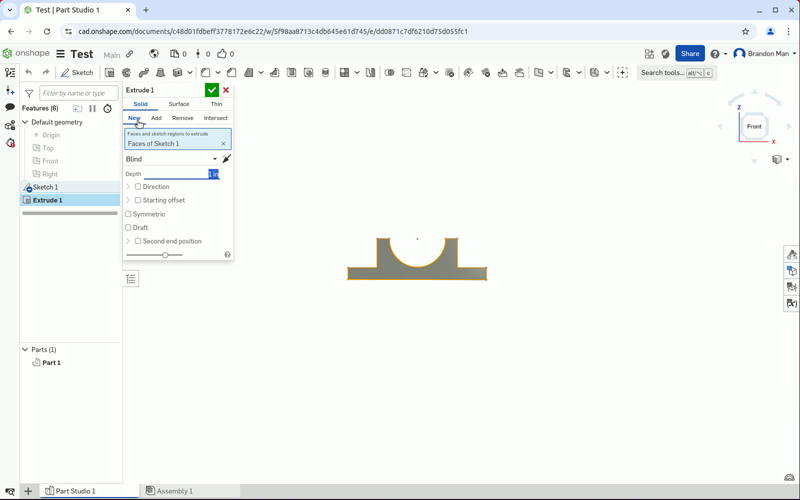
text(10.591)
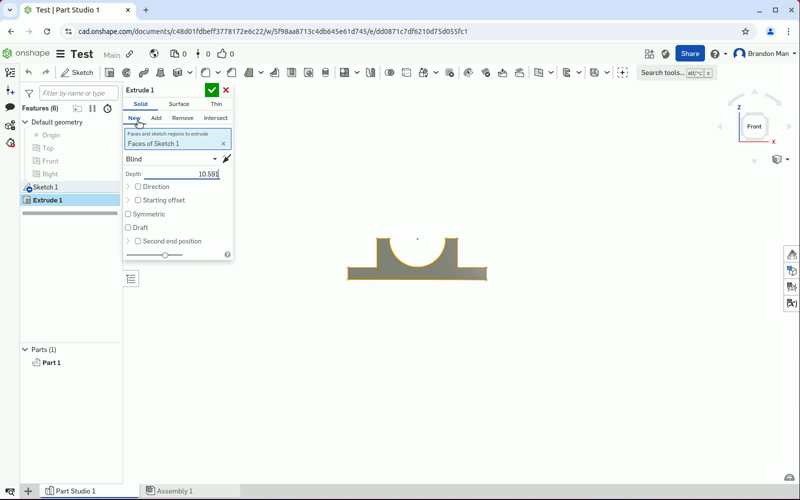
key(enter)
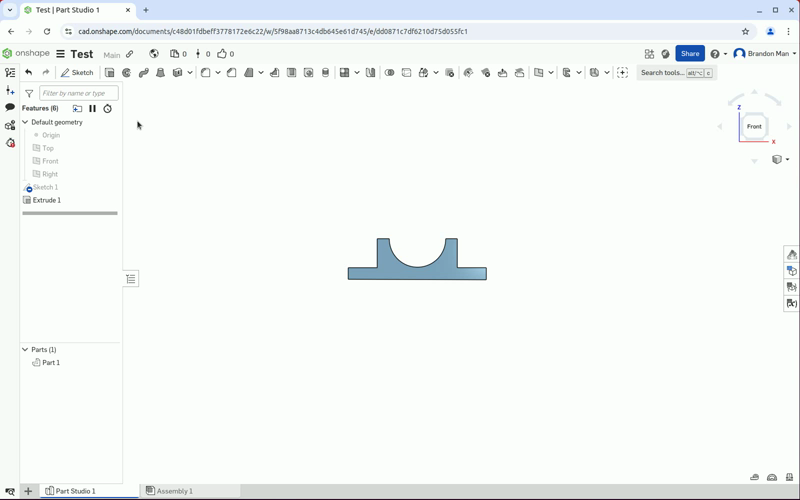
key(shift+h)
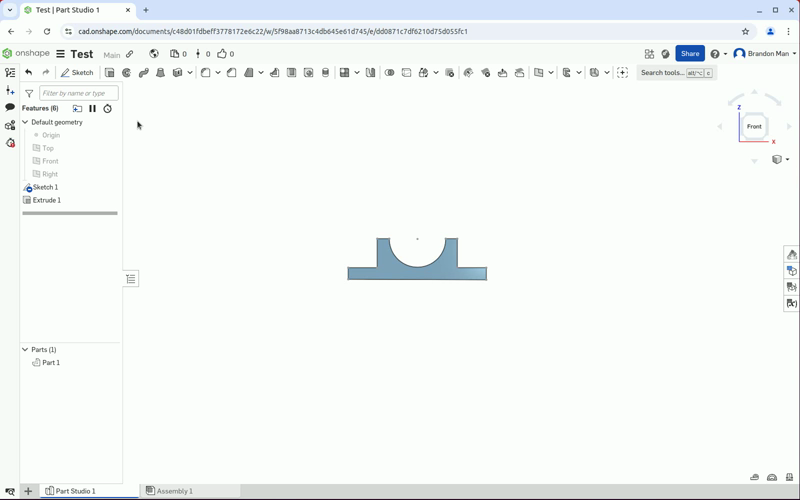
key(shift+h)
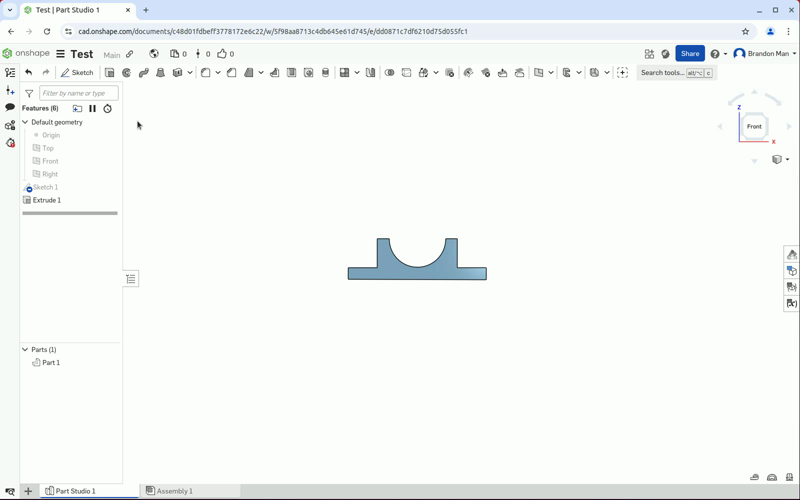
mouse_move(73, 189)
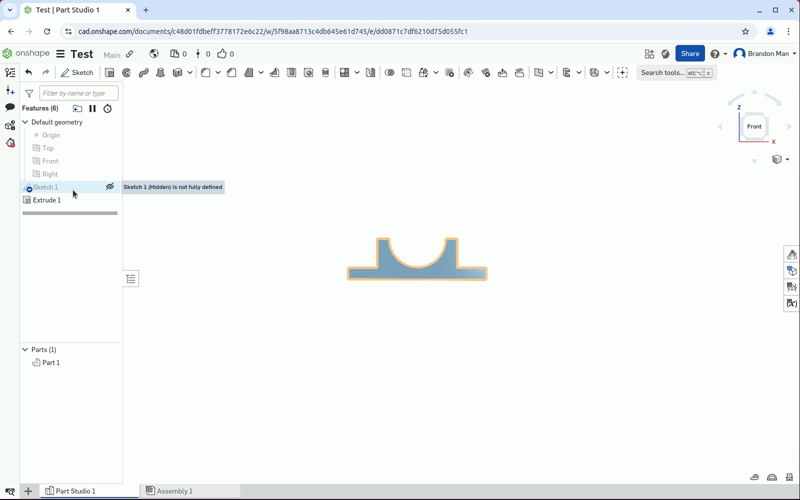
click(73, 189)
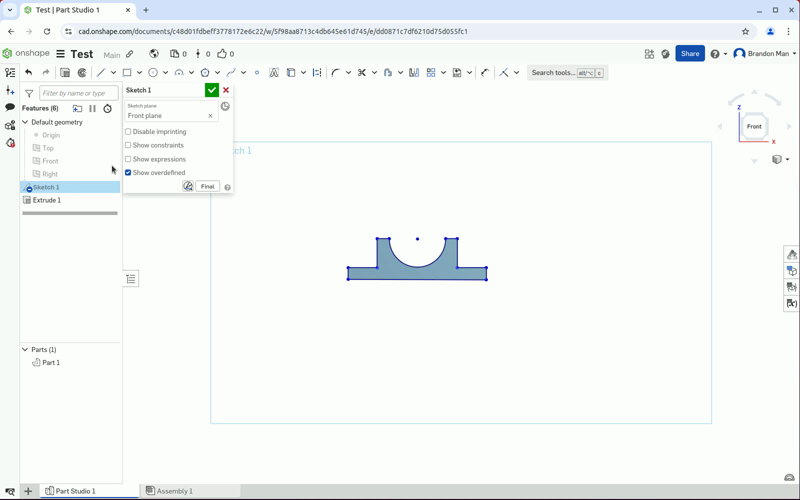
mouse_move(229, 92)
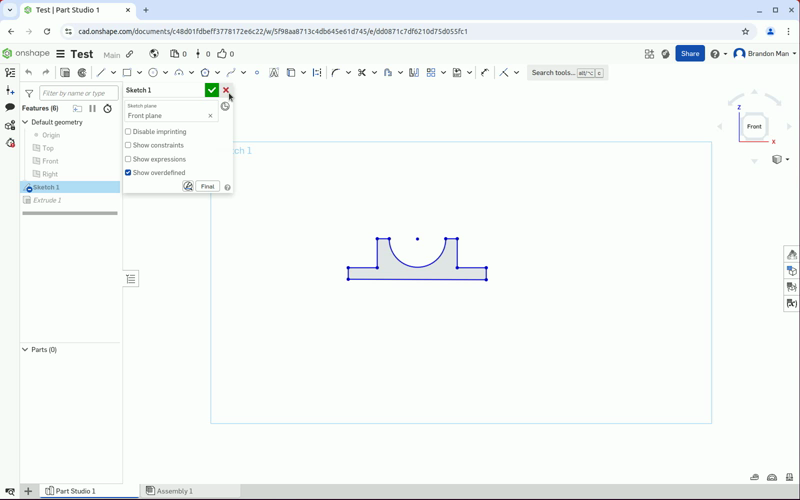
click(229, 92)
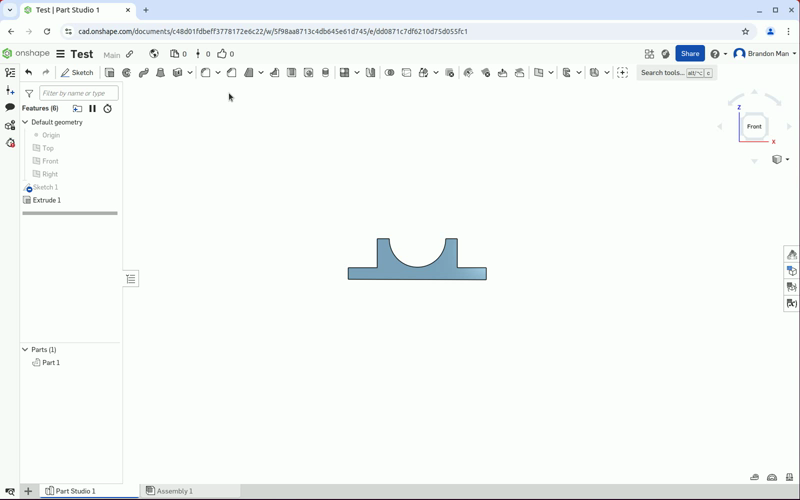
mouse_move(73, 352)
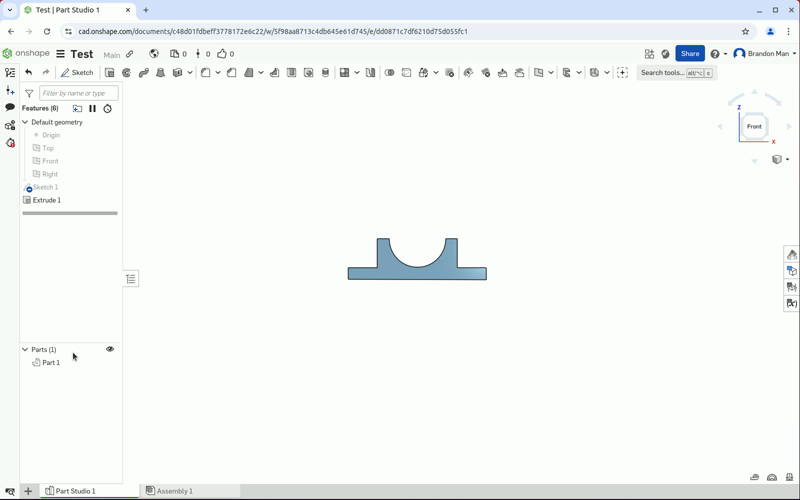
key(y)
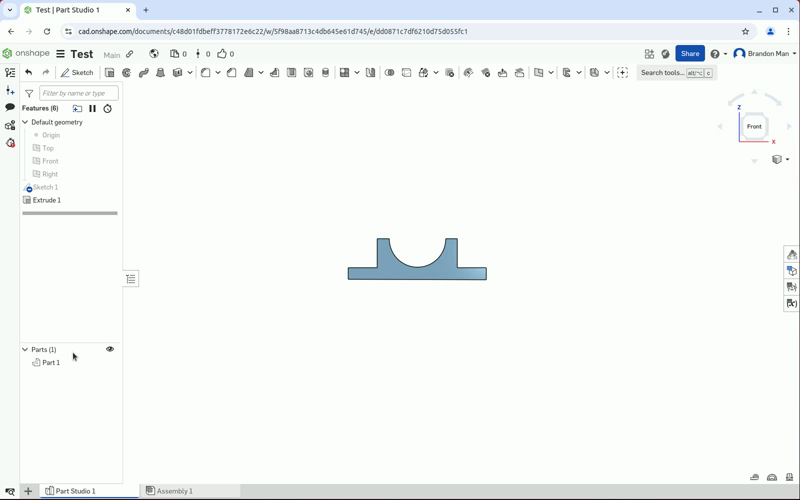
key(shift+p)
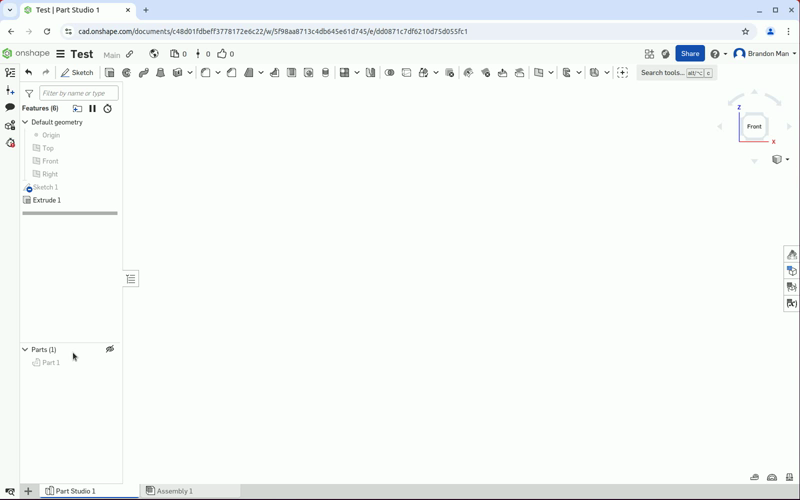
key(space)
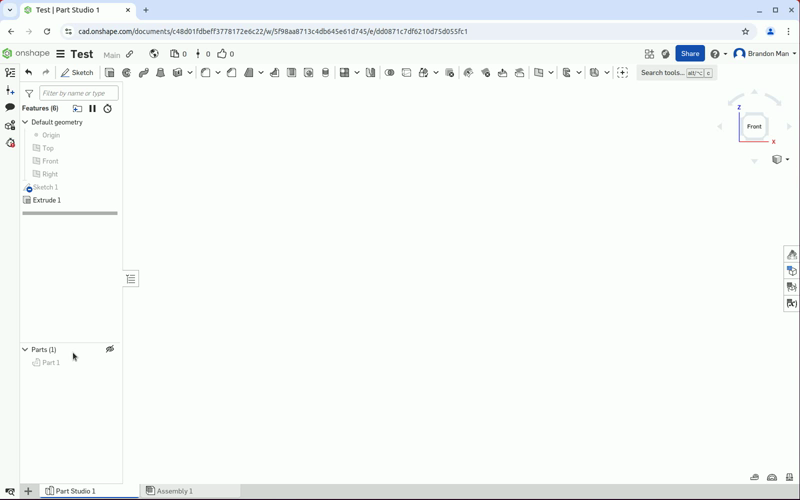
key_down(shift)
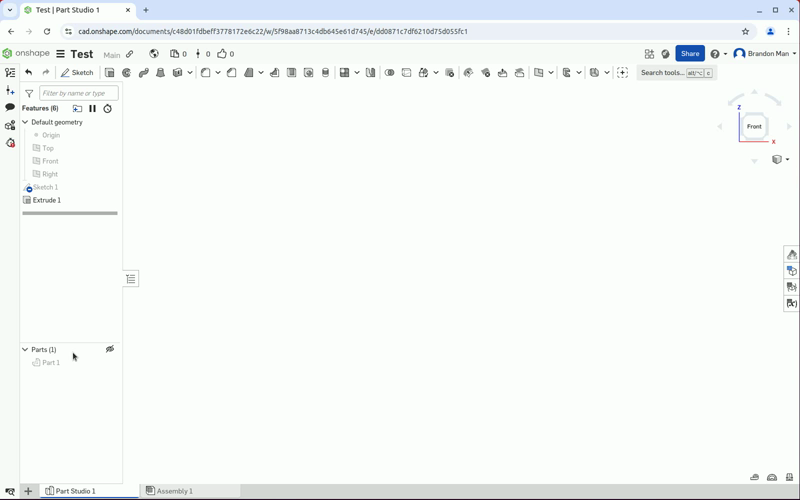
key(down)
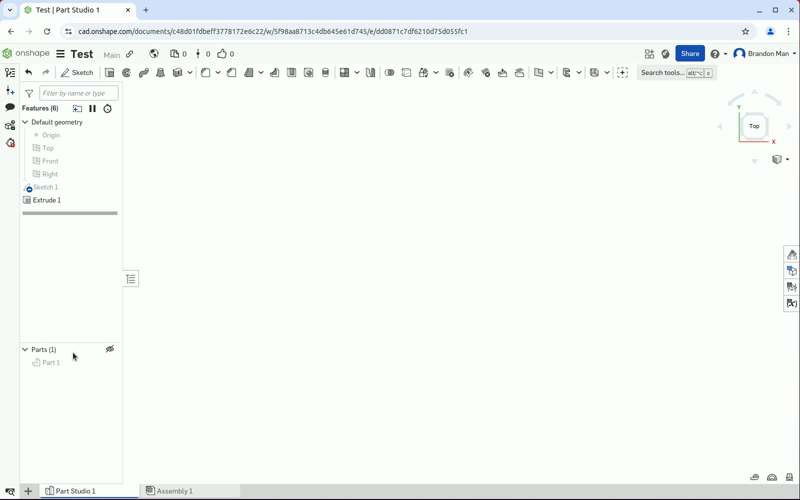
key_up(shift)
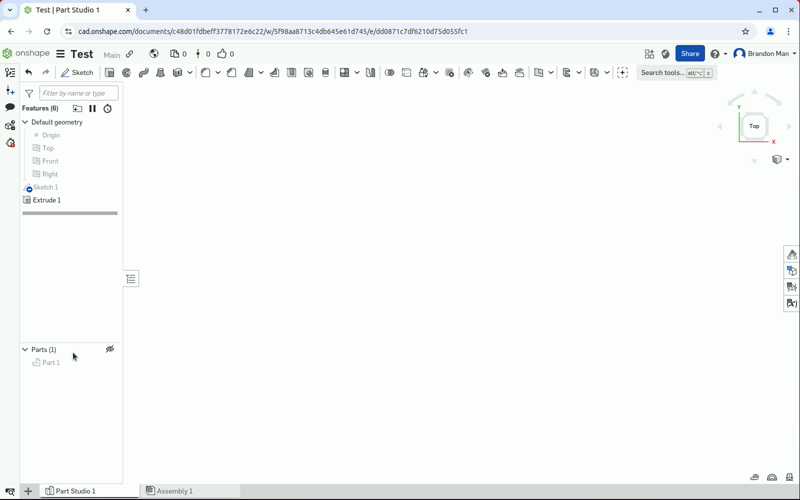
mouse_move(73, 352)
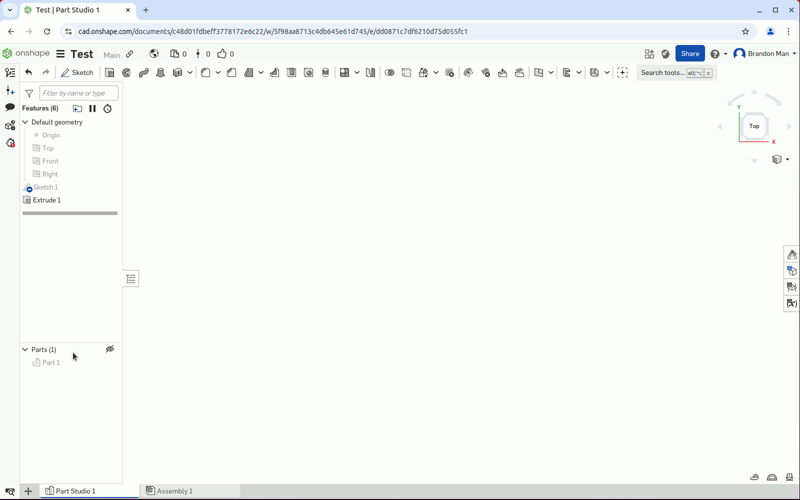
key(shift+y)
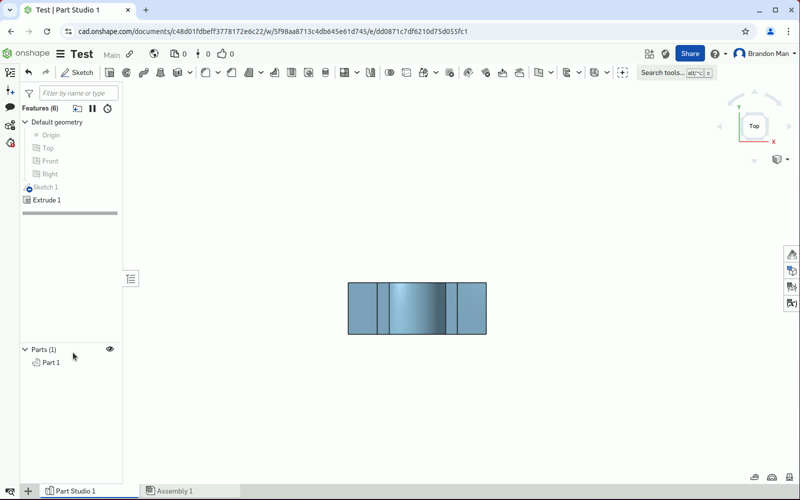
mouse_move(541, 75)
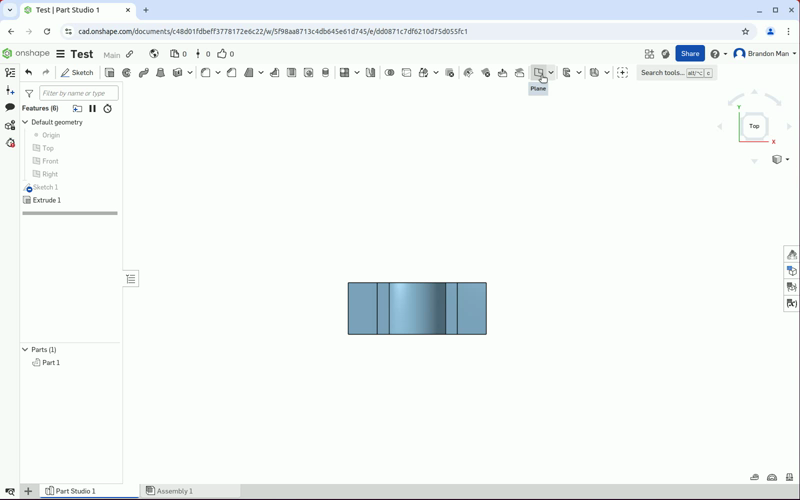
click(541, 75)
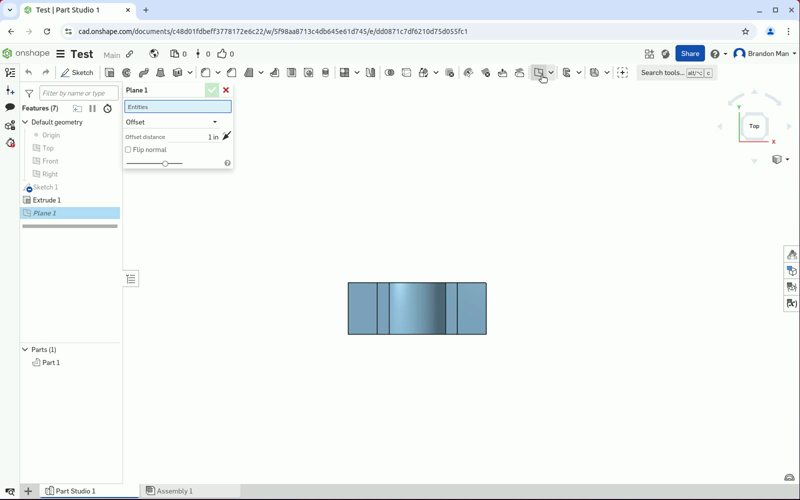
mouse_move(73, 150)
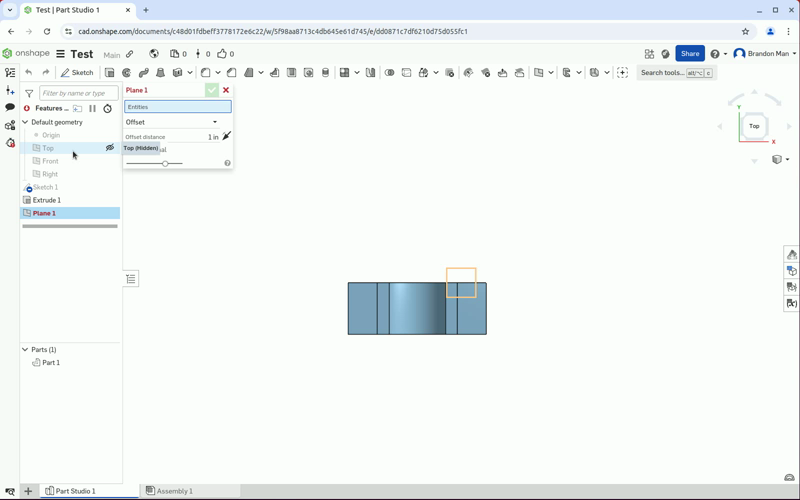
click(73, 150)
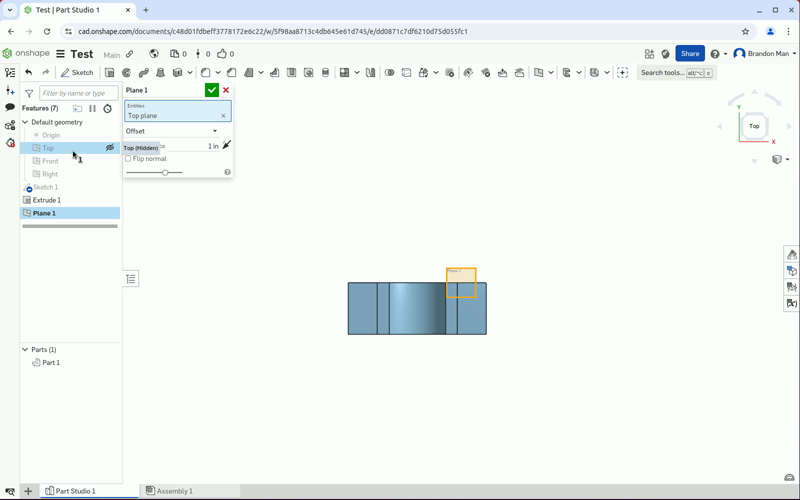
key(tab, 2)
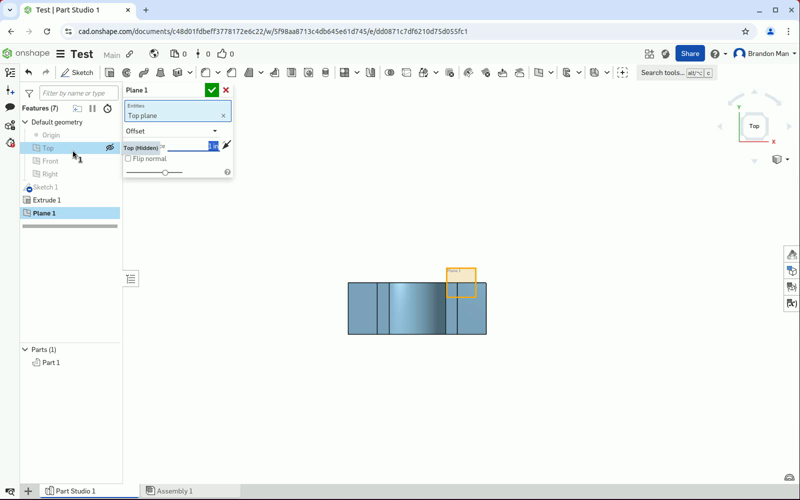
text(3.143)
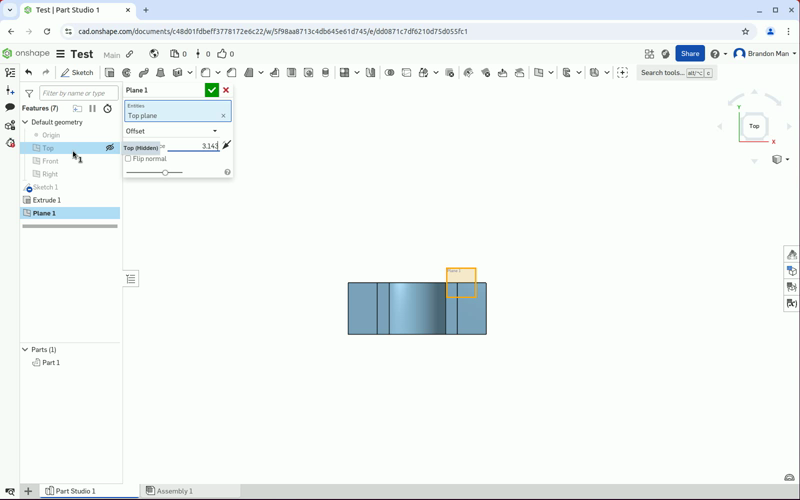
key(enter, 2)
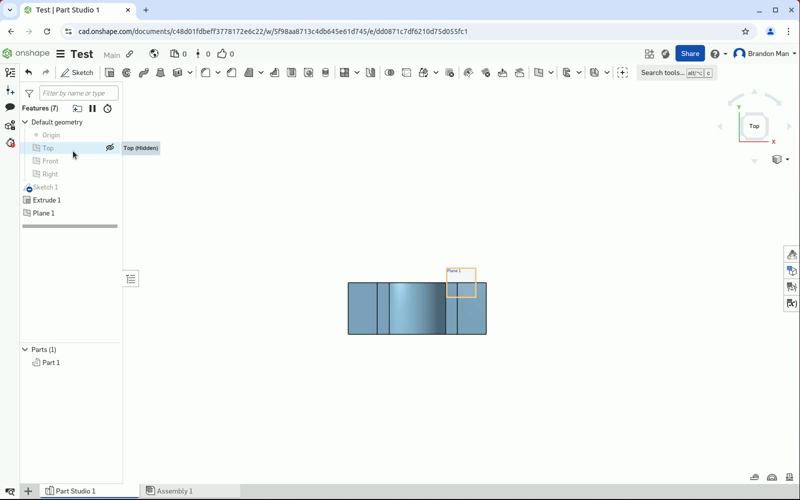
key(shift+s)
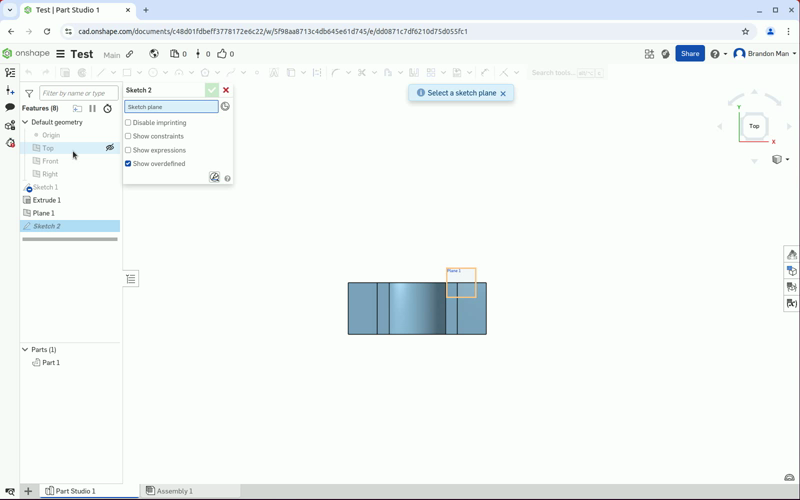
mouse_move(73, 215)
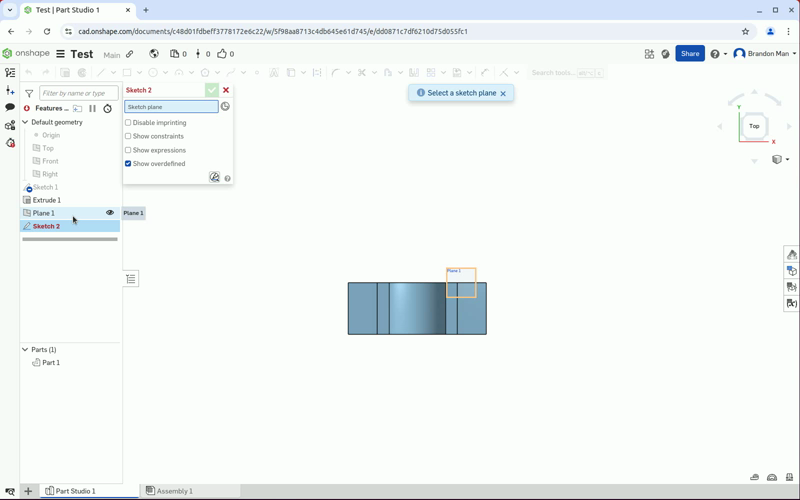
click(73, 215)
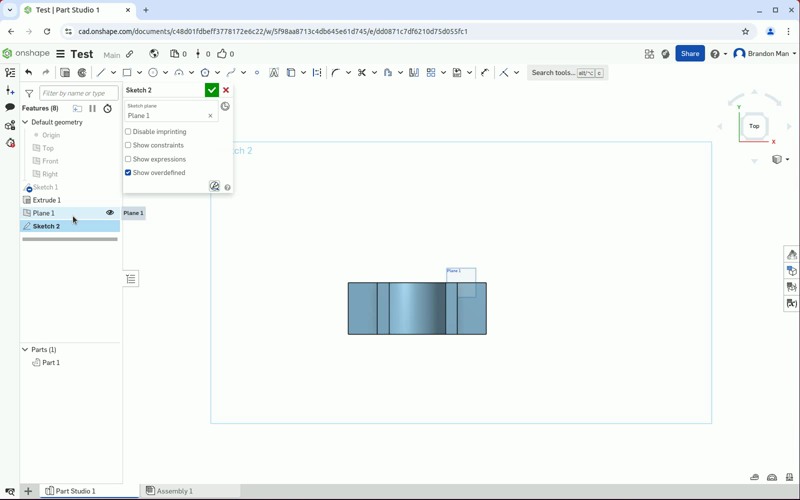
mouse_move(73, 352)
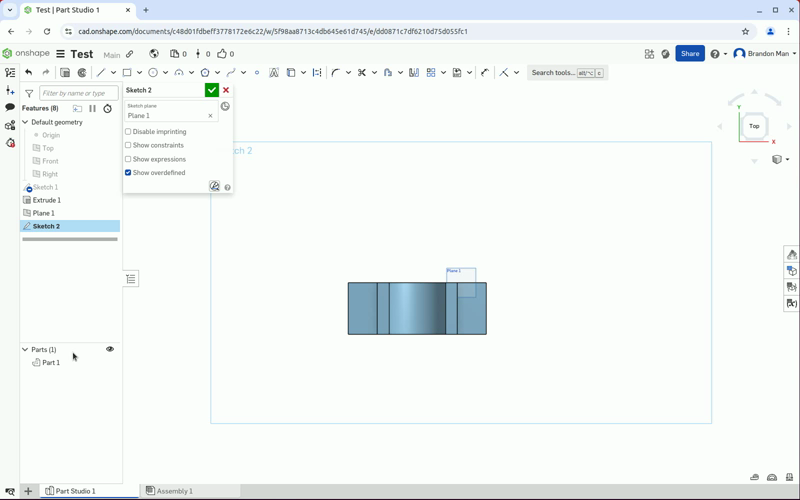
key(y)
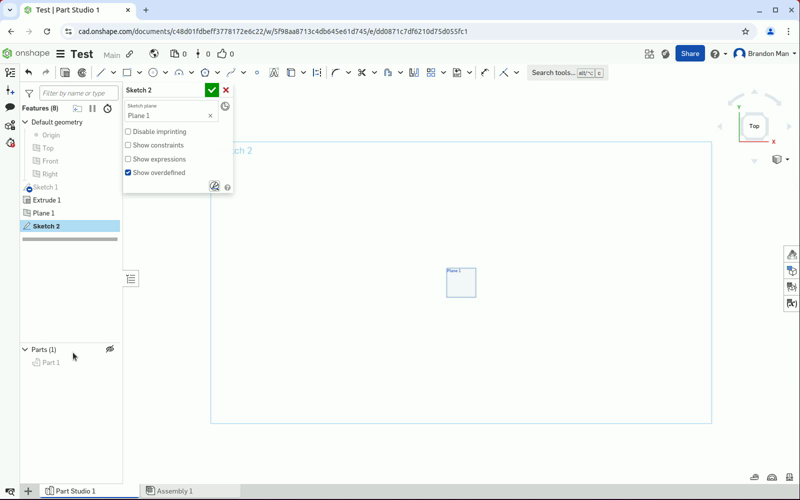
key(c)
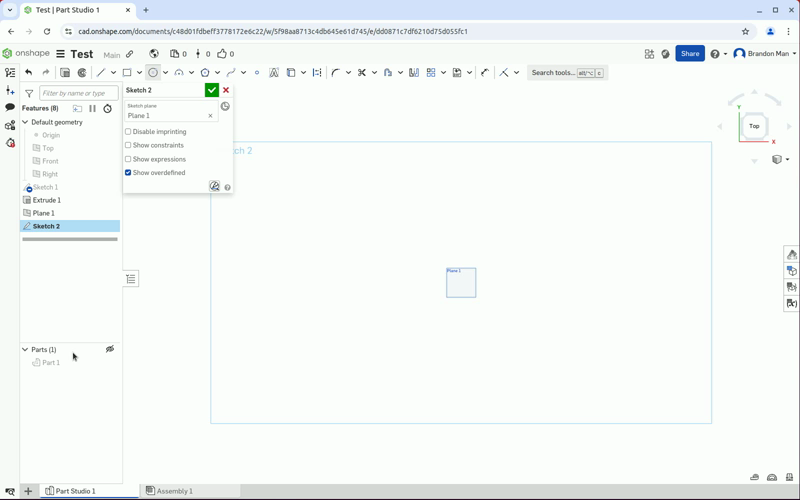
key_down(shift)
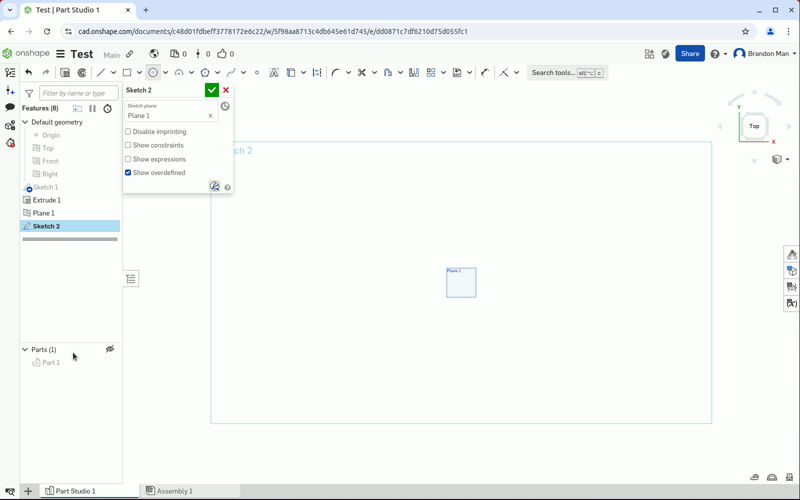
mouse_move(362, 308)
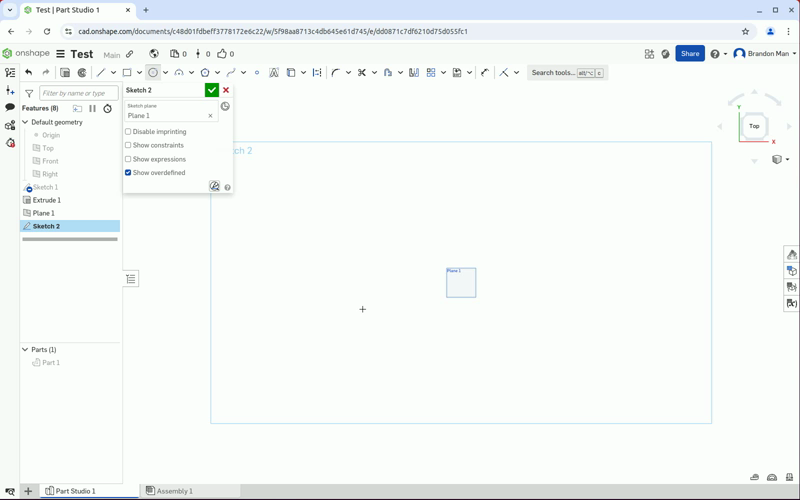
click(362, 308)
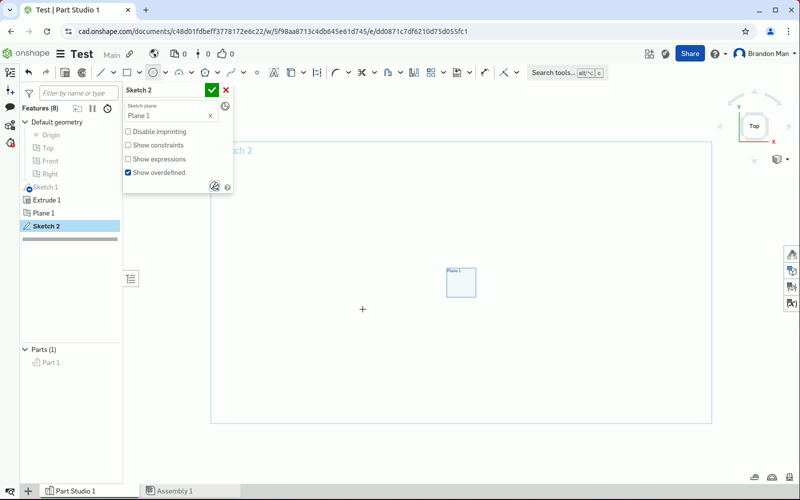
key_up(shift)
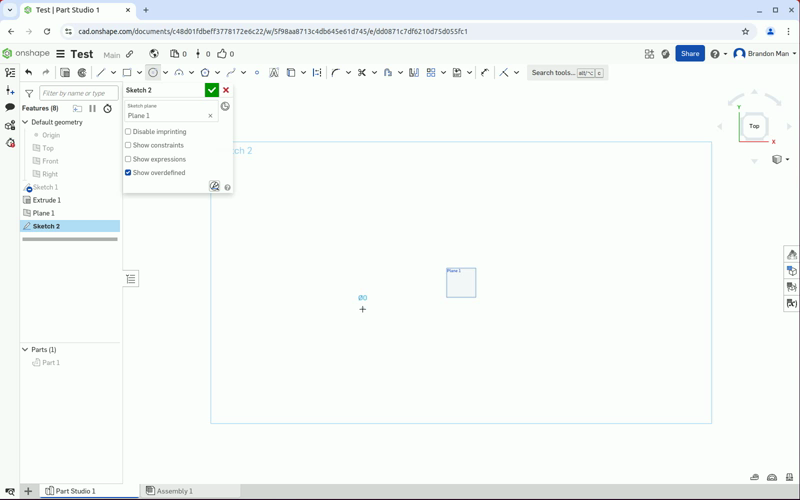
mouse_move(369, 308)
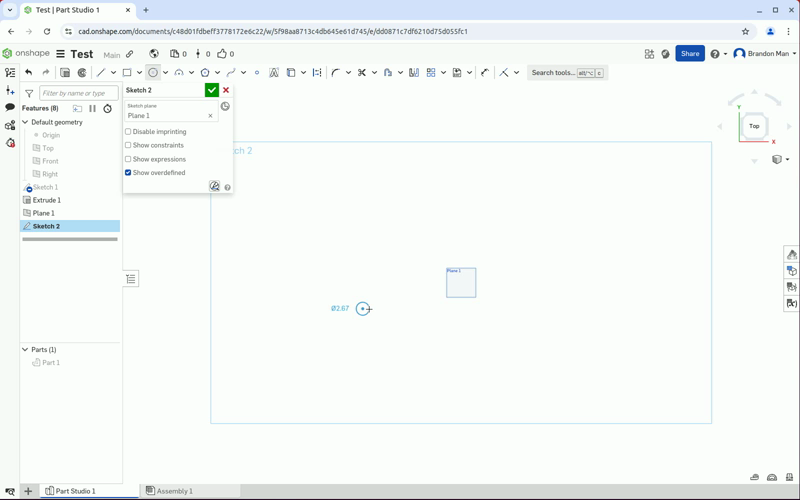
click(369, 308)
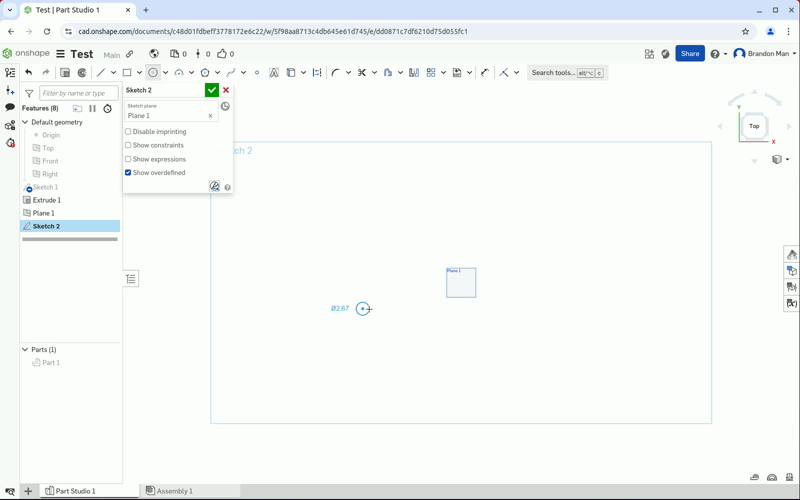
key(esc)
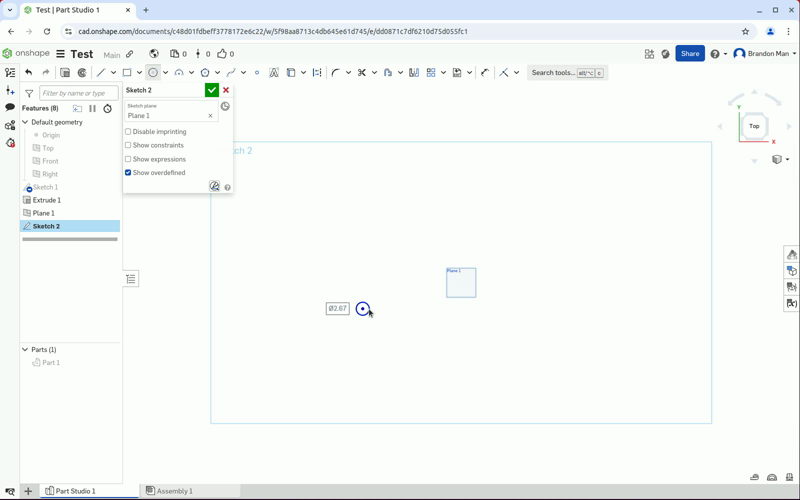
mouse_move(363, 307)
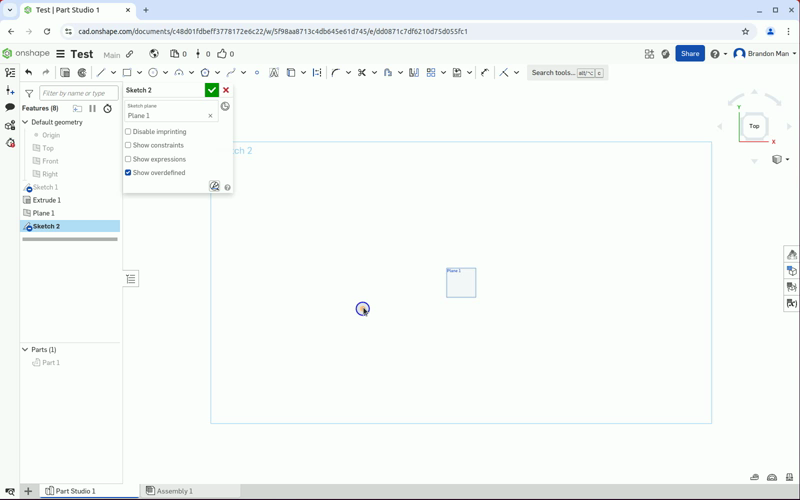
scroll(6)
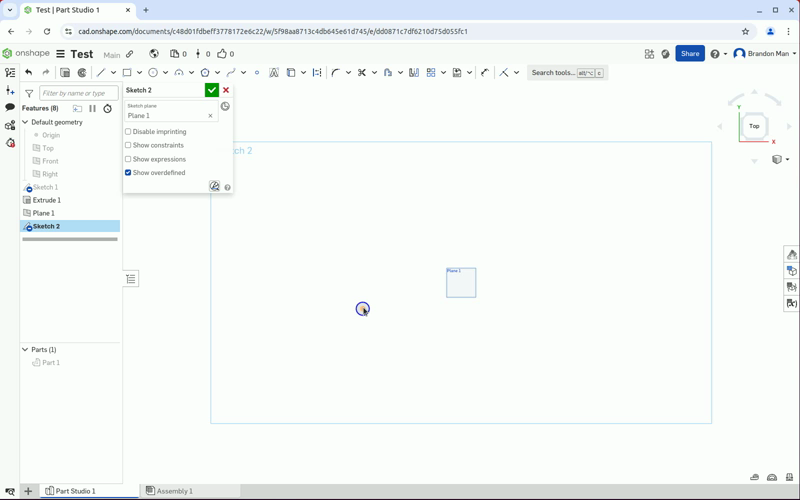
scroll(6)
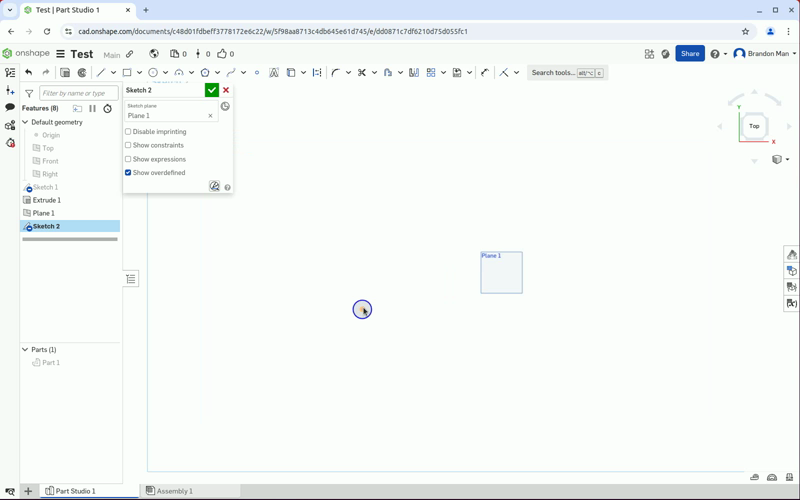
scroll(6)
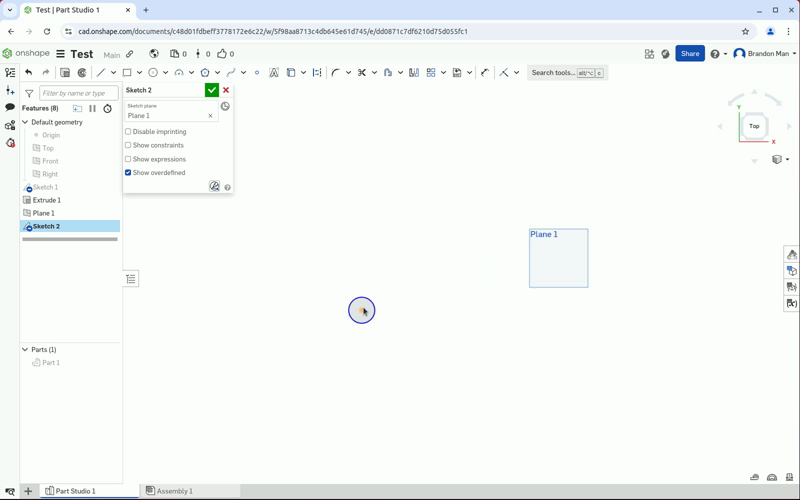
scroll(6)
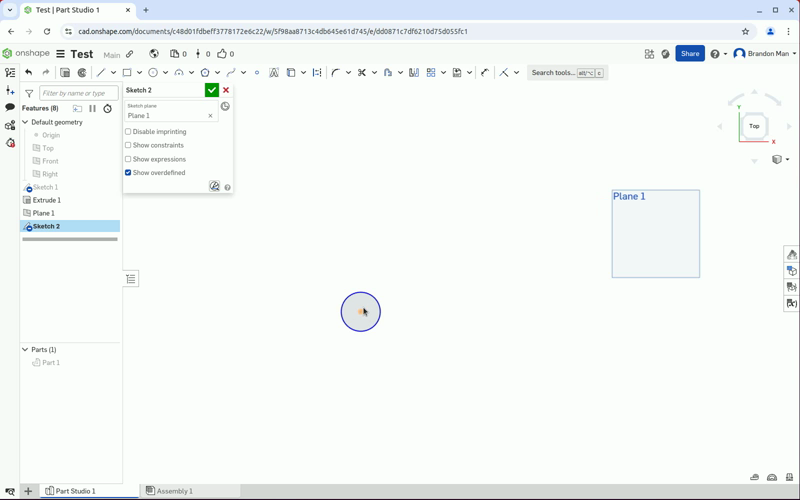
scroll(6)
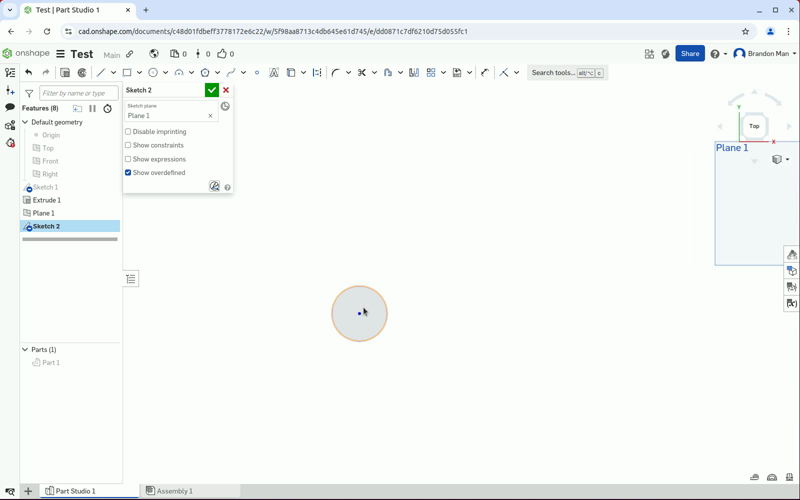
scroll(6)
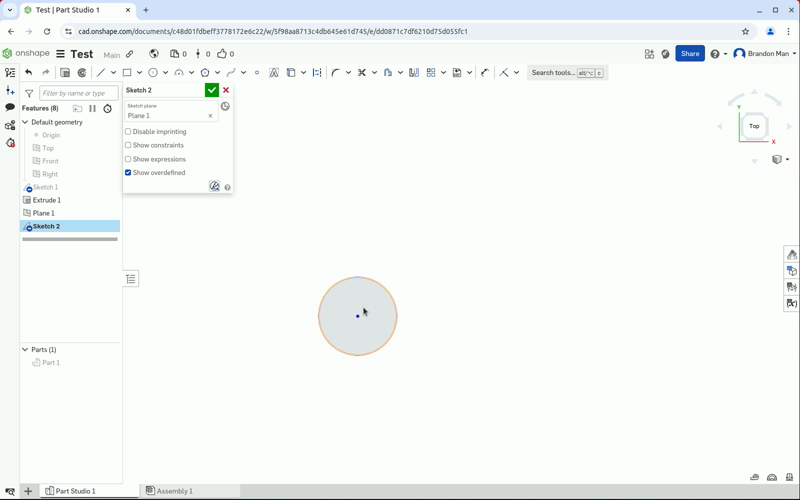
scroll(6)
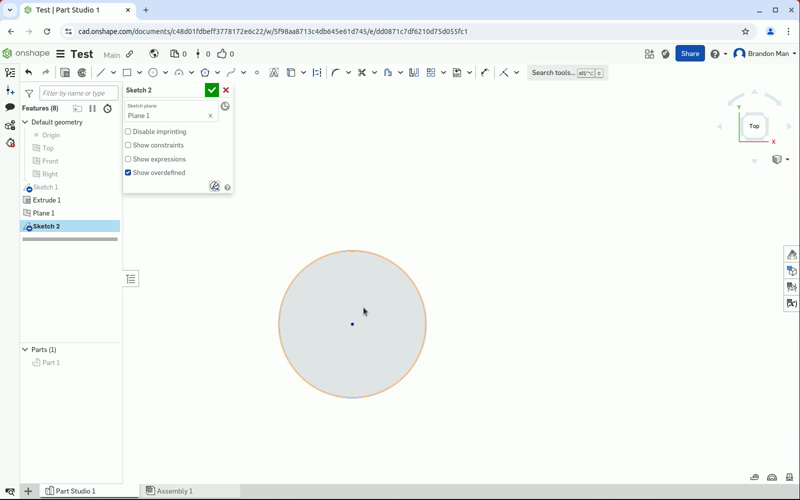
click(363, 307)
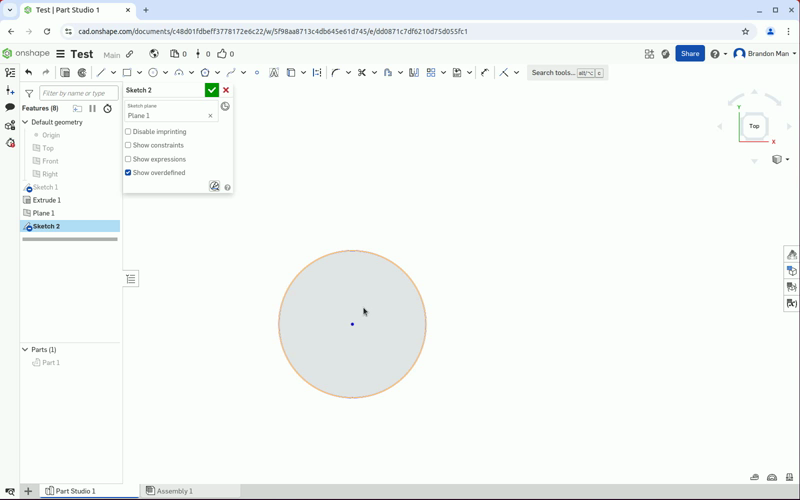
scroll(-6)
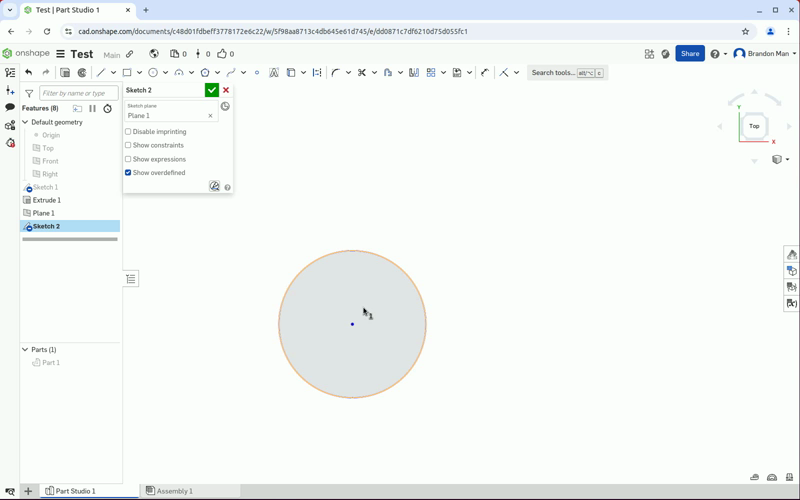
scroll(-6)
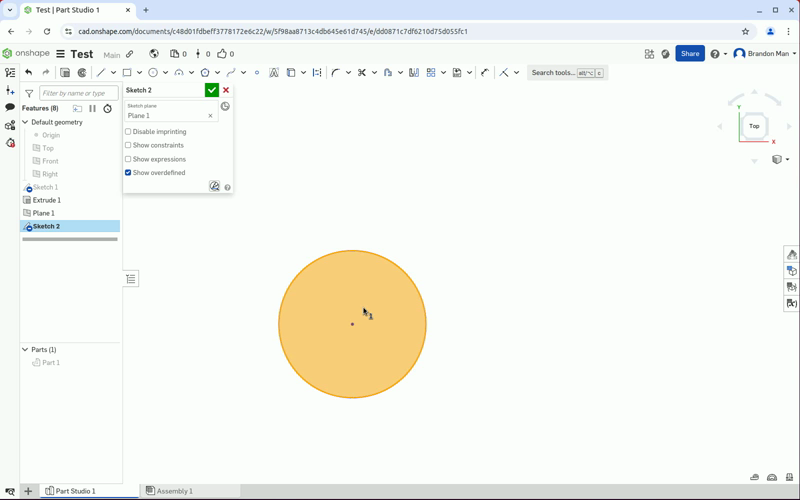
scroll(-6)
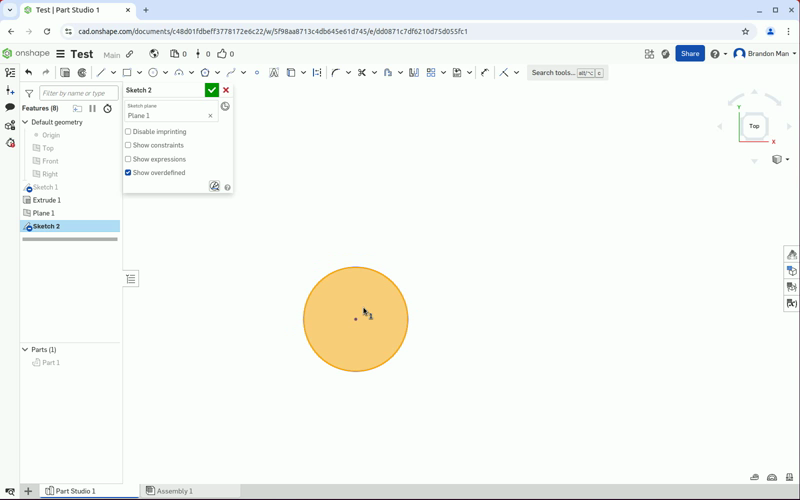
scroll(-6)
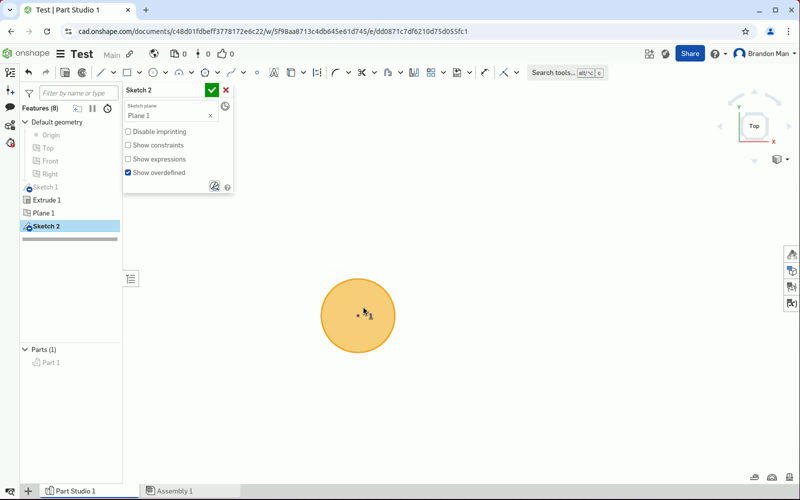
scroll(-6)
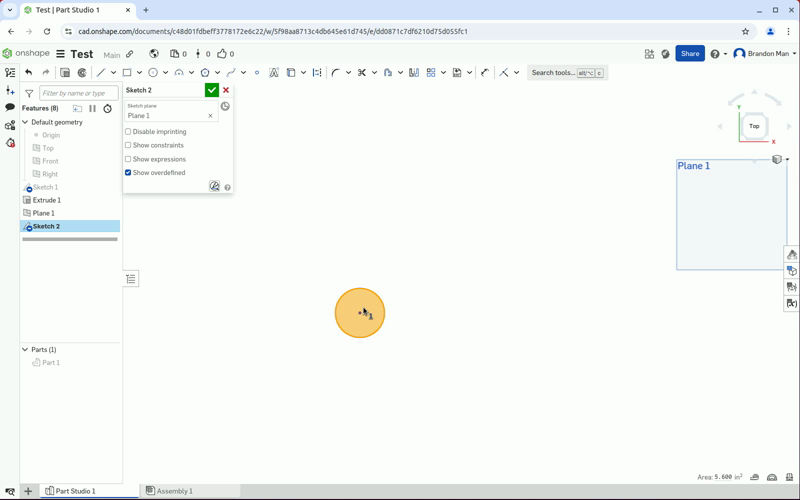
scroll(-6)
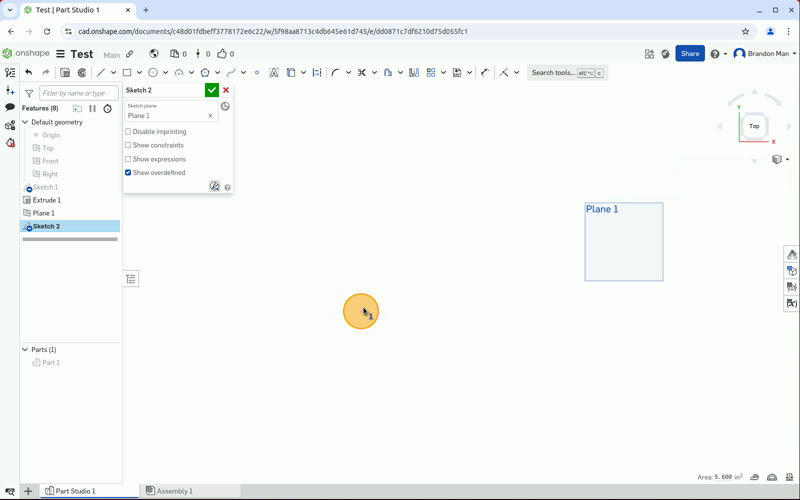
scroll(-6)
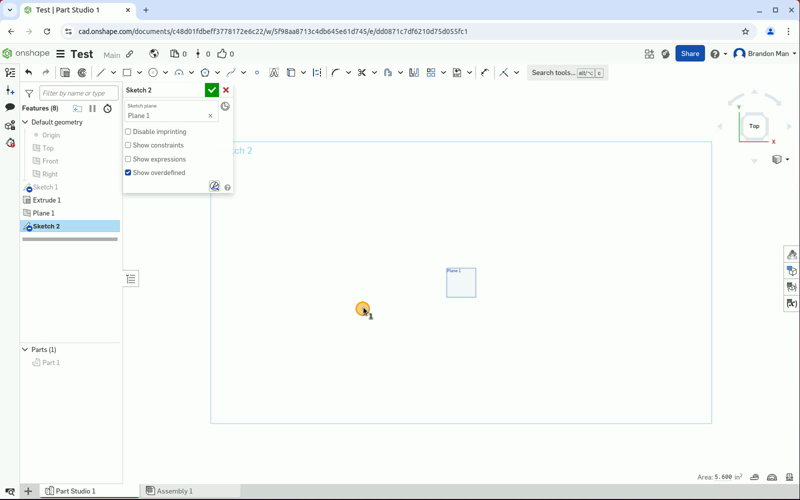
mouse_move(73, 352)
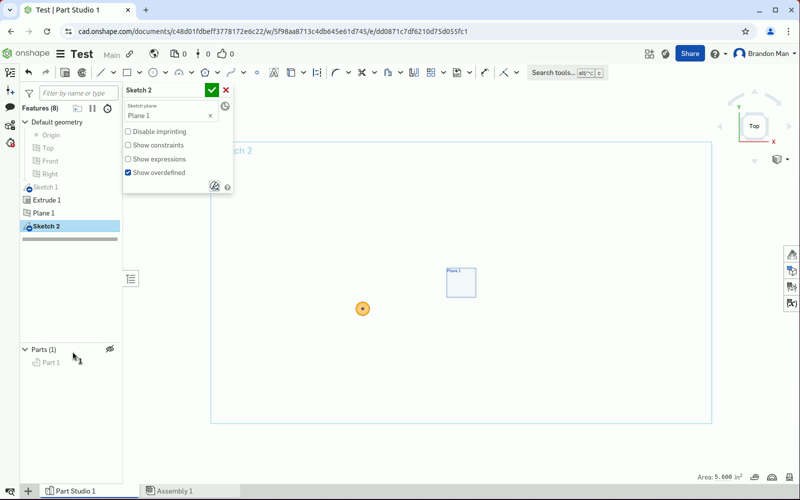
key(shift+y)
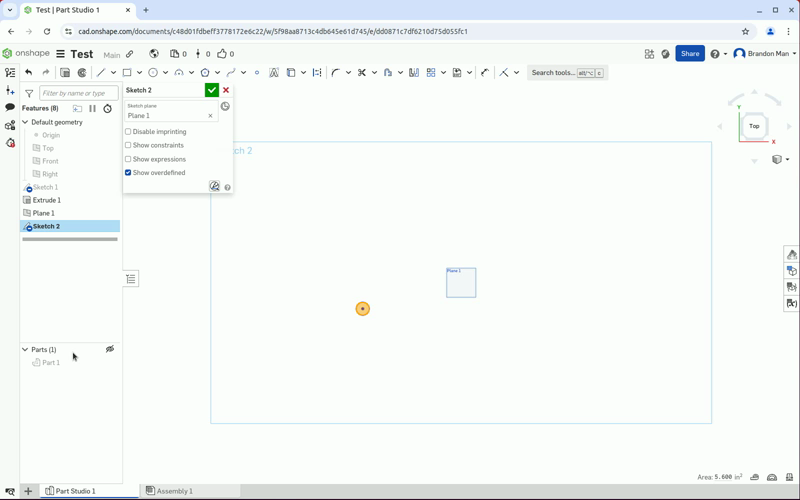
key(shift+e)
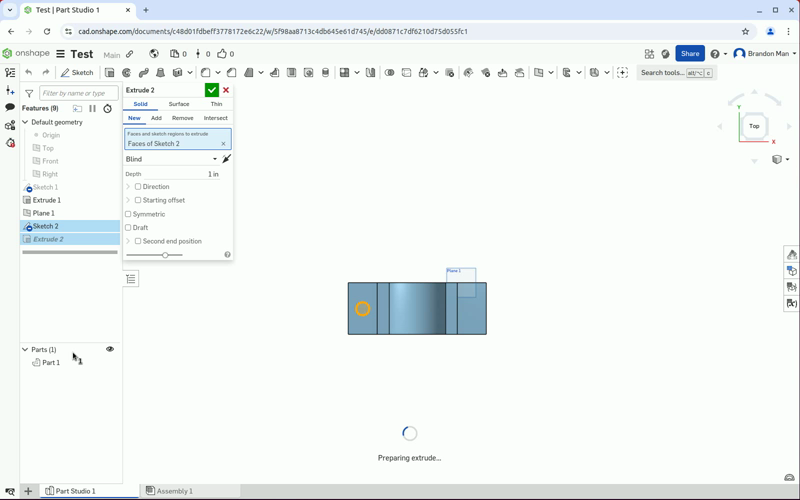
mouse_move(143, 106)
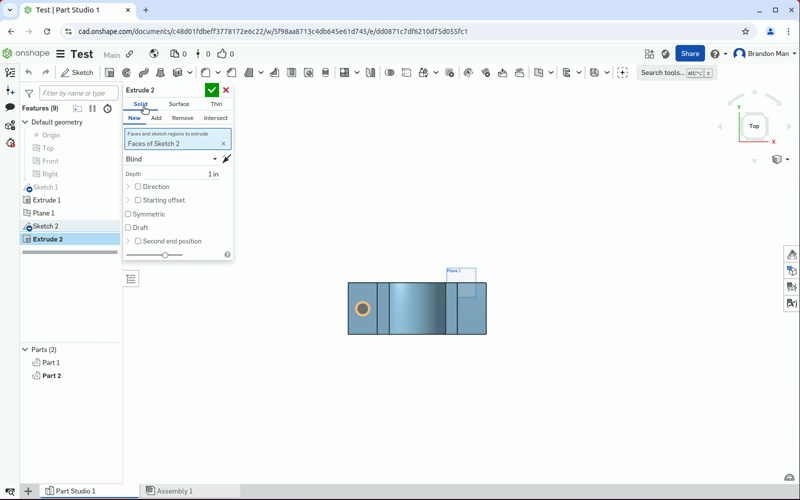
click(143, 106)
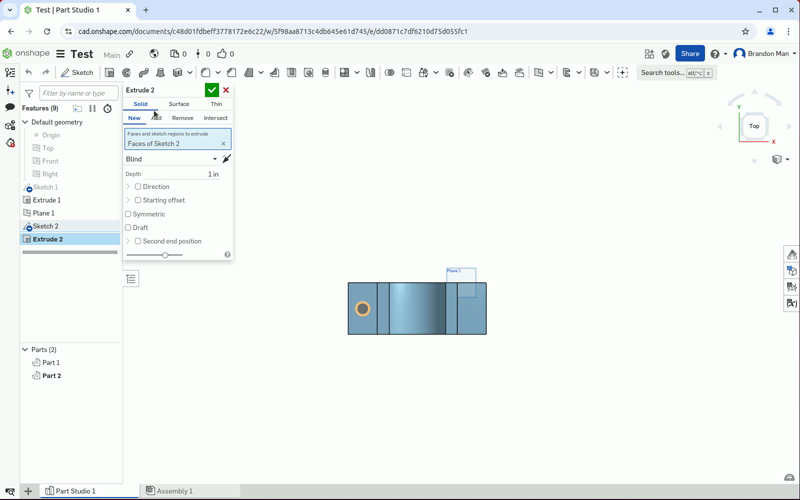
mouse_move(186, 120)
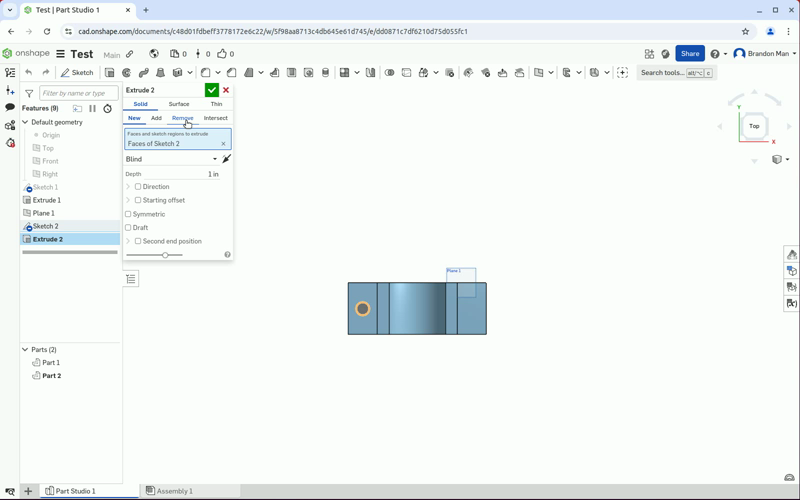
click(186, 120)
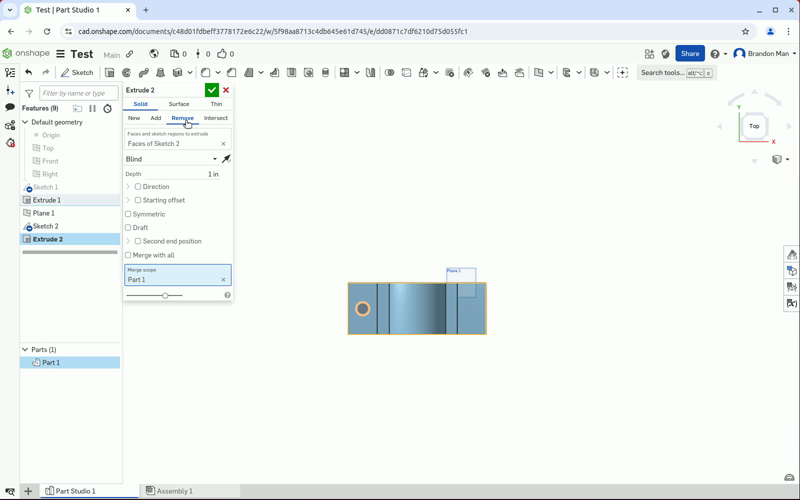
key(tab, 4)
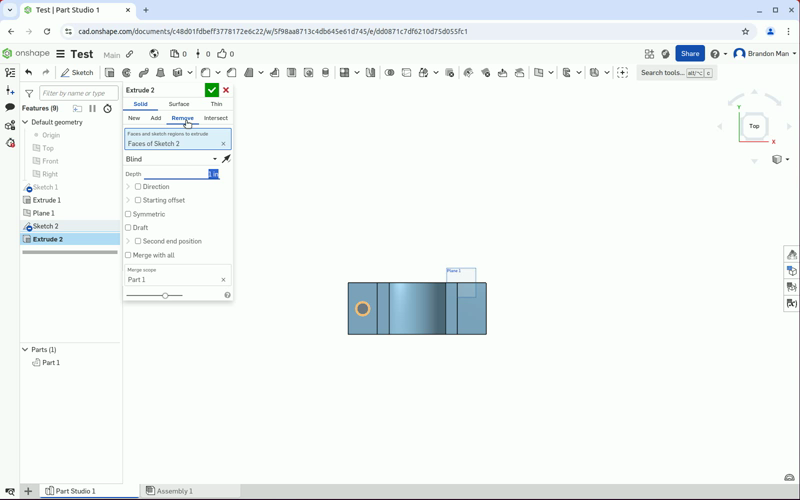
text(2.407)
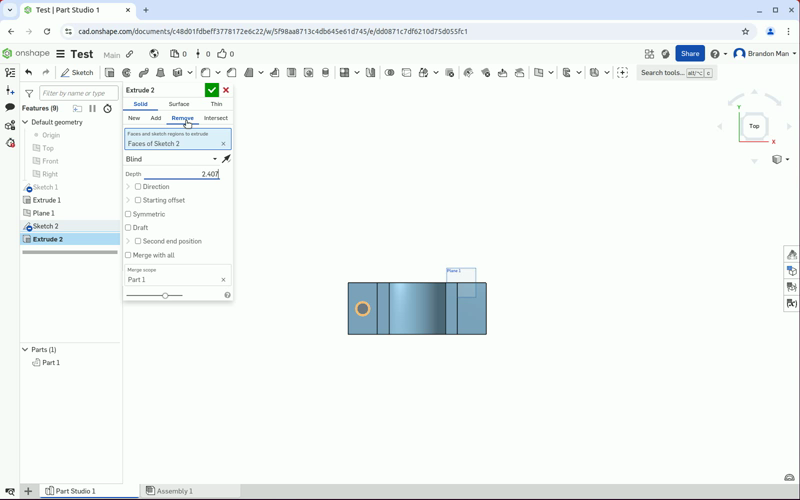
key(tab, 6)
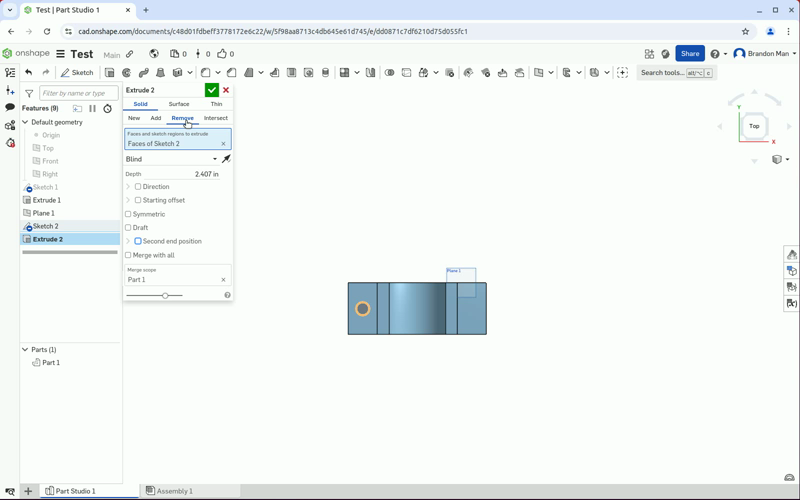
key(space)
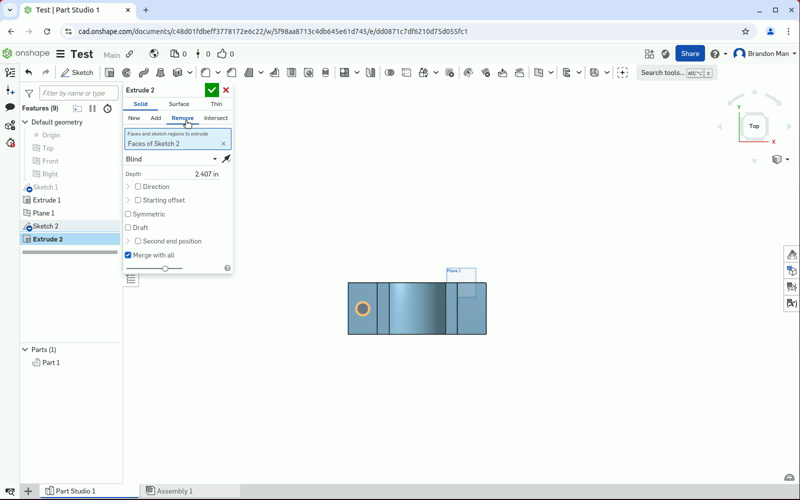
key(enter)
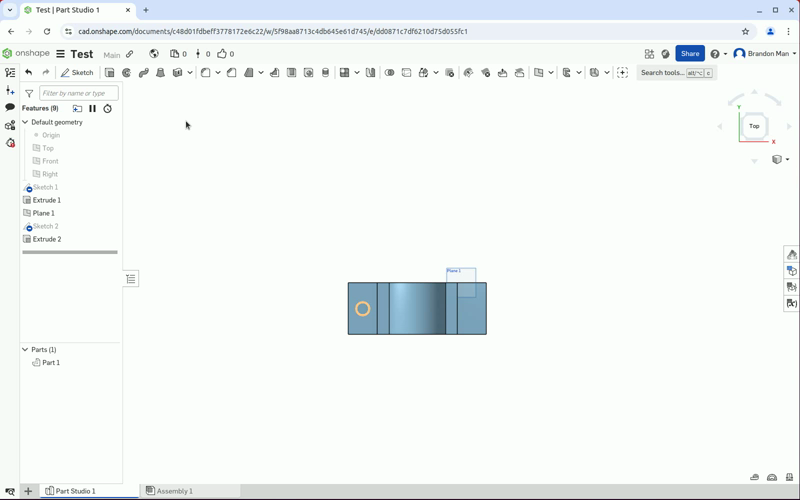
key(shift+h)
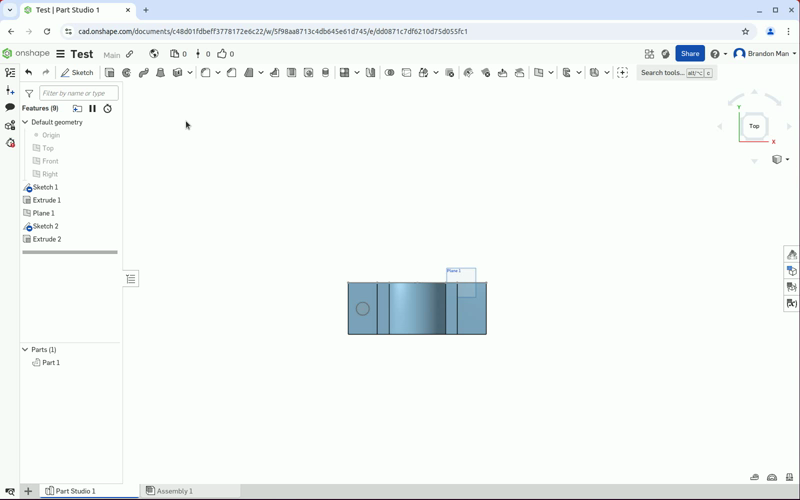
key(shift+h)
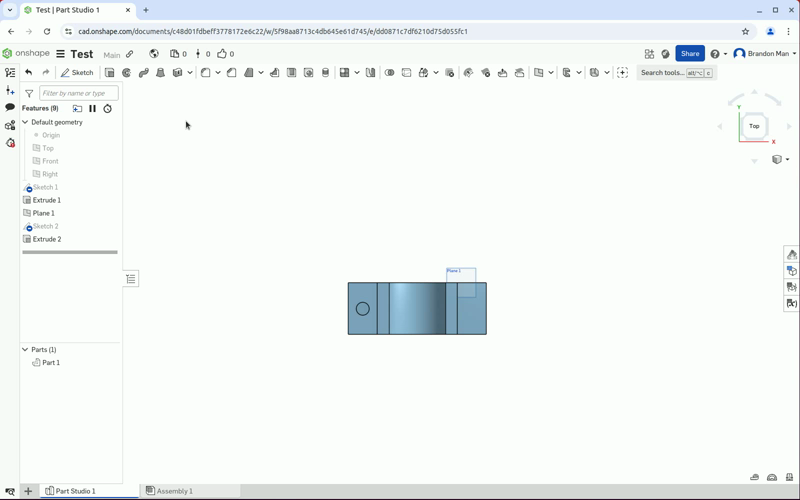
mouse_move(73, 189)
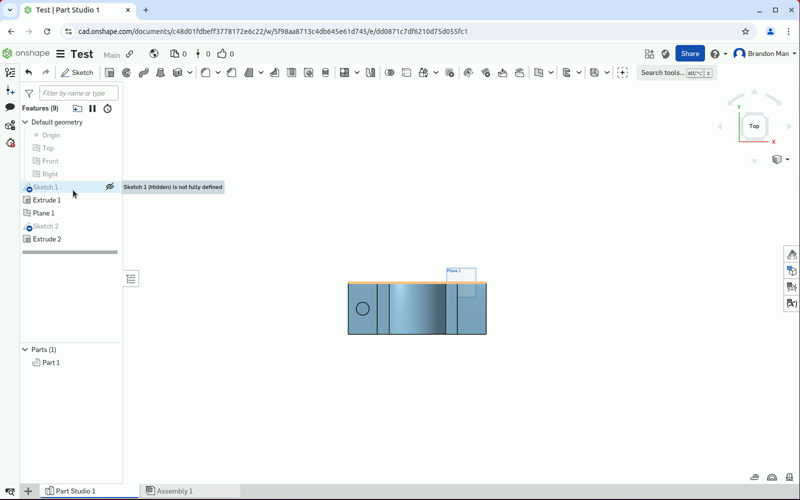
click(73, 189)
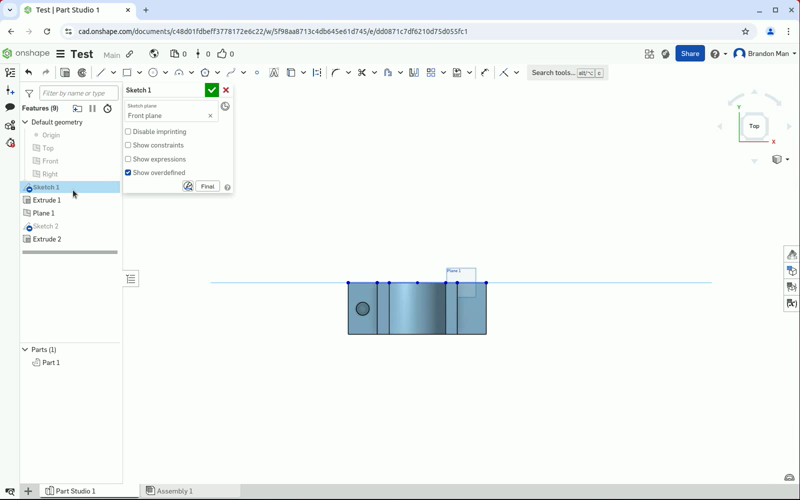
mouse_move(229, 92)
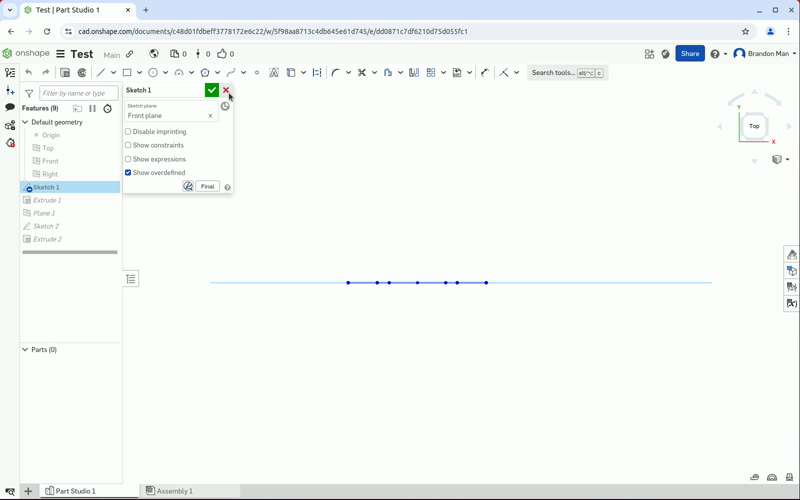
click(229, 92)
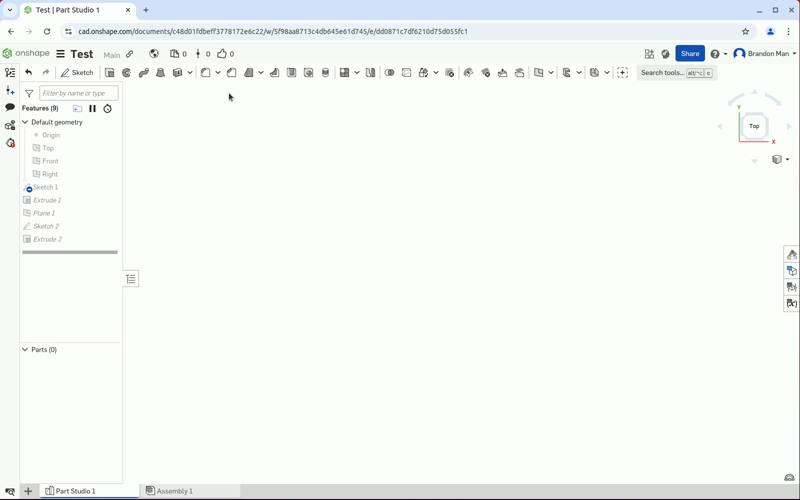
key(shift+s)
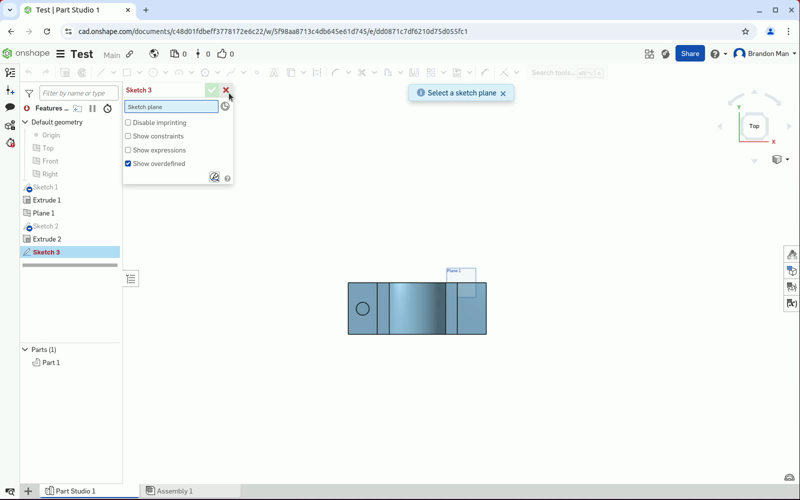
mouse_move(73, 215)
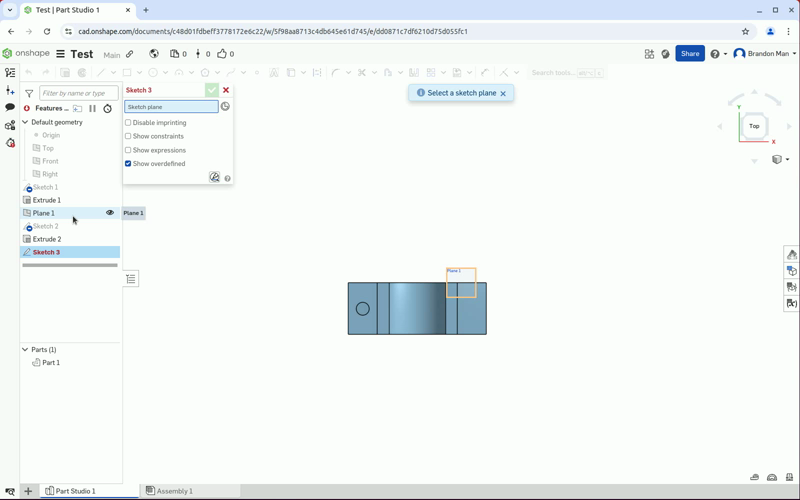
click(73, 215)
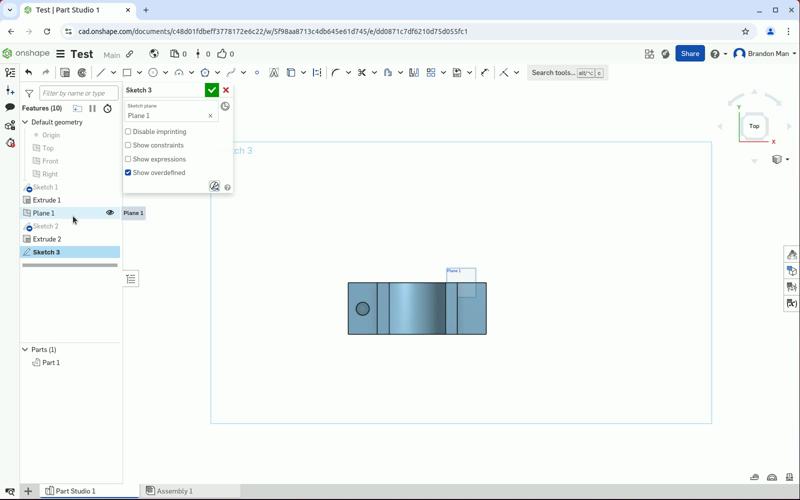
mouse_move(73, 352)
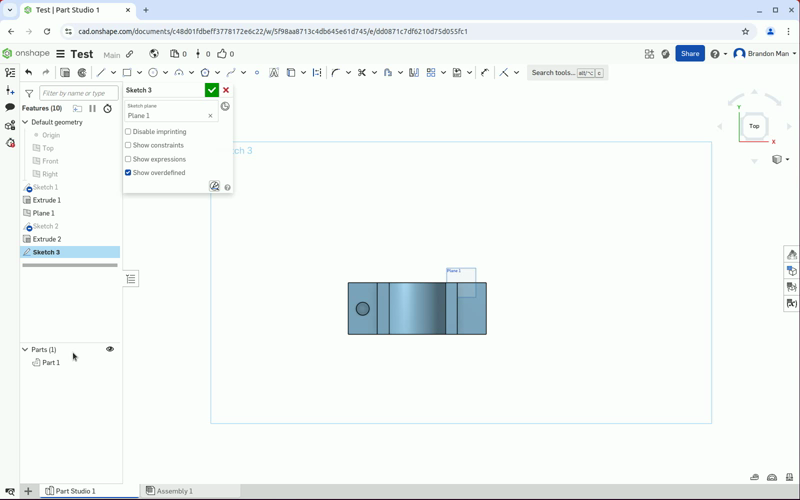
key(y)
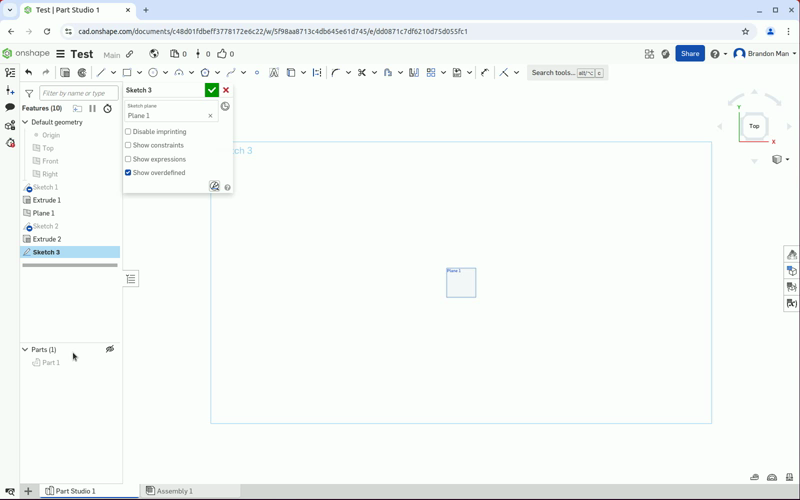
key(c)
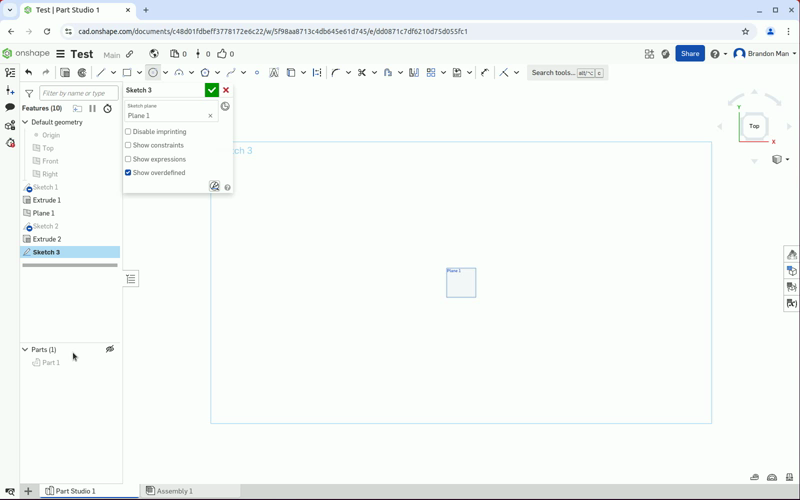
key_down(shift)
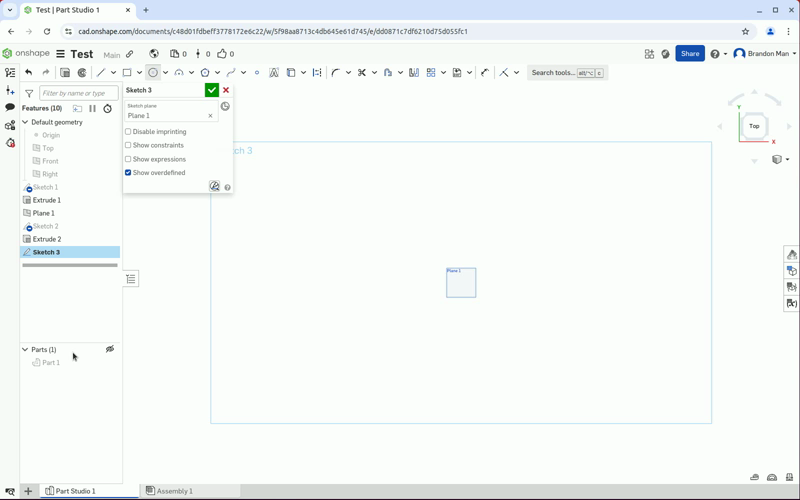
mouse_move(473, 308)
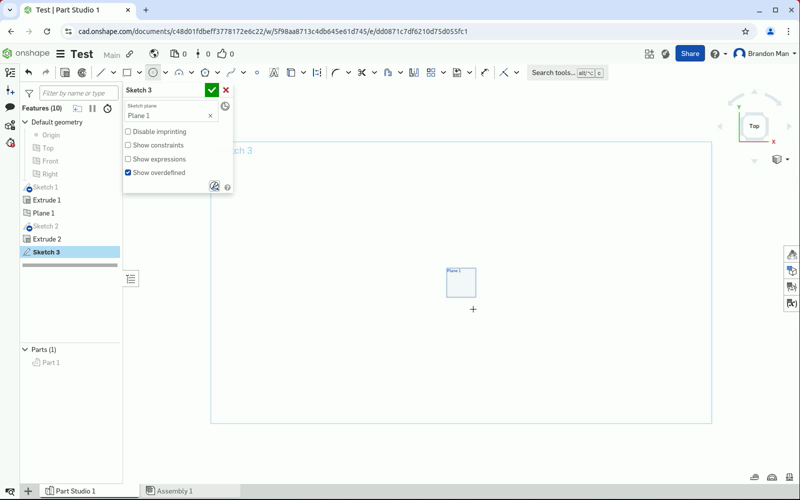
click(473, 308)
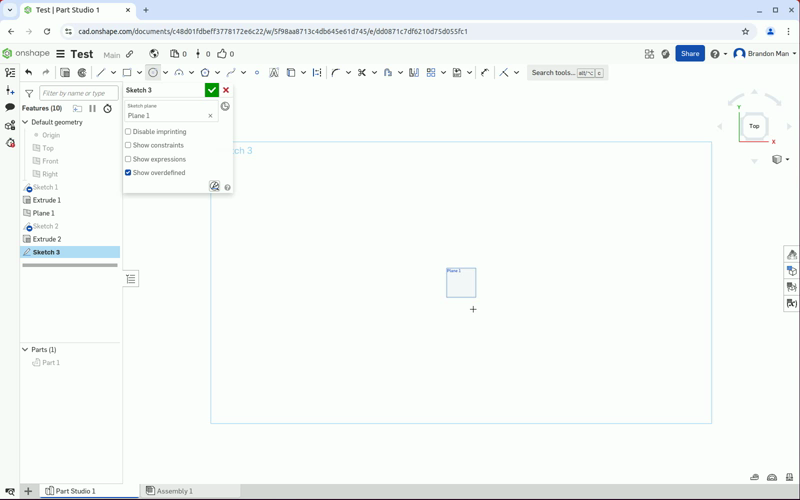
key_up(shift)
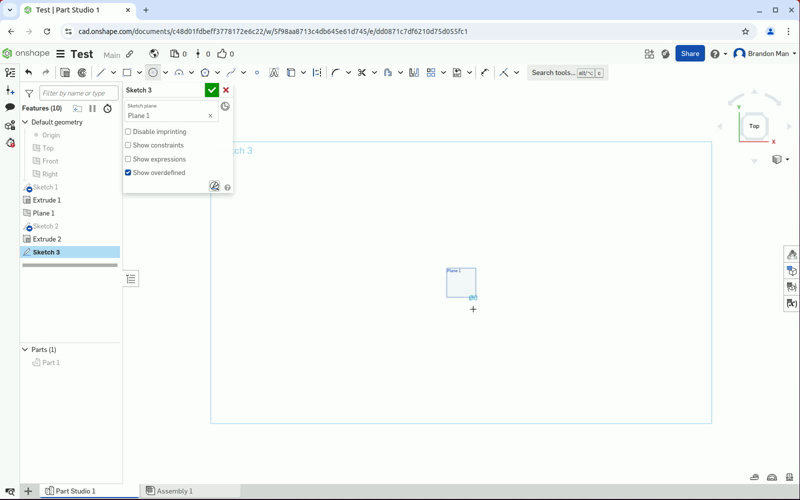
mouse_move(479, 308)
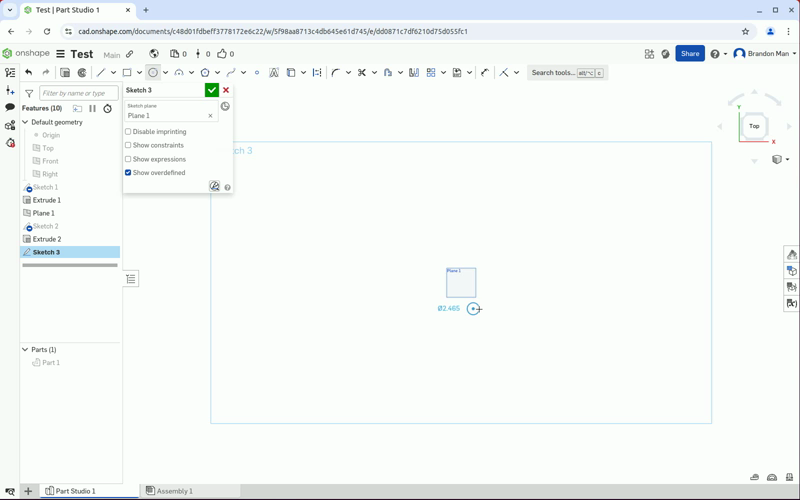
click(479, 308)
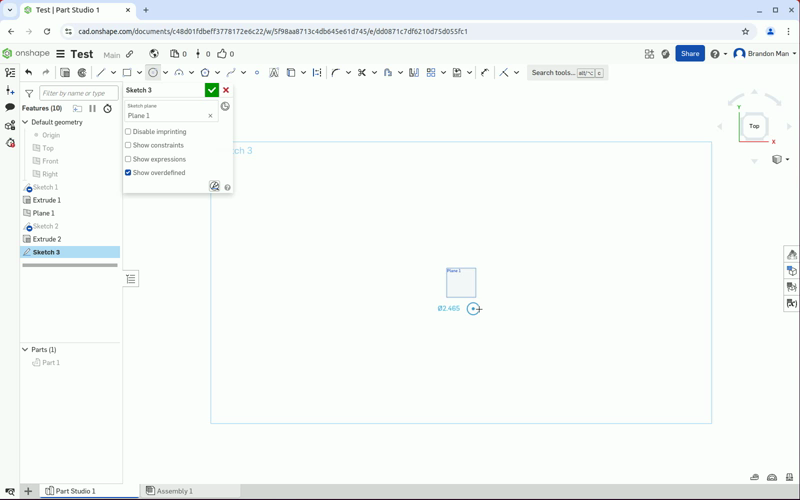
key(esc)
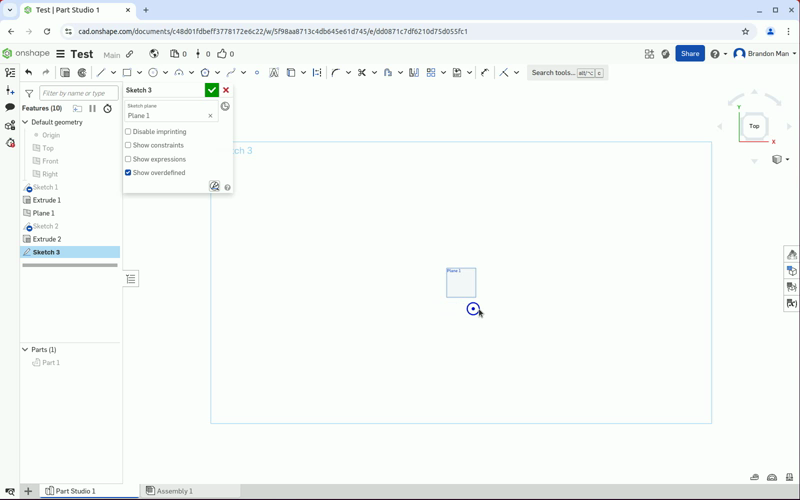
mouse_move(475, 307)
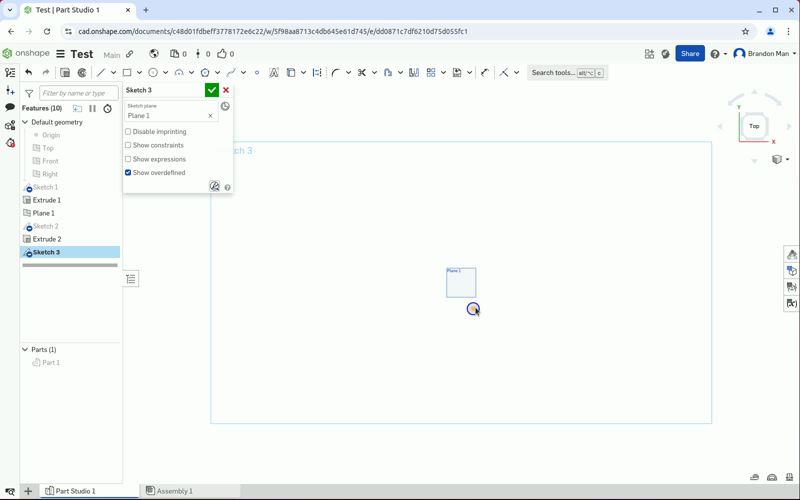
scroll(6)
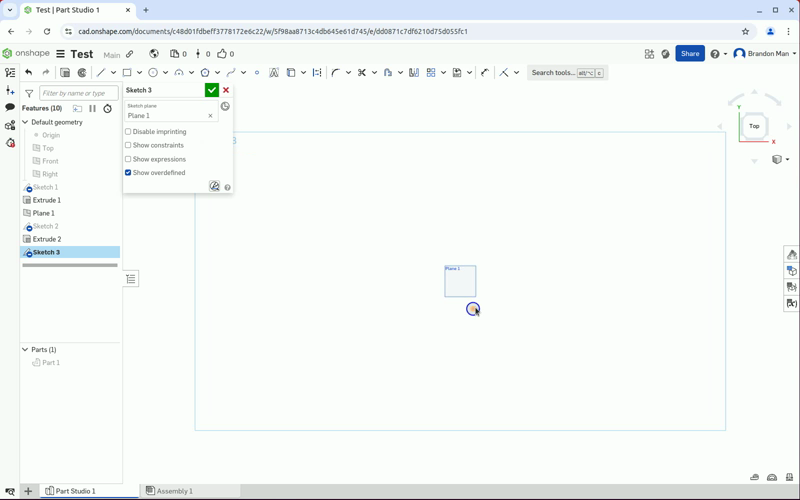
scroll(6)
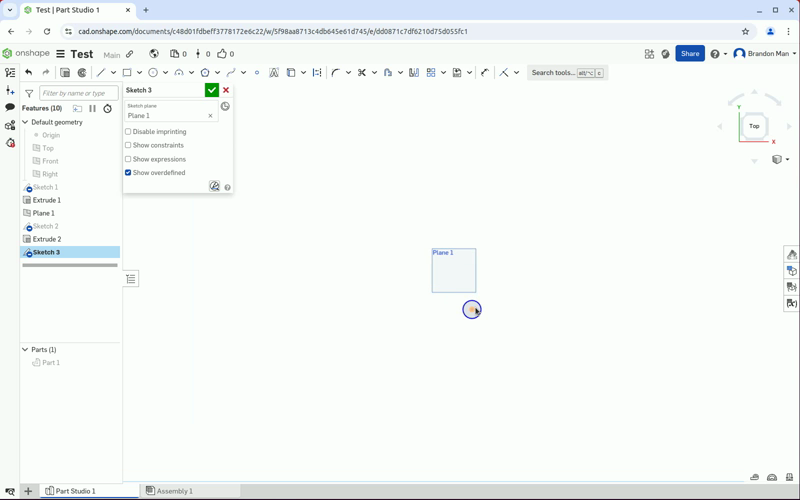
scroll(6)
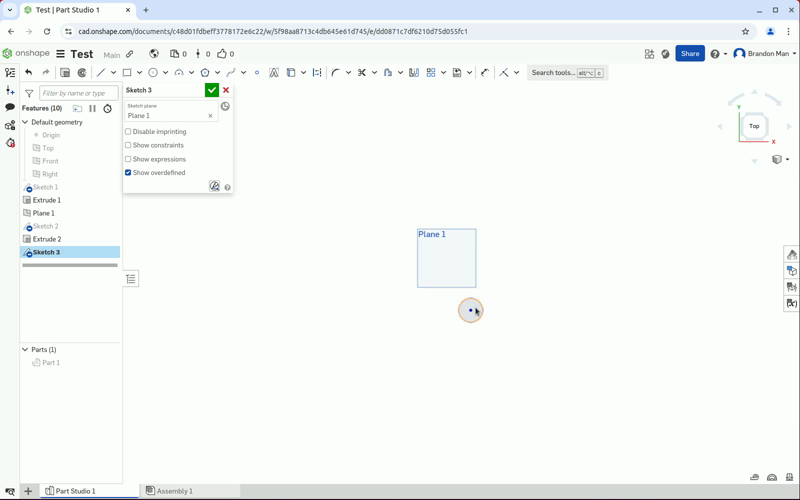
scroll(6)
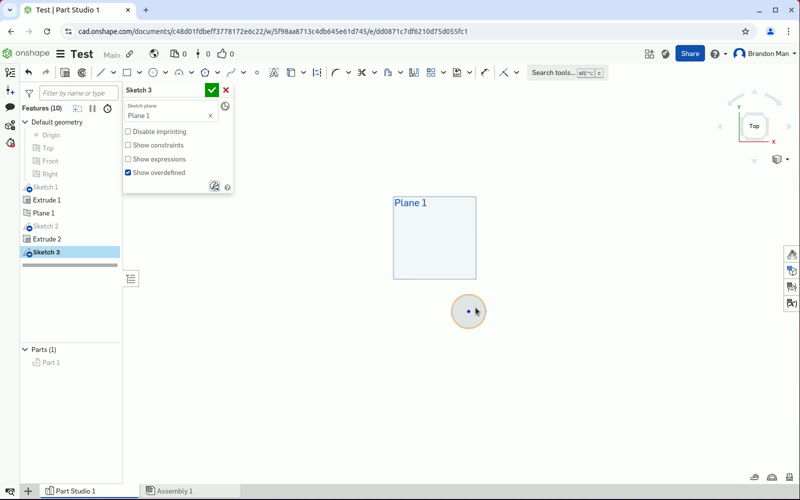
scroll(6)
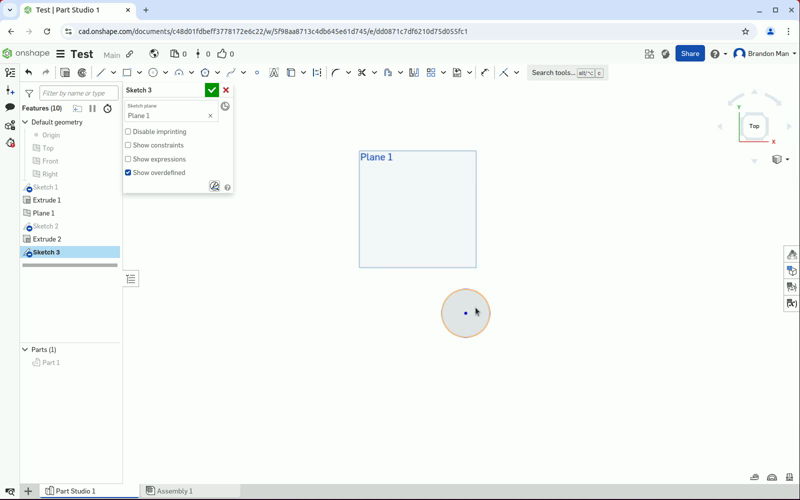
scroll(6)
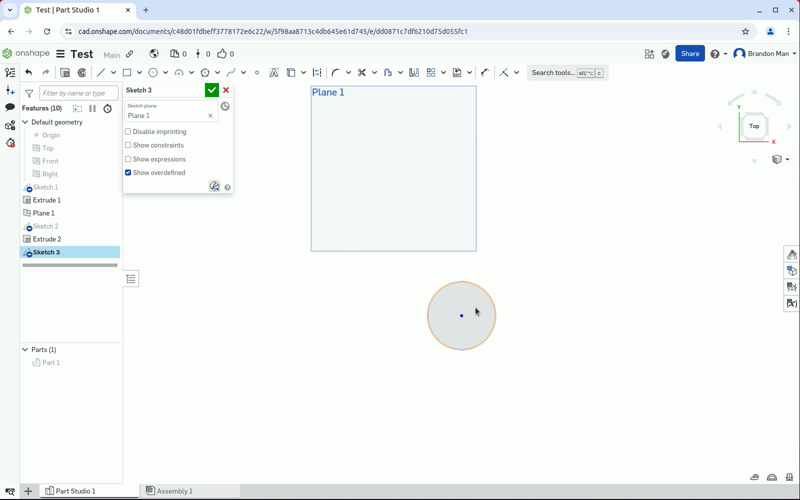
scroll(6)
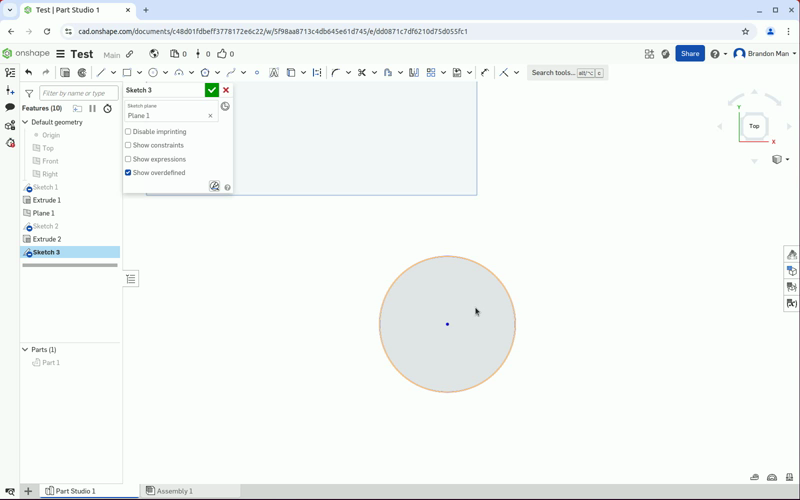
click(475, 307)
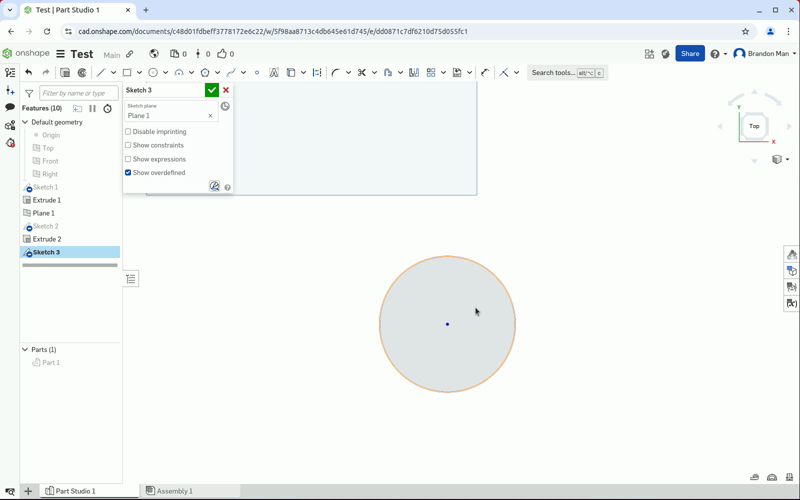
scroll(-6)
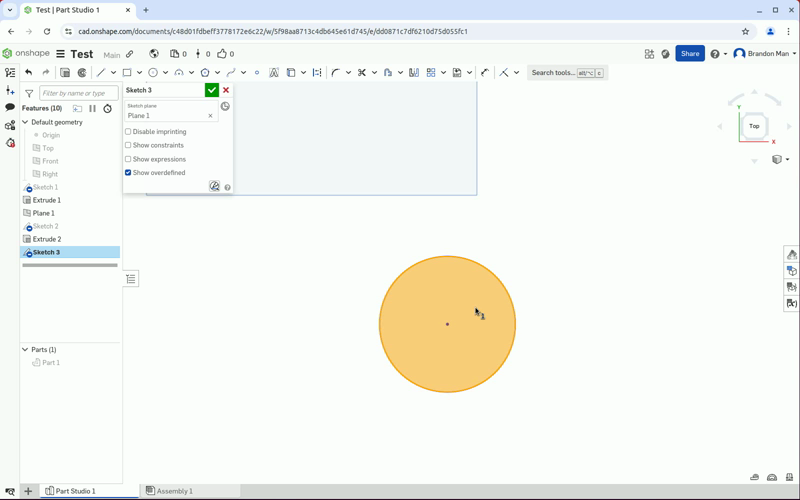
scroll(-6)
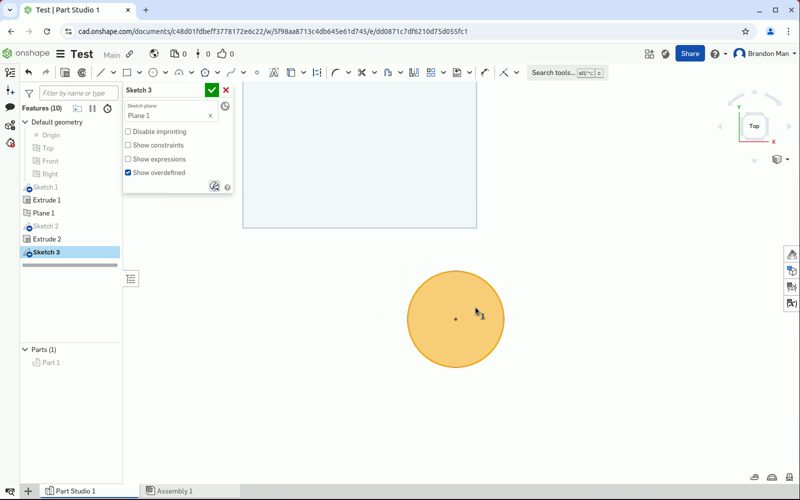
scroll(-6)
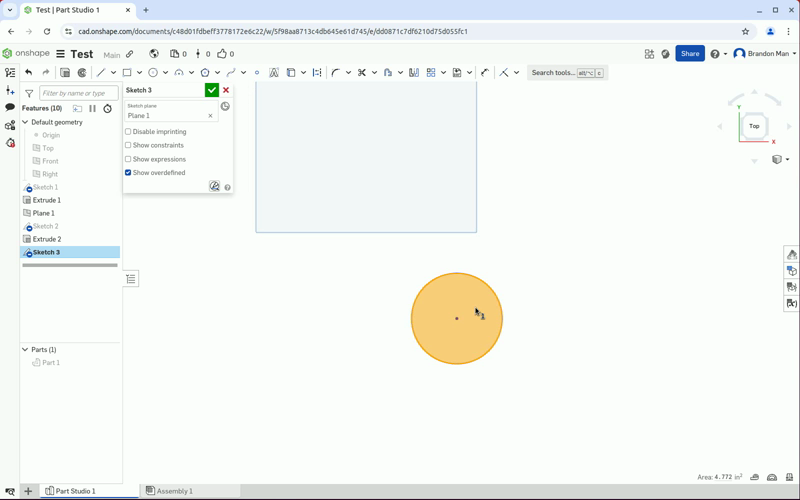
scroll(-6)
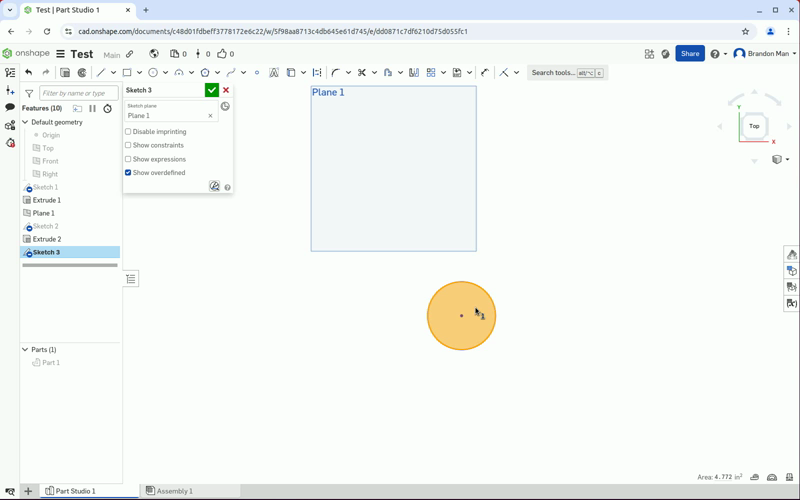
scroll(-6)
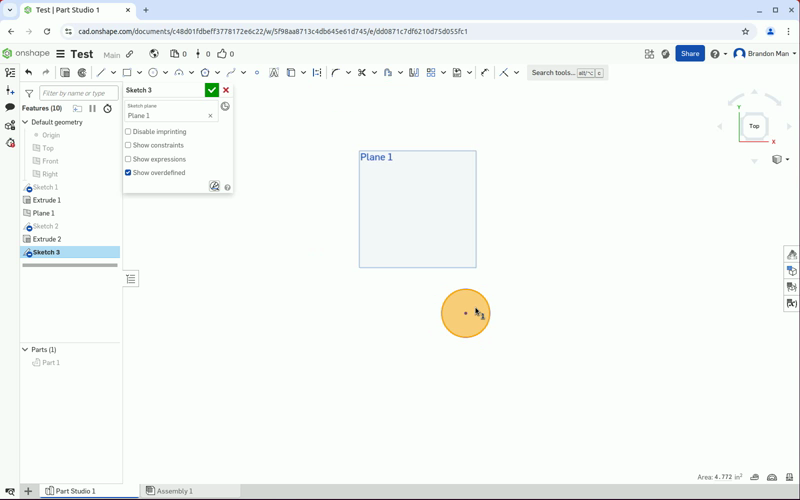
scroll(-6)
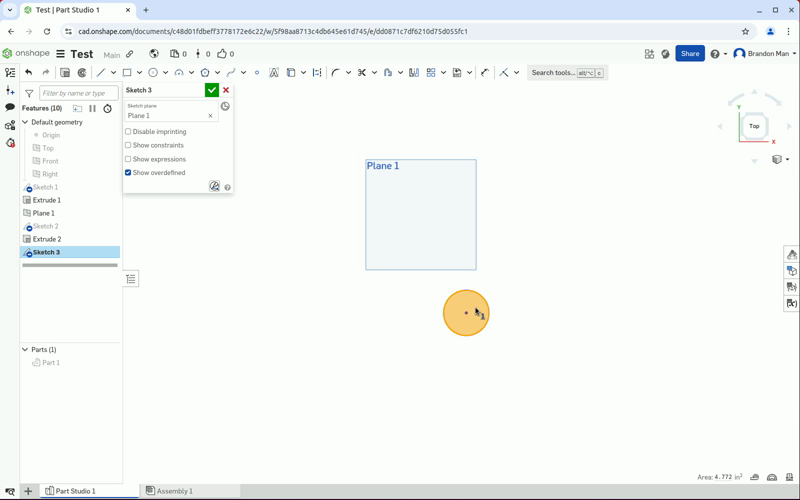
scroll(-6)
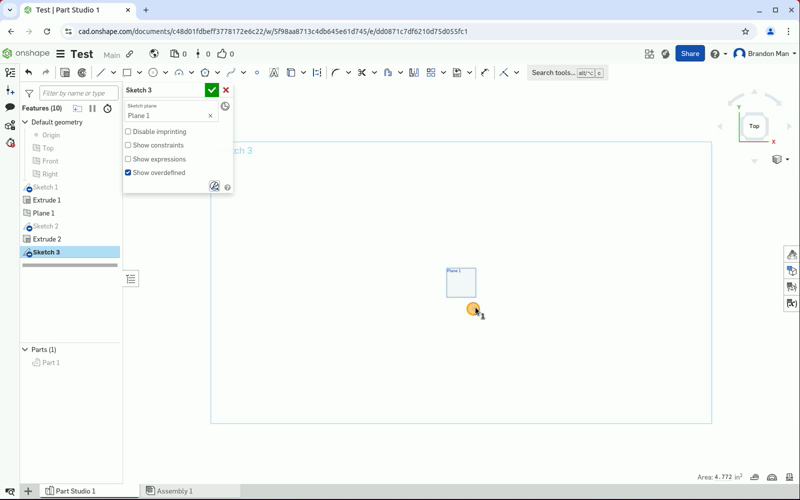
mouse_move(73, 352)
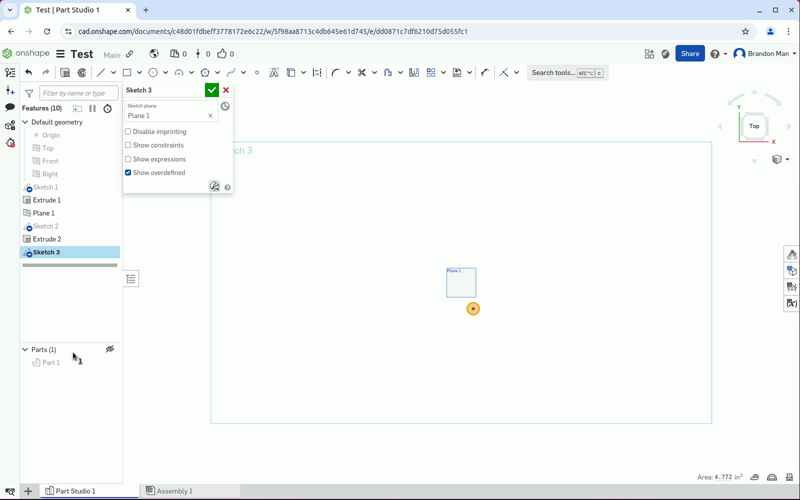
key(shift+y)
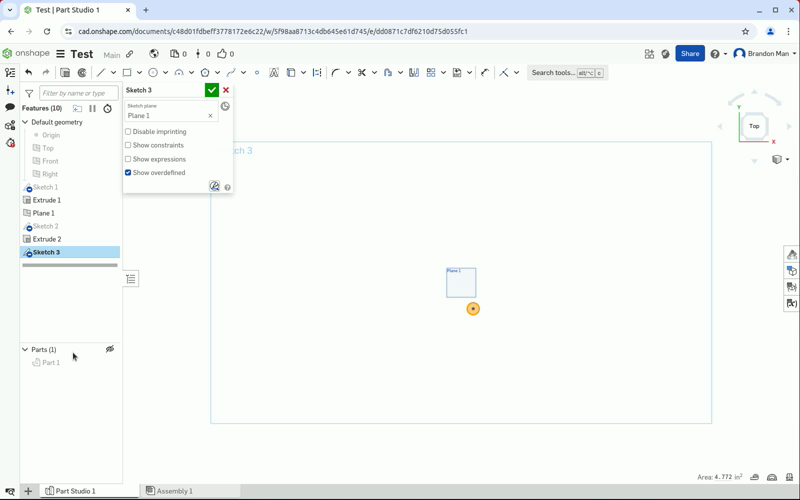
key(shift+e)
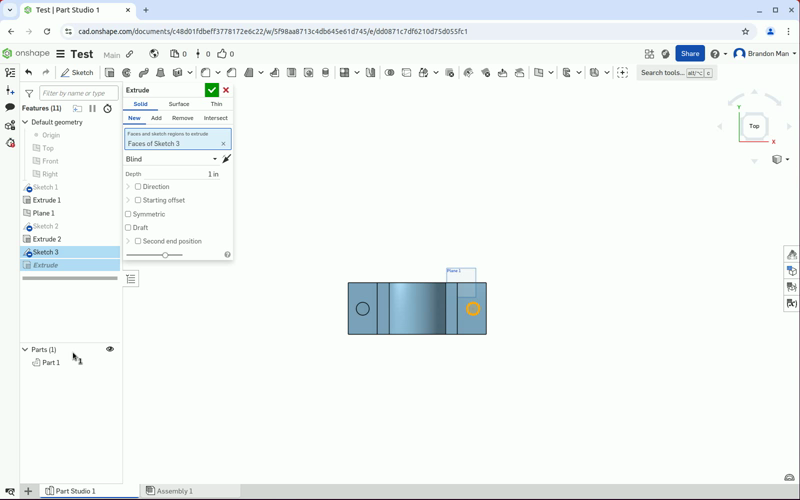
mouse_move(143, 106)
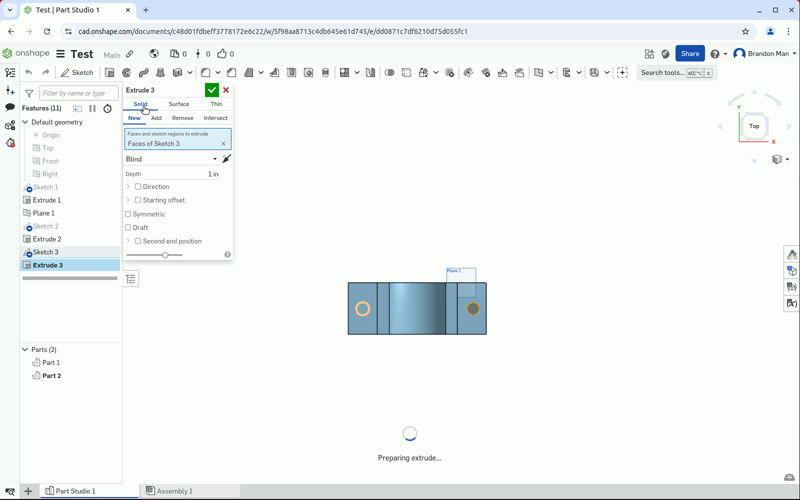
click(143, 106)
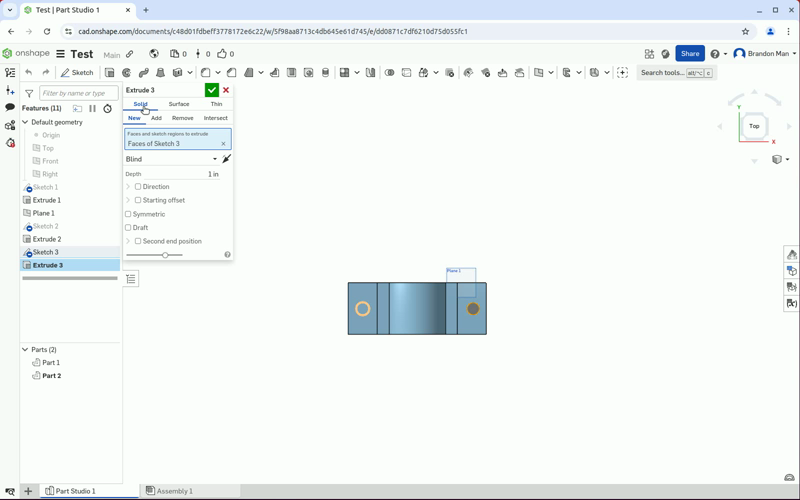
mouse_move(186, 120)
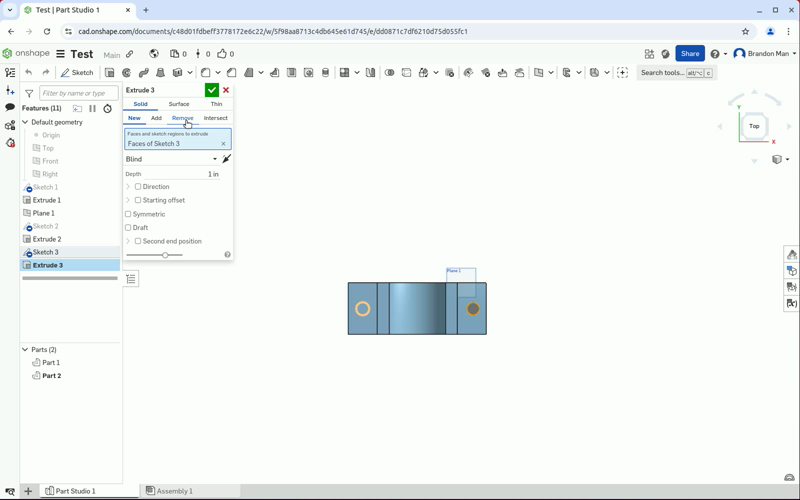
click(186, 120)
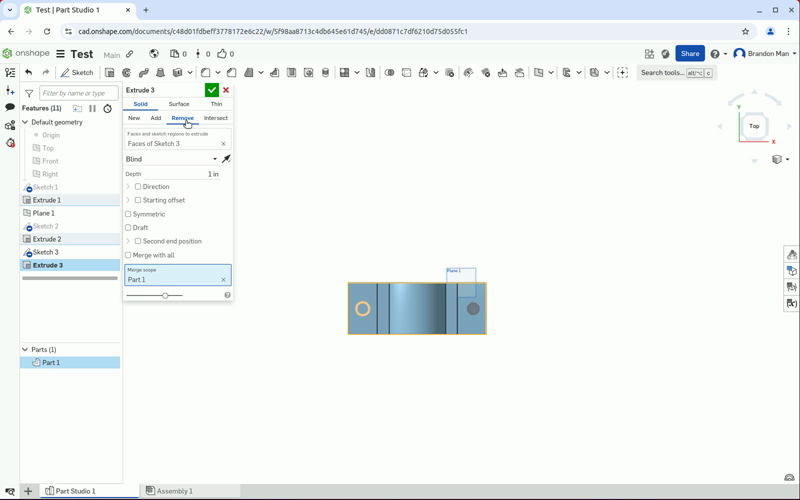
key(tab, 4)
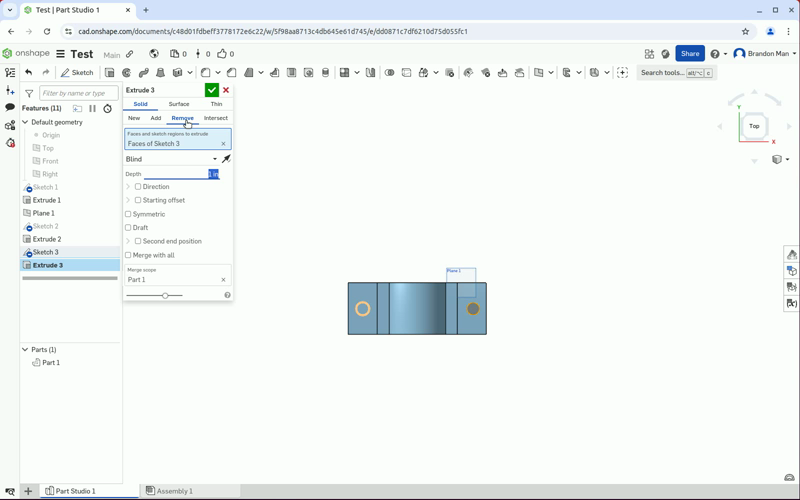
text(2.407)
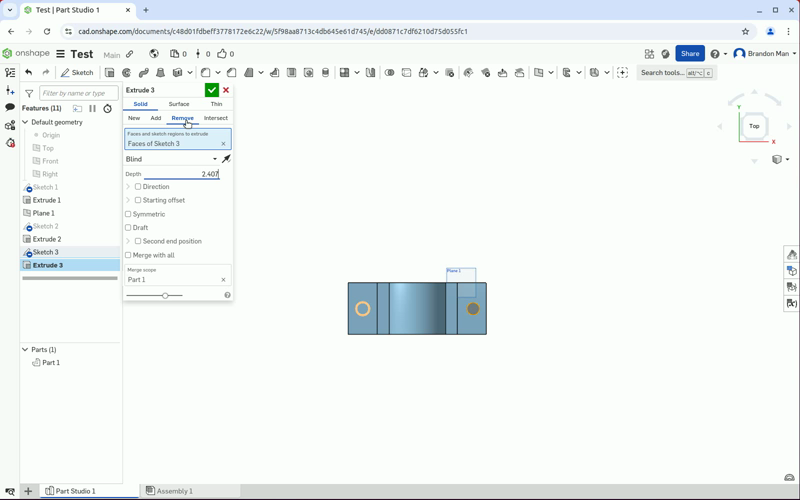
key(tab, 6)
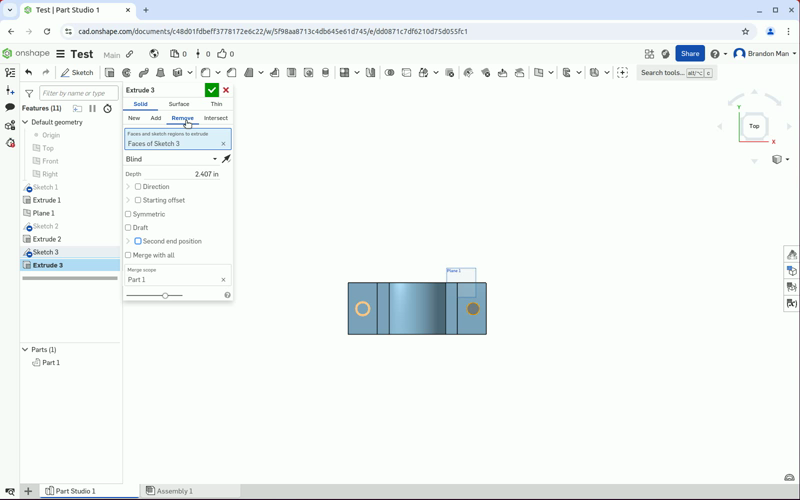
key(space)
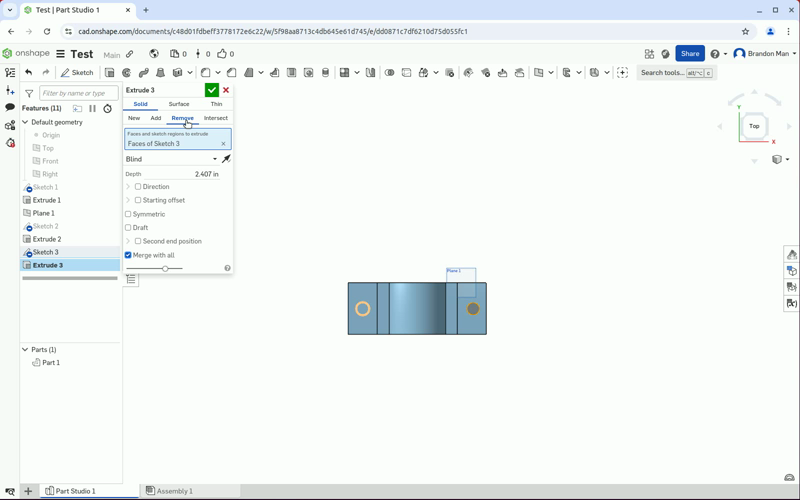
key(enter)
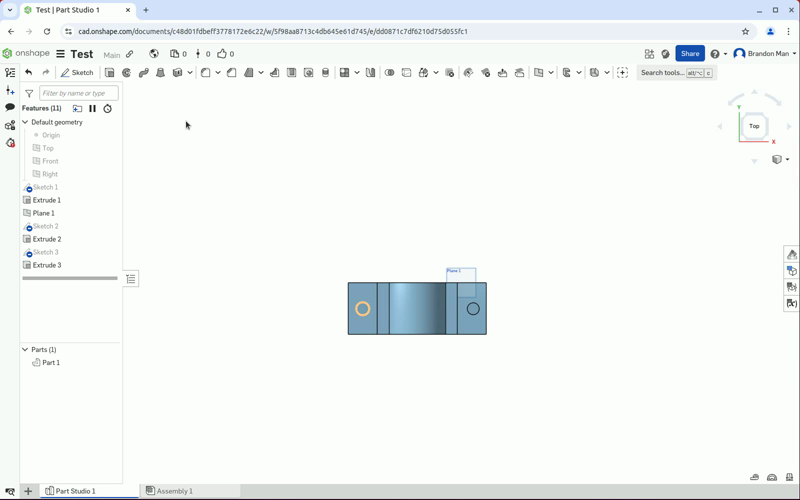
key(shift+h)
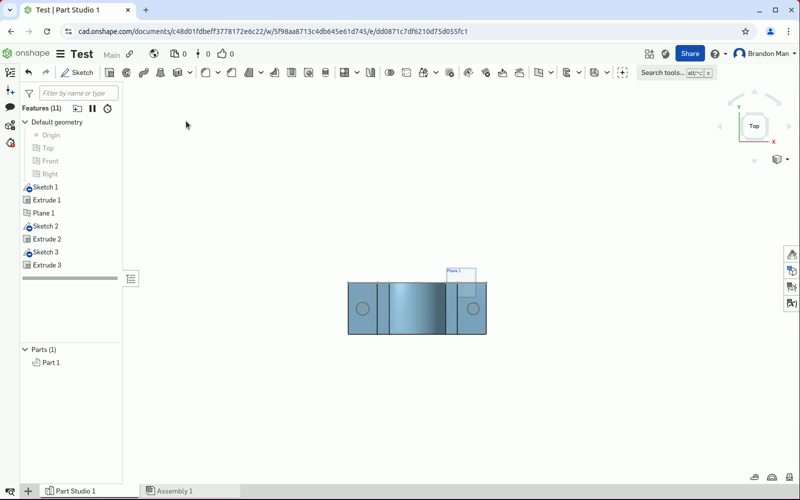
key(shift+h)
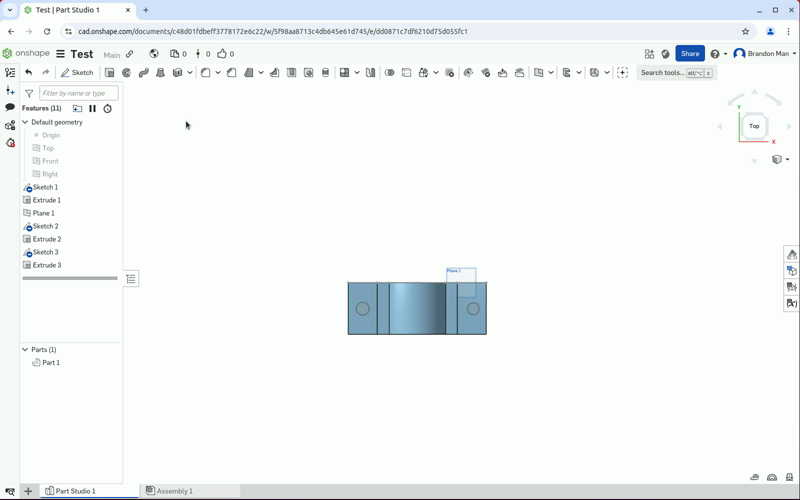
key(shift+7)
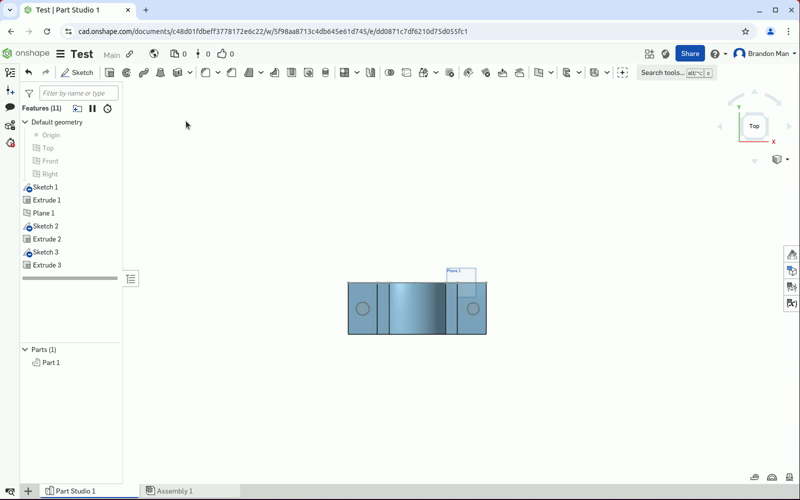
key(up, 3)
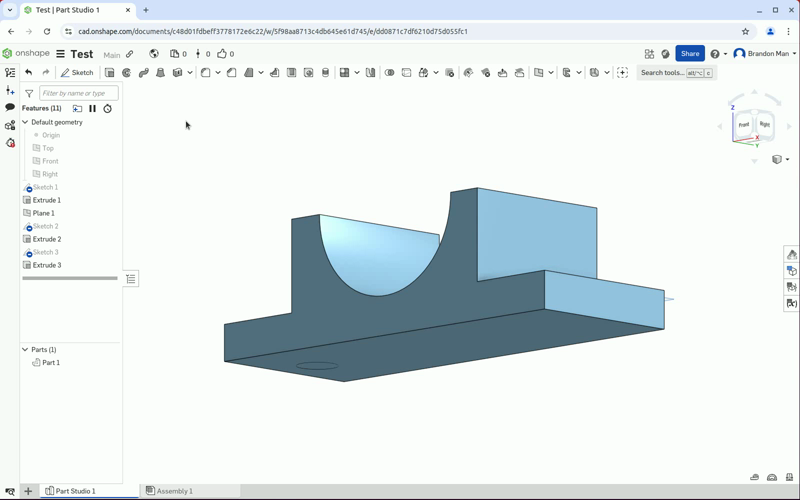
key(left, 3)
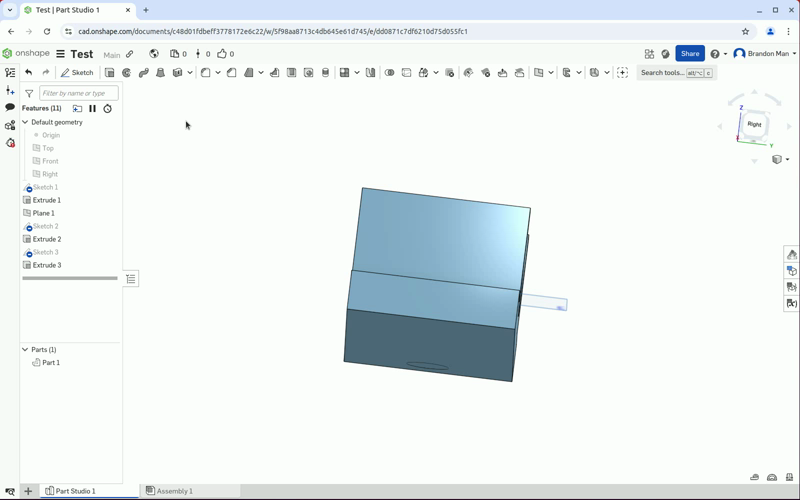
key(right, 3)
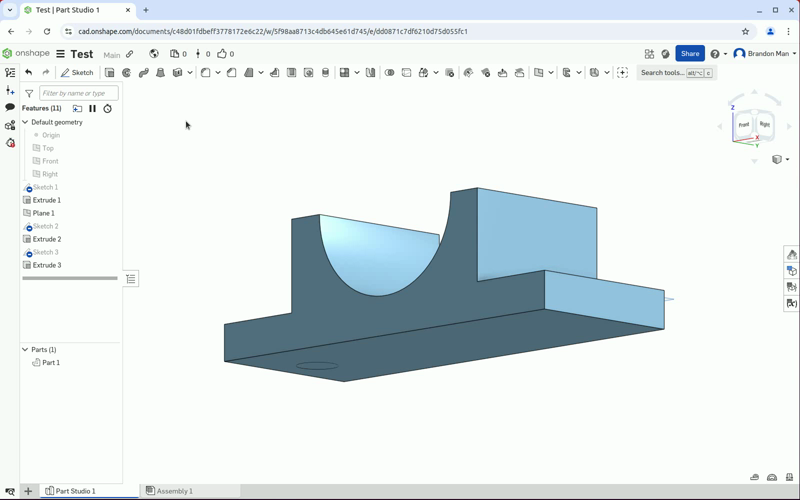
key(down, 3)
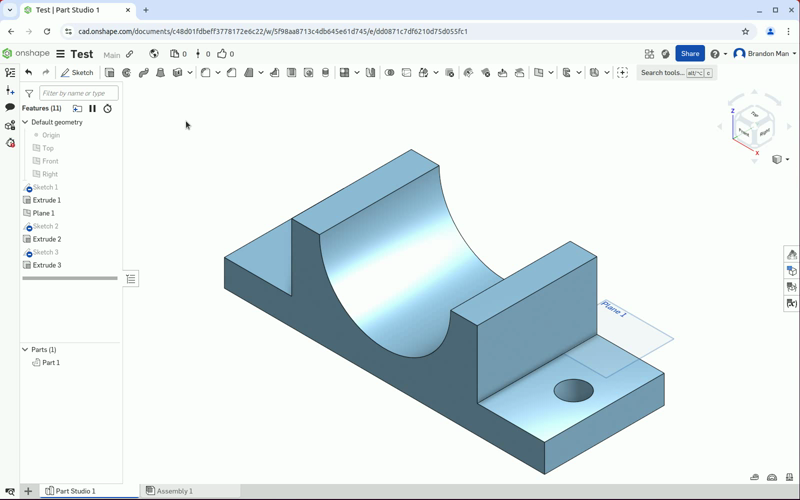
mouse_move(73, 189)
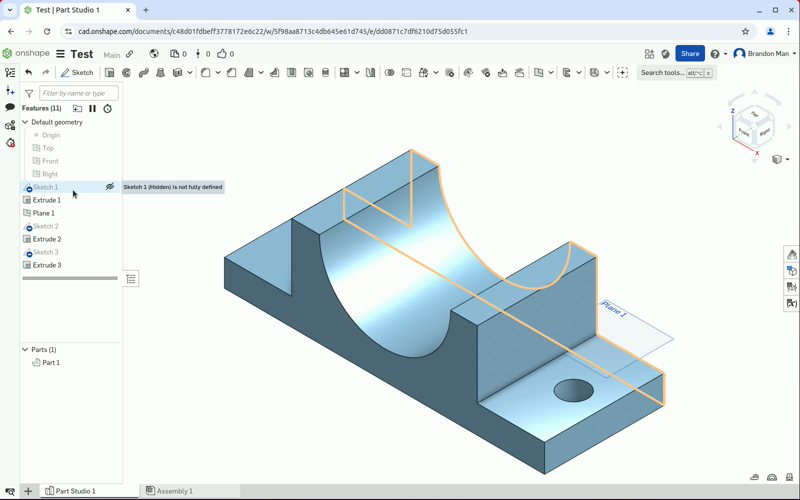
click(73, 189)